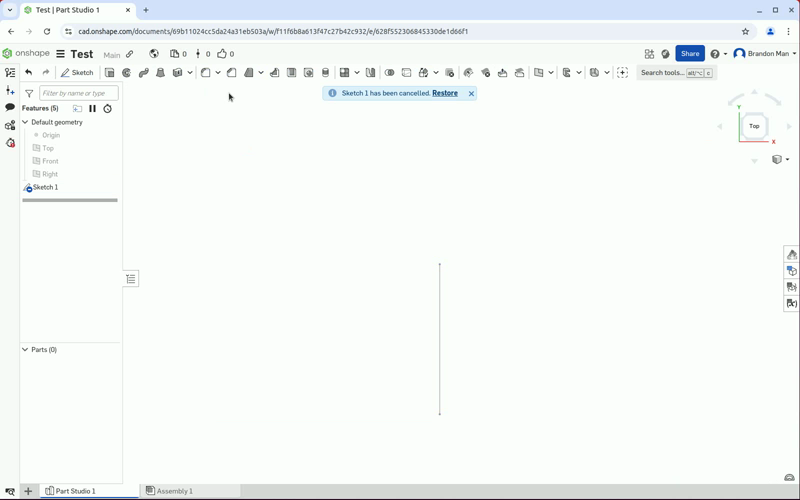
key(shift+h)
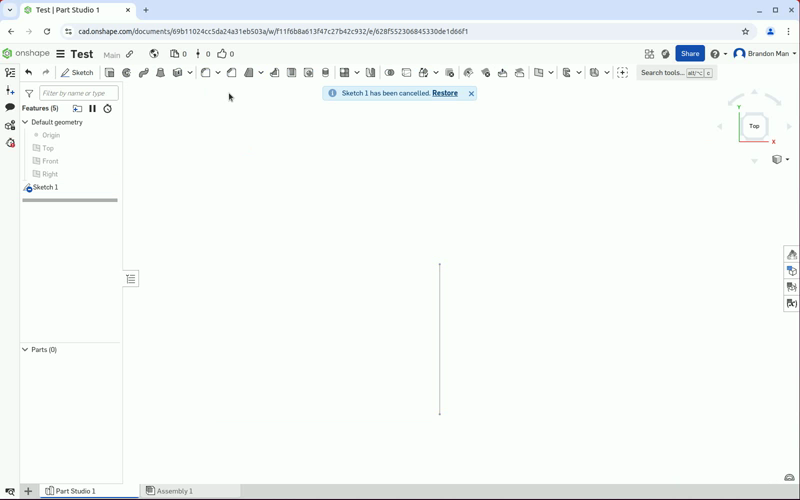
key(shift+s)
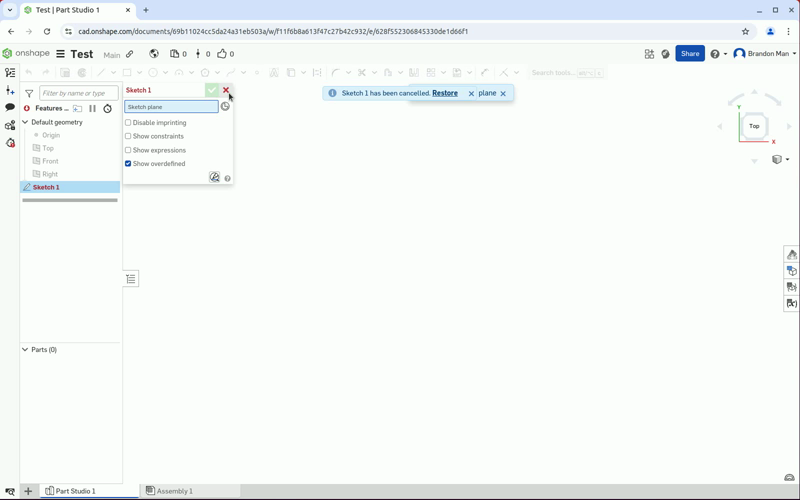
mouse_move(73, 150)
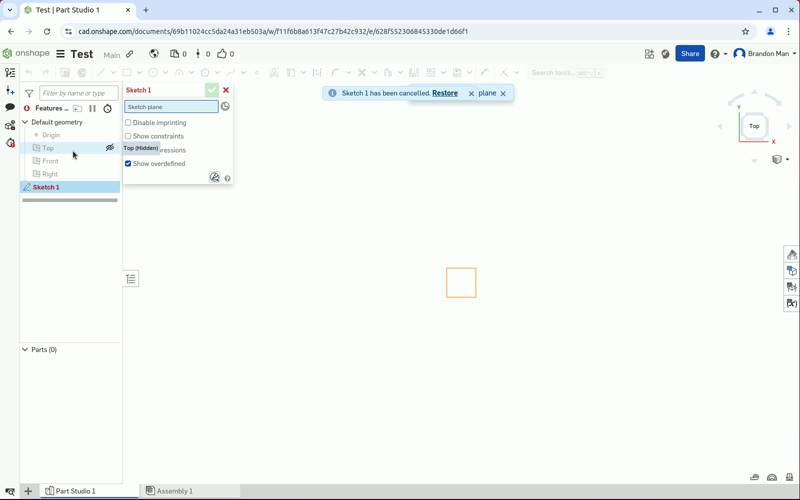
click(73, 150)
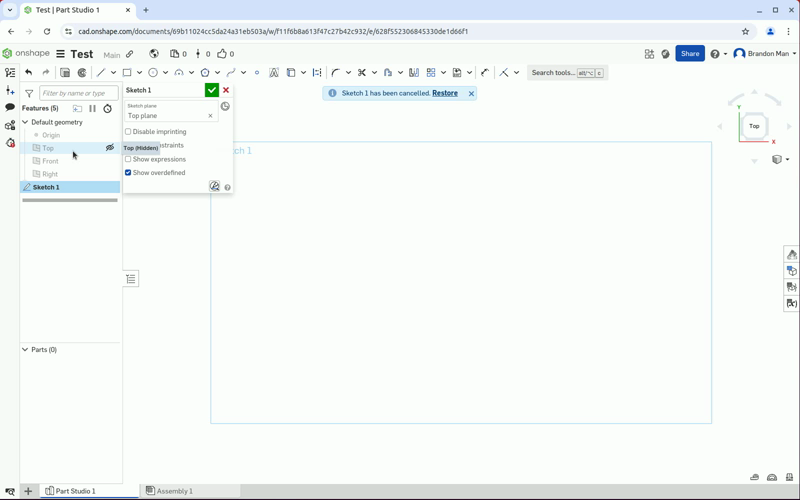
mouse_move(73, 352)
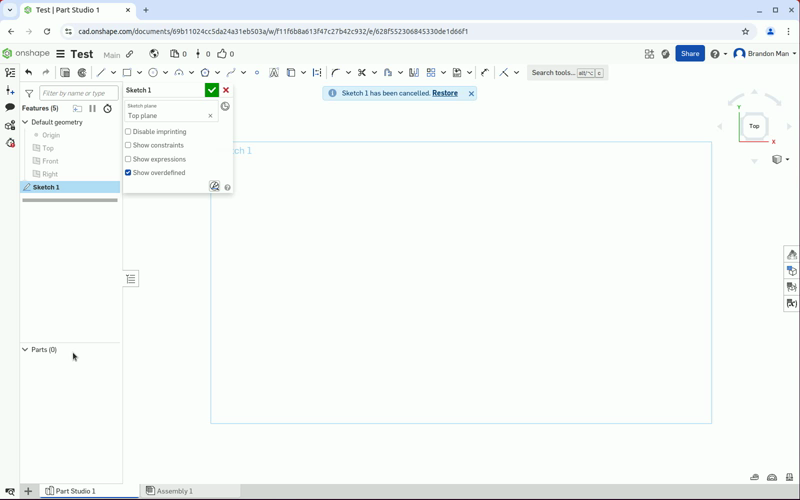
key(y)
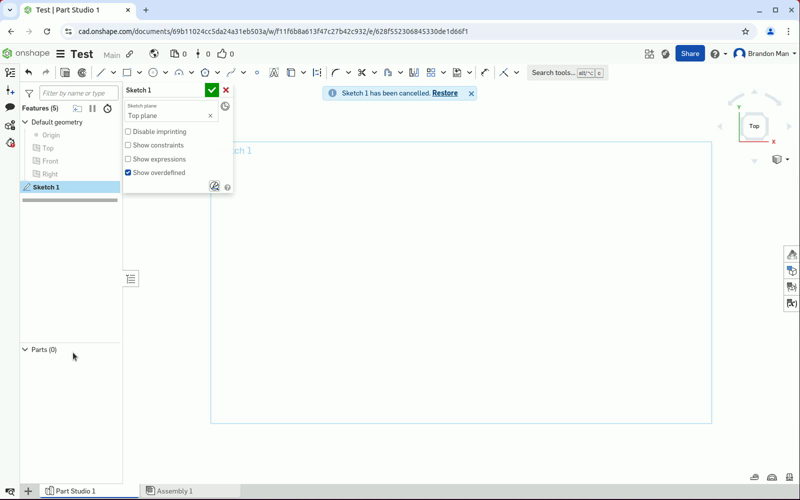
key(l)
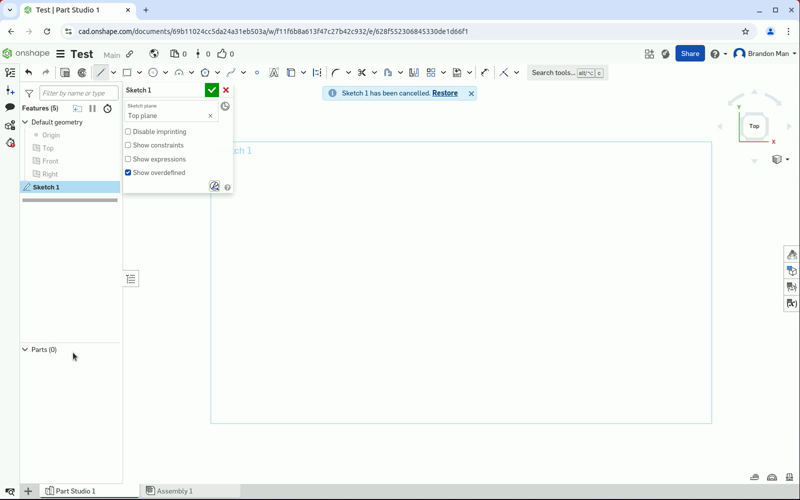
key_down(shift)
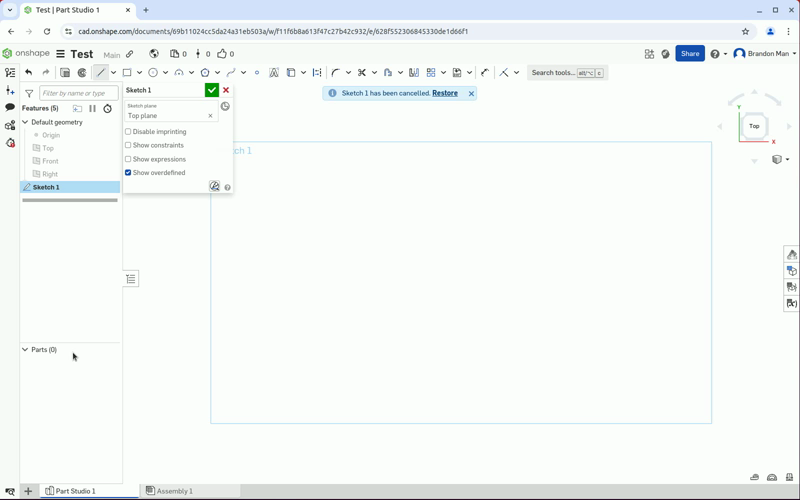
mouse_move(456, 287)
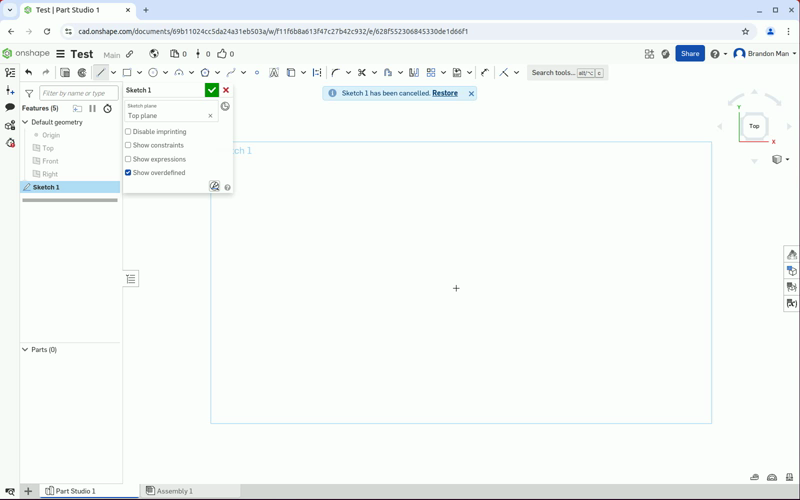
click(456, 287)
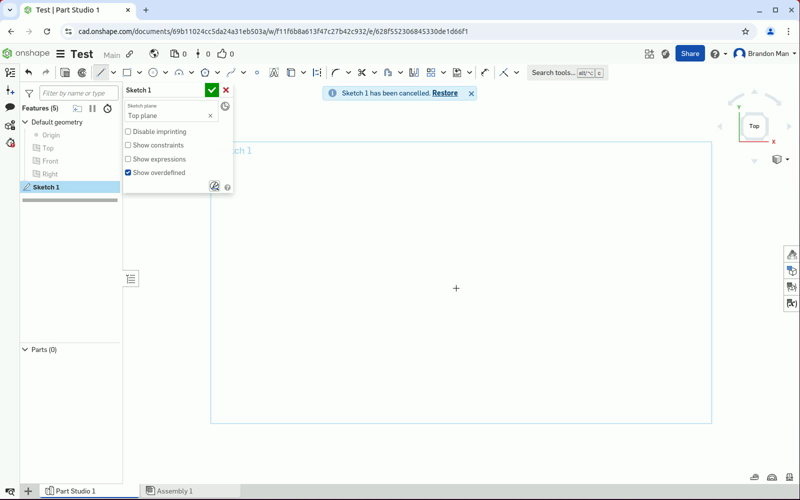
key_up(shift)
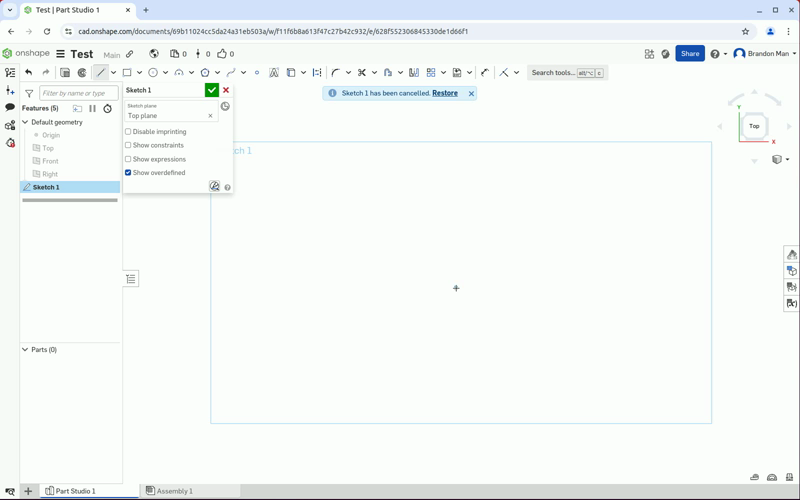
key_down(shift)
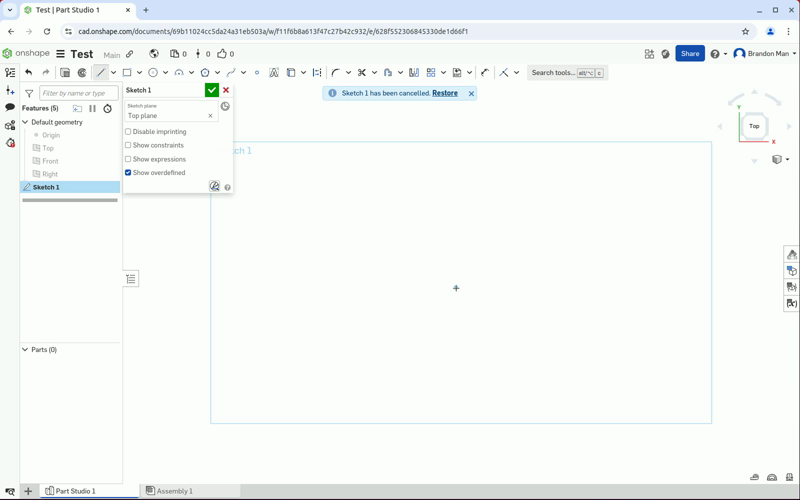
mouse_move(573, 287)
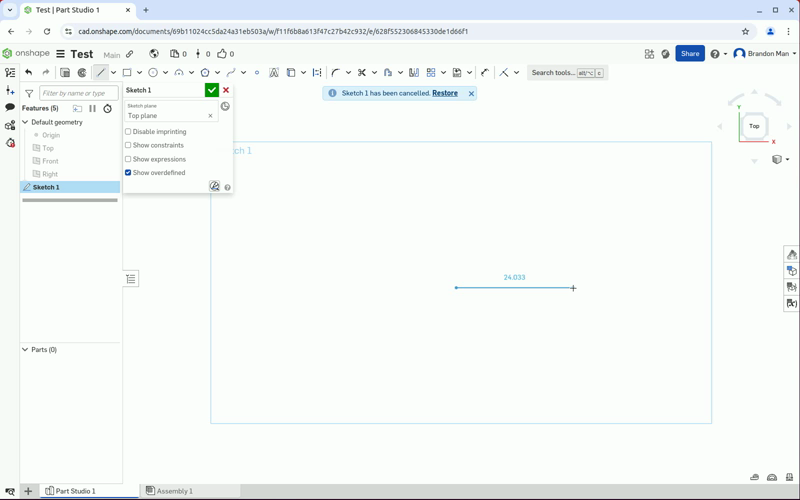
click(573, 287)
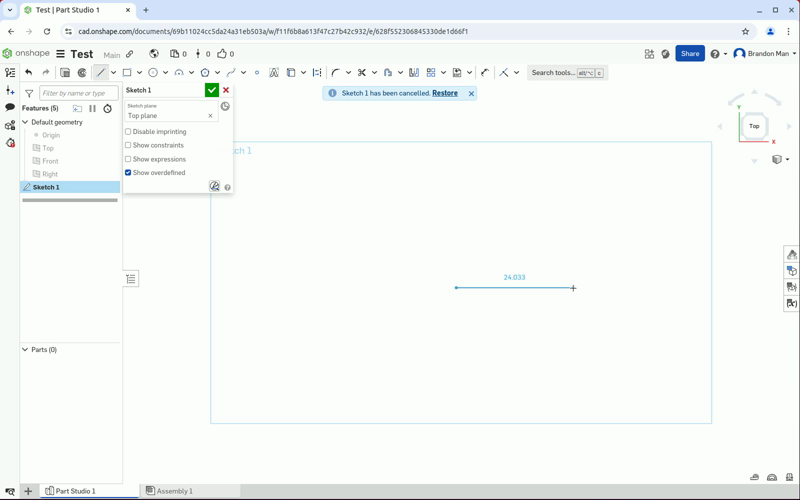
key_up(shift)
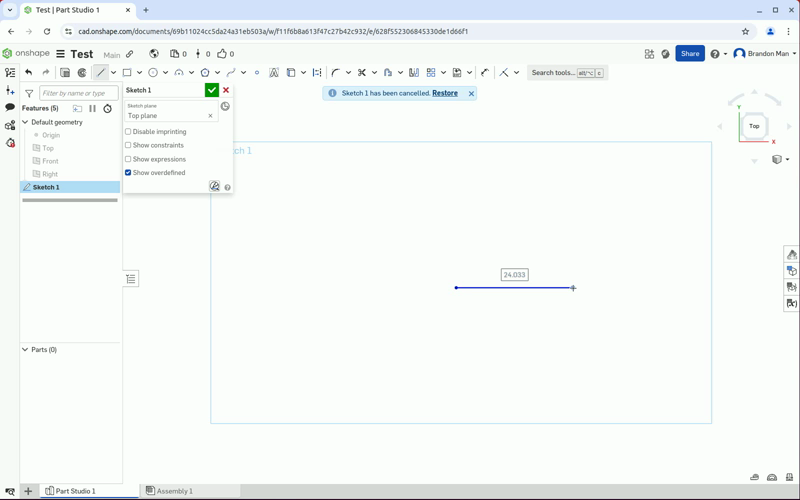
key_down(shift)
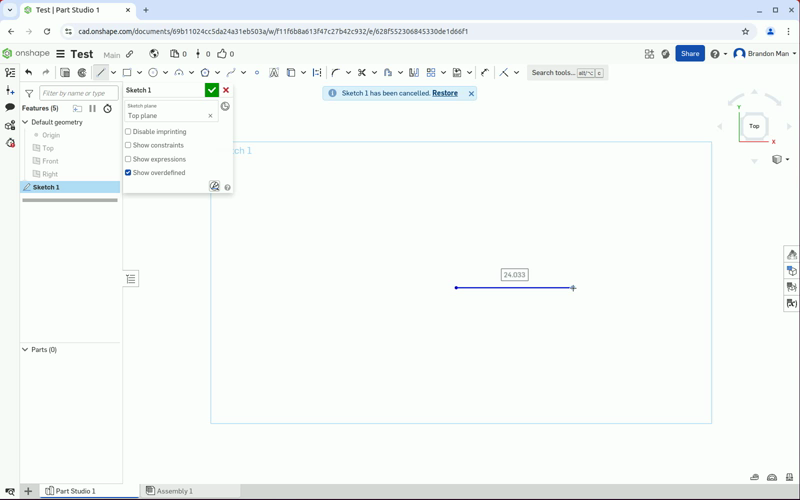
mouse_move(573, 221)
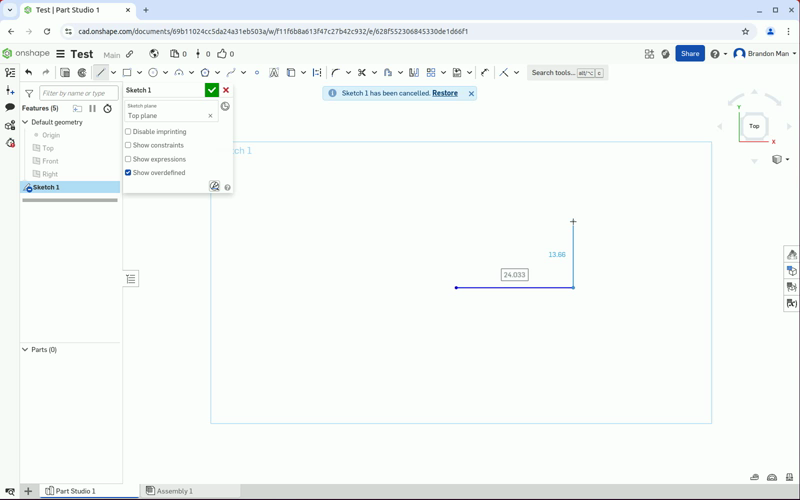
click(573, 221)
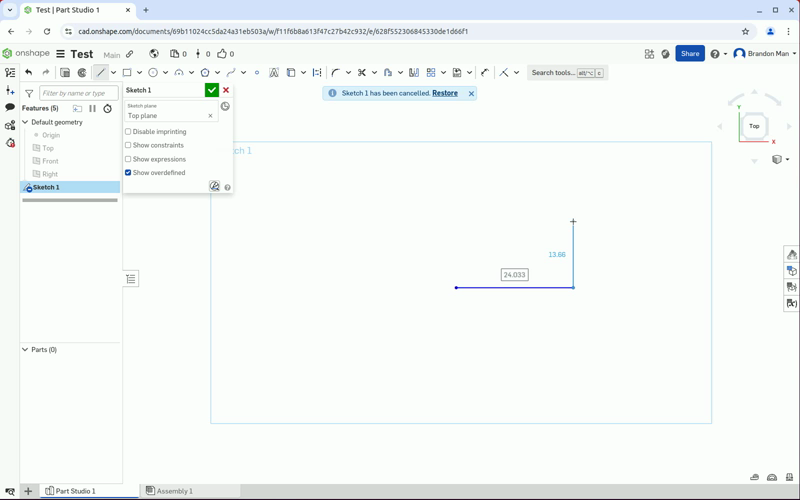
key_up(shift)
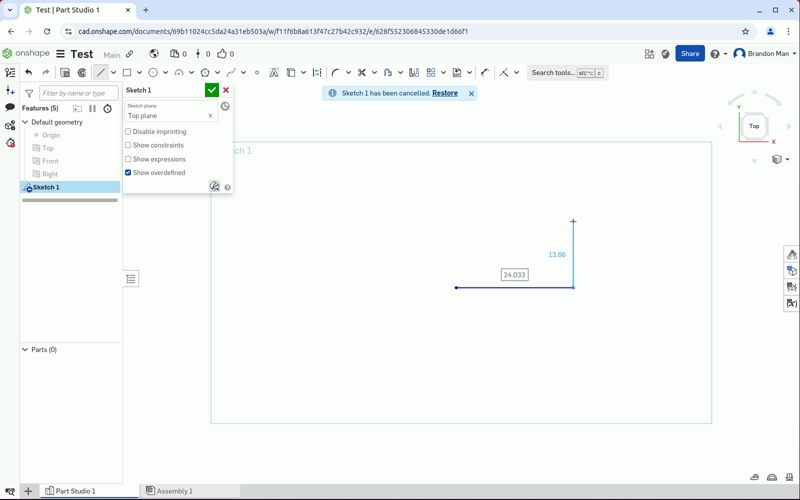
key_down(shift)
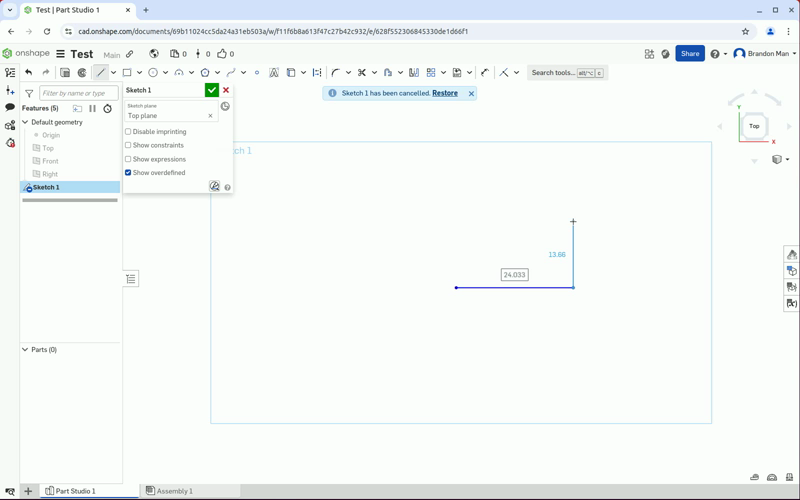
mouse_move(456, 221)
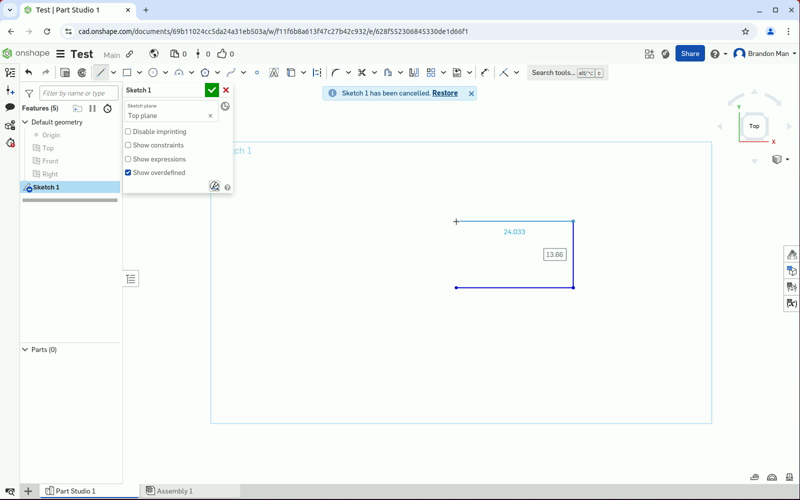
click(456, 221)
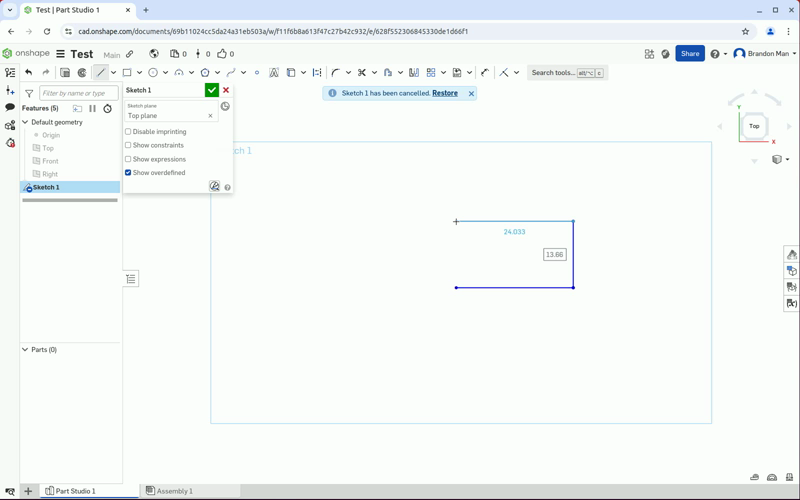
key_up(shift)
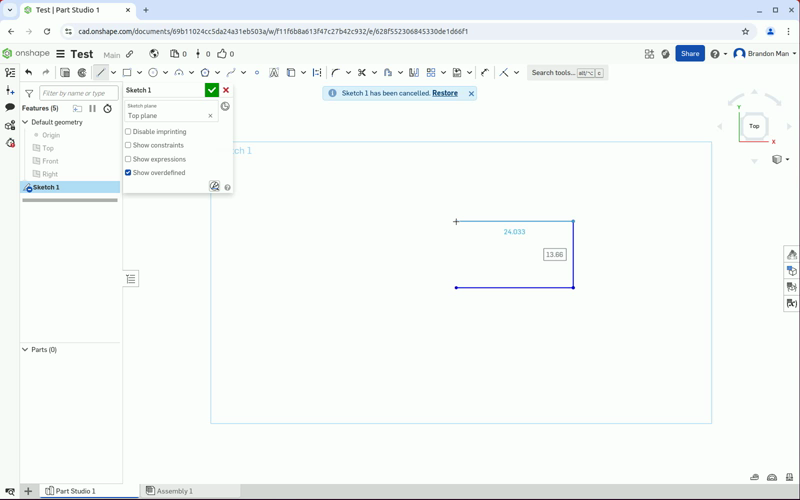
key_down(shift)
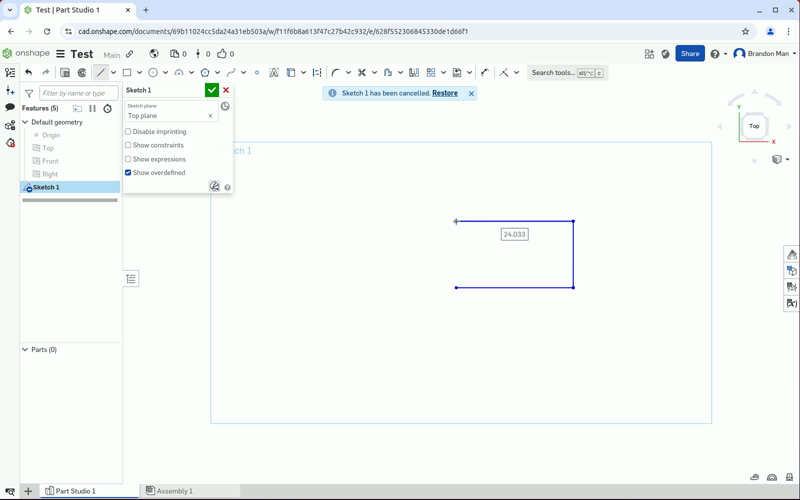
mouse_move(456, 287)
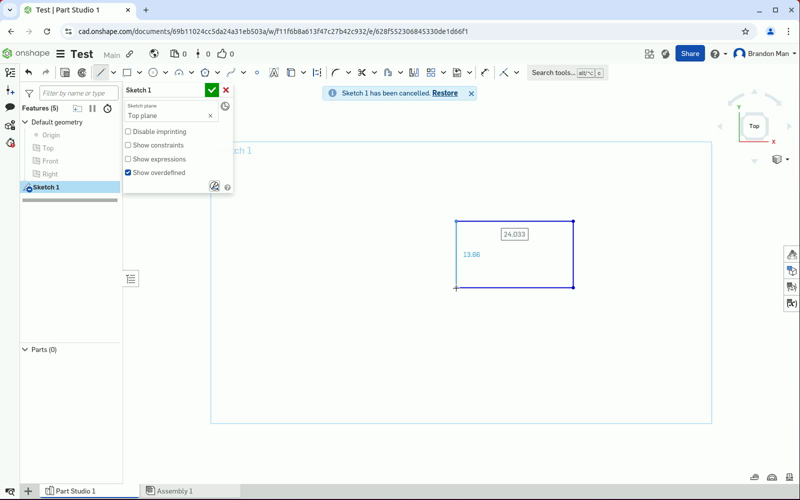
key_up(shift)
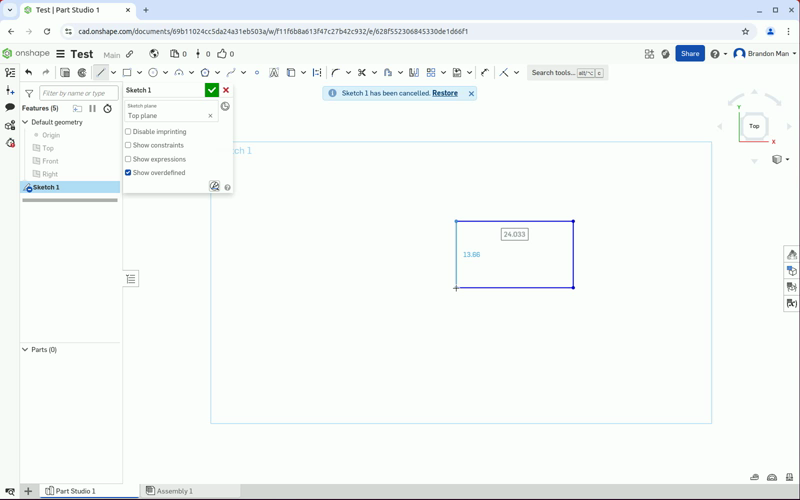
click(456, 287)
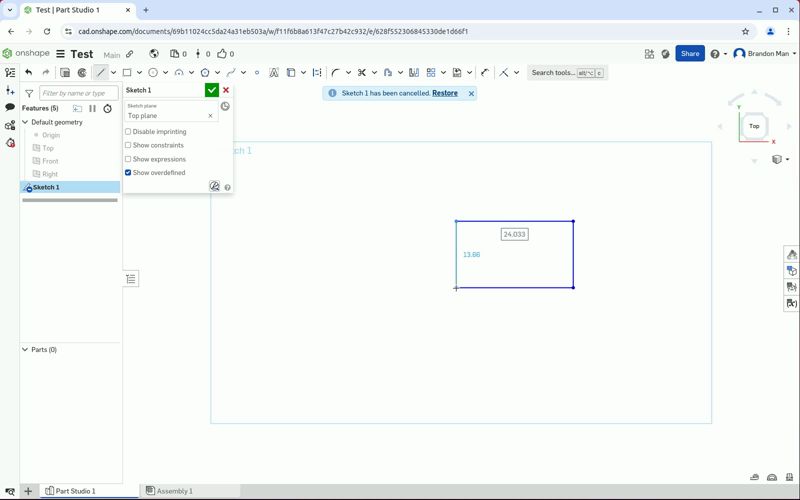
key(esc)
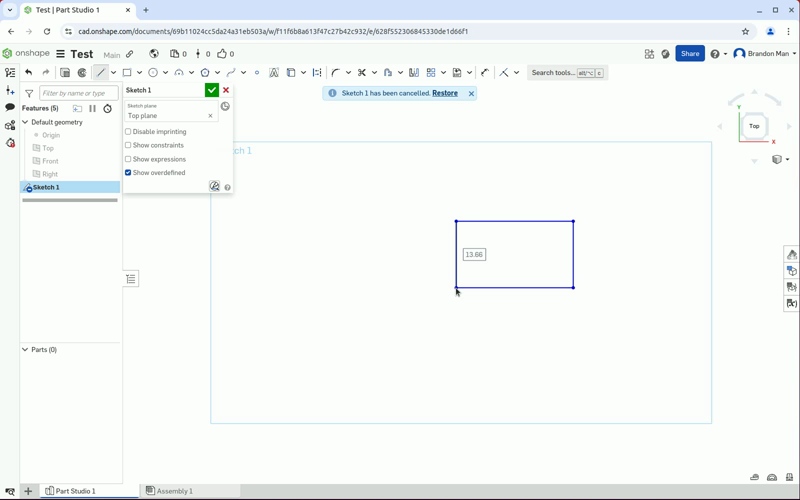
mouse_move(492, 269)
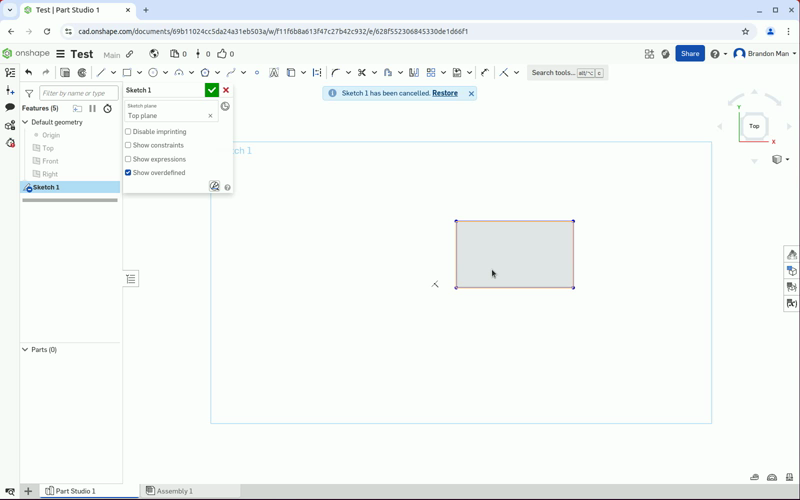
click(492, 269)
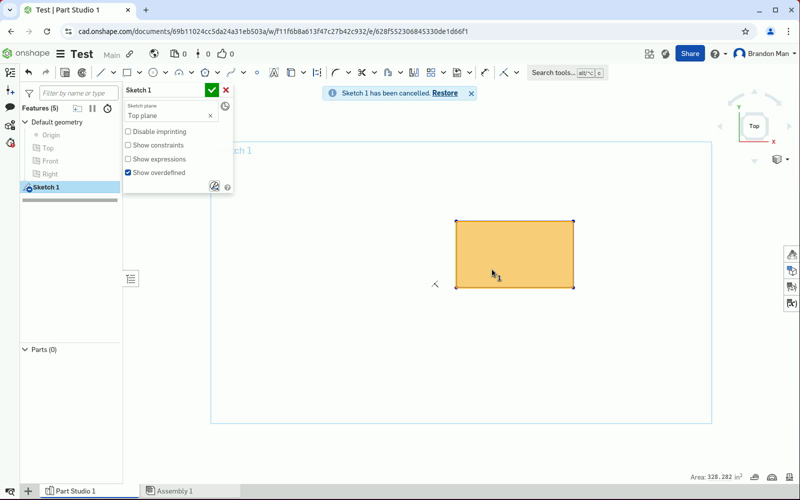
mouse_move(73, 352)
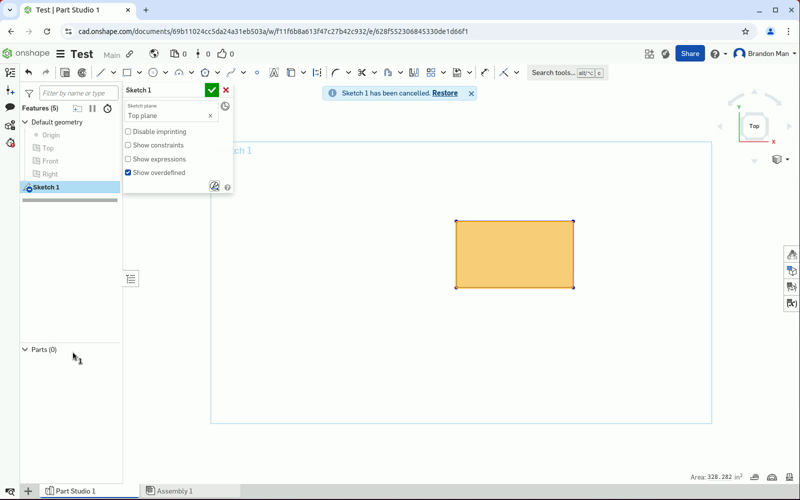
key(shift+y)
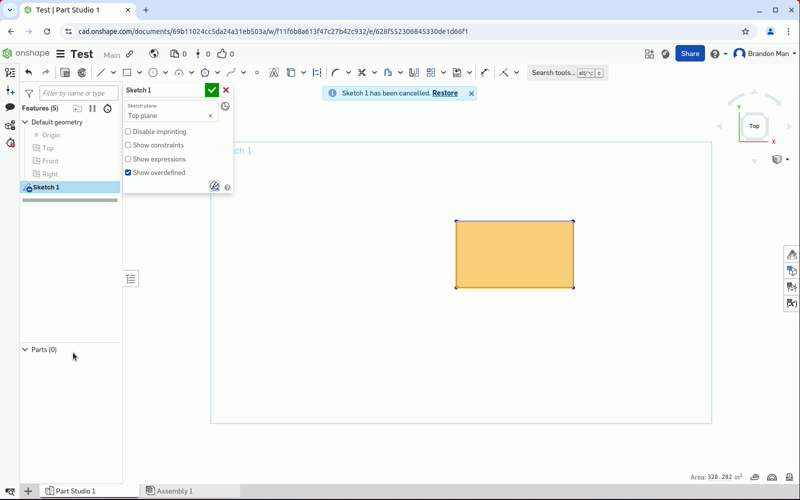
key(shift+e)
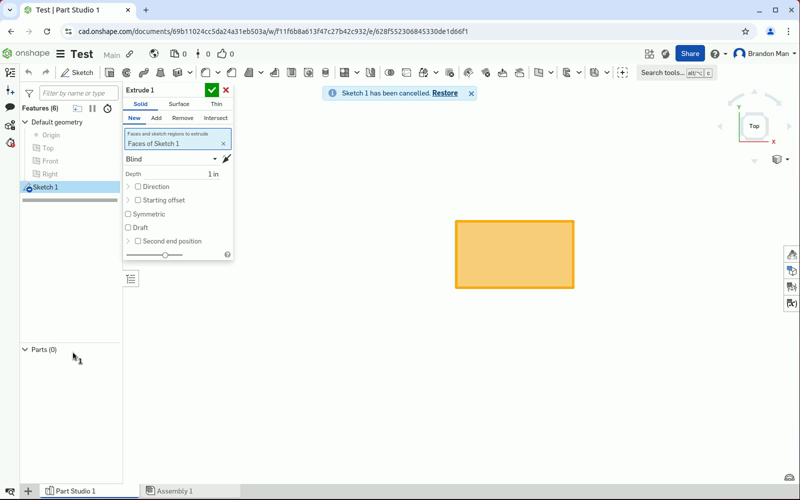
mouse_move(143, 106)
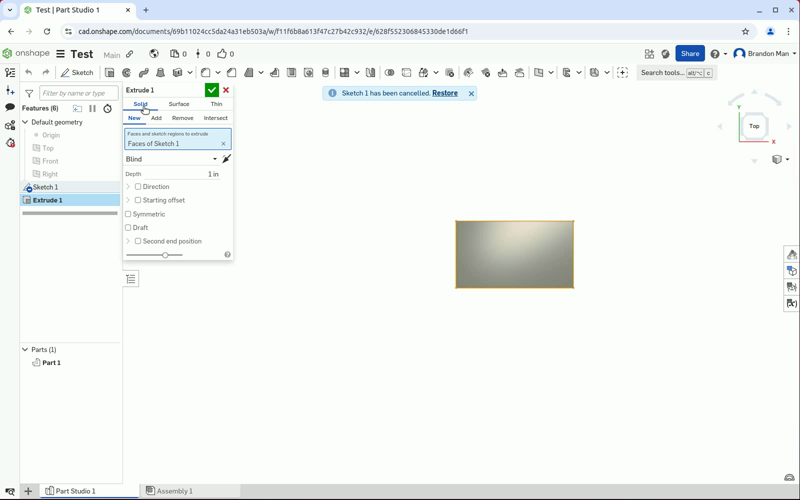
click(143, 106)
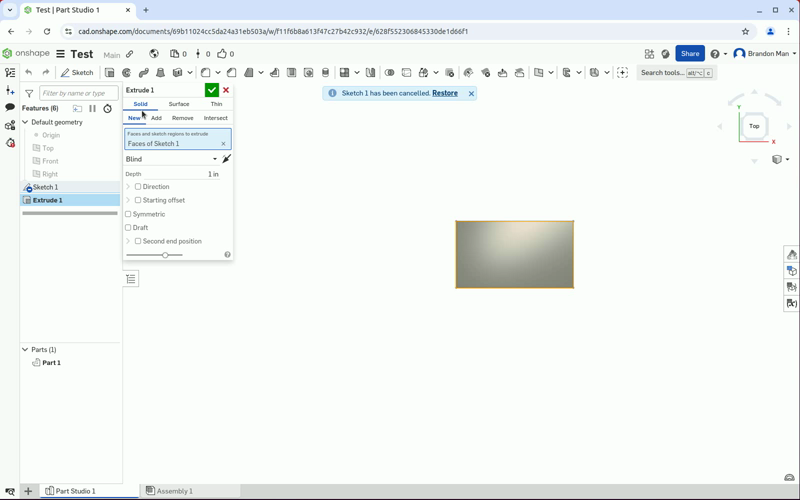
mouse_move(137, 120)
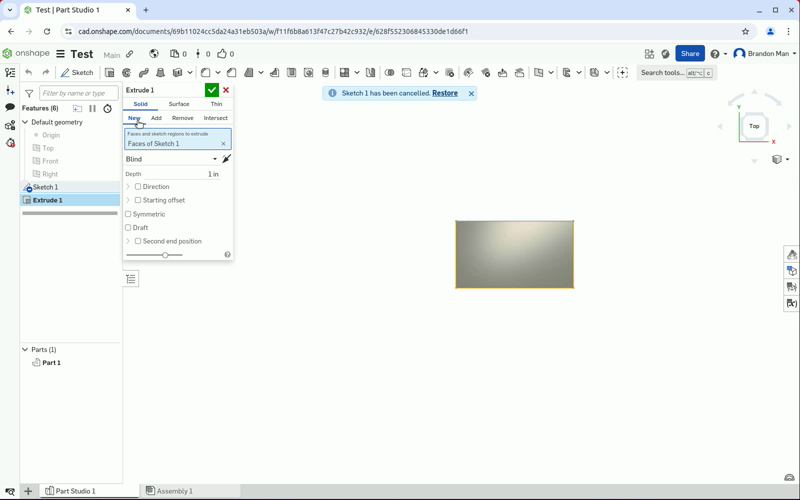
click(137, 120)
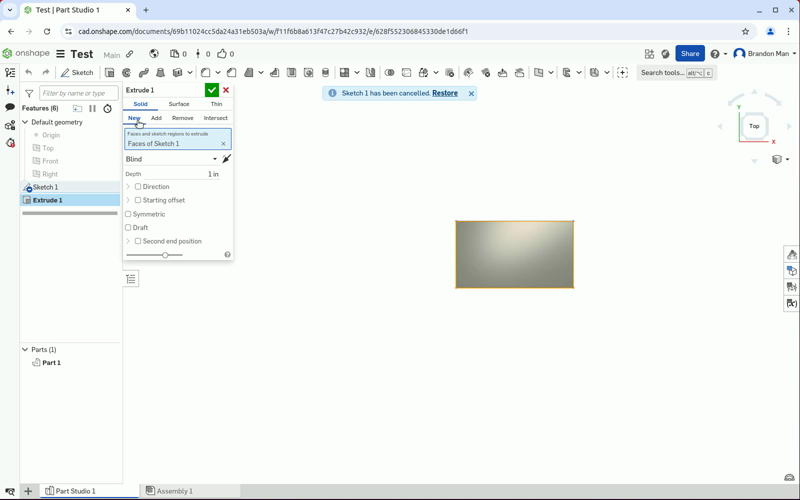
key(tab, 4)
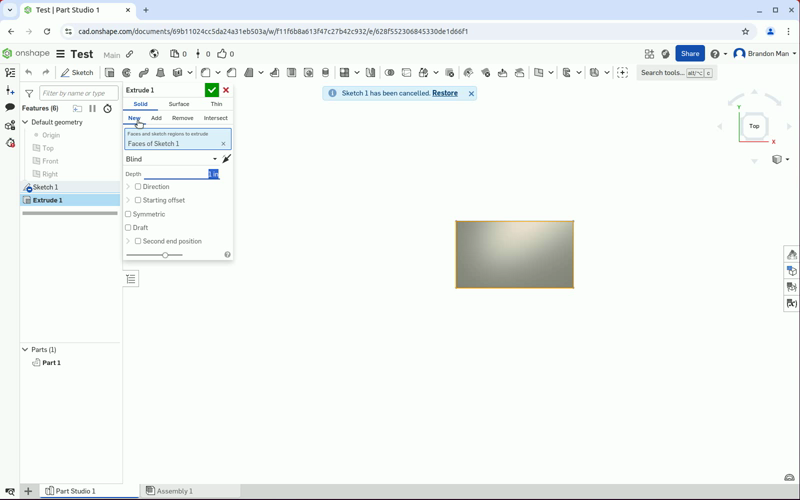
text(4.333)
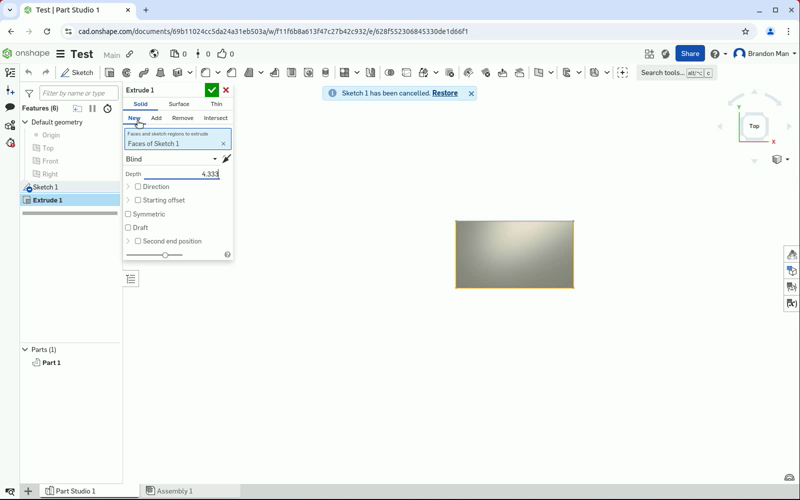
key(enter)
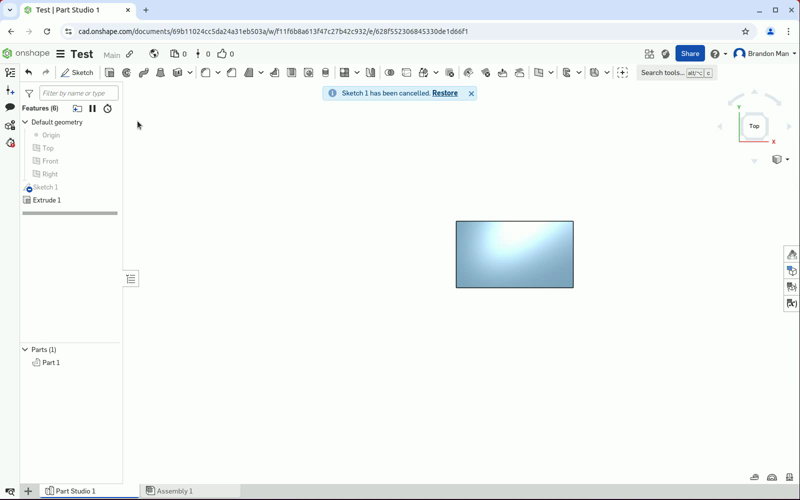
key(shift+h)
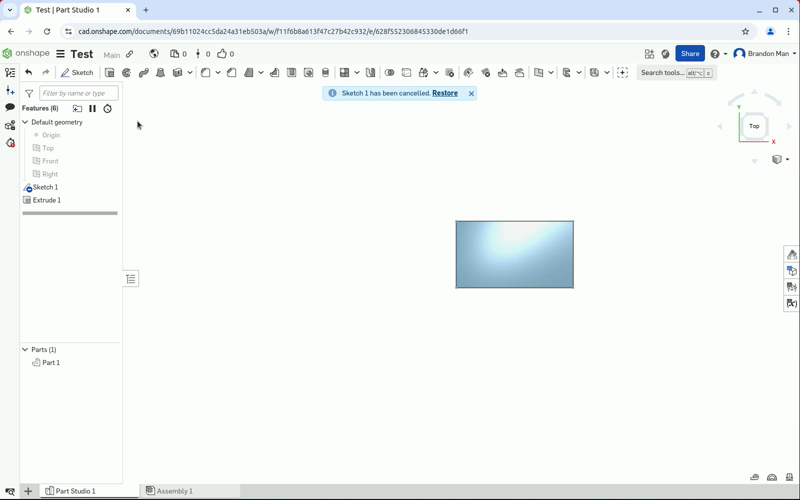
key(shift+h)
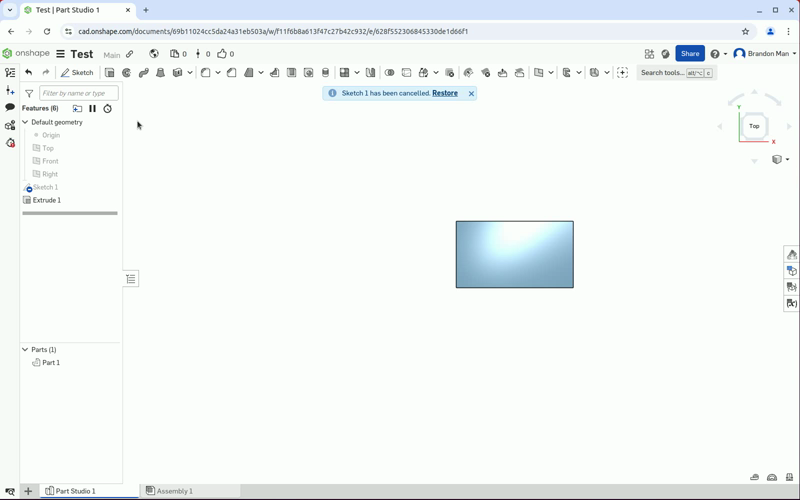
mouse_move(73, 189)
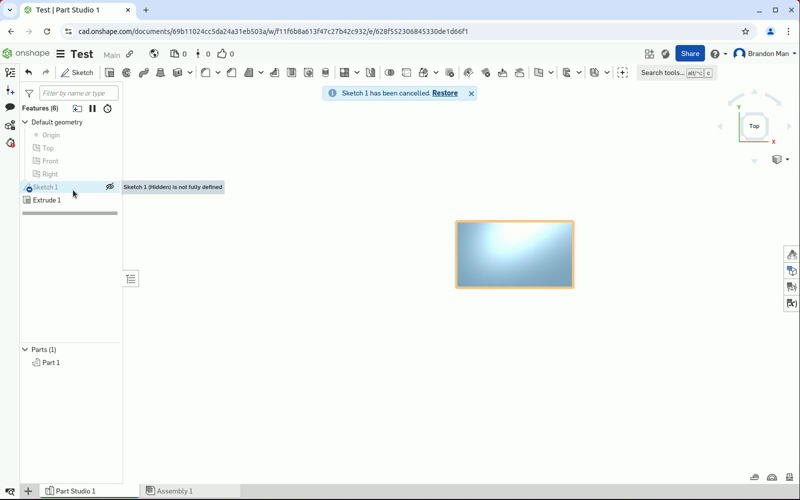
click(73, 189)
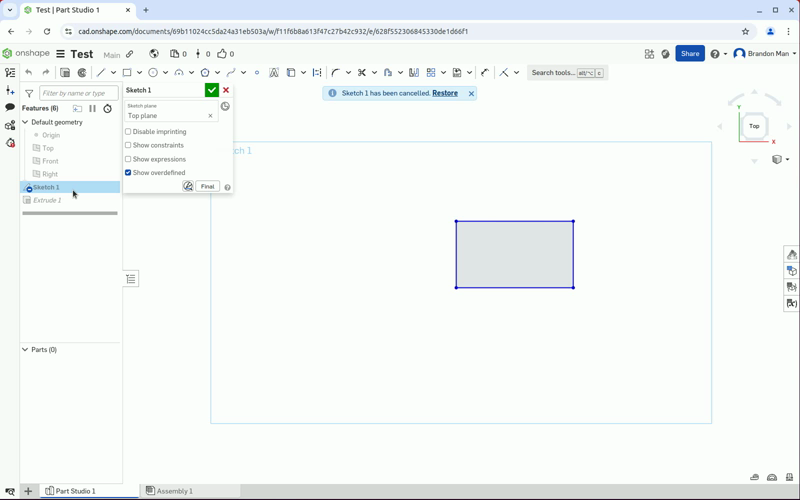
mouse_move(229, 92)
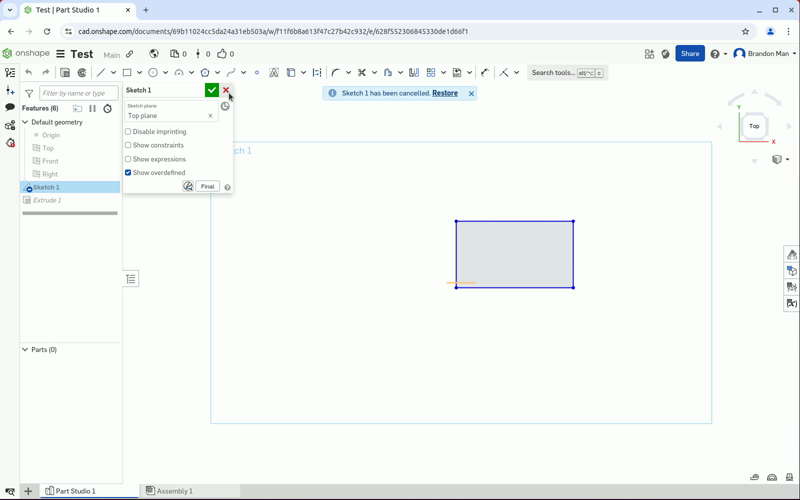
click(229, 92)
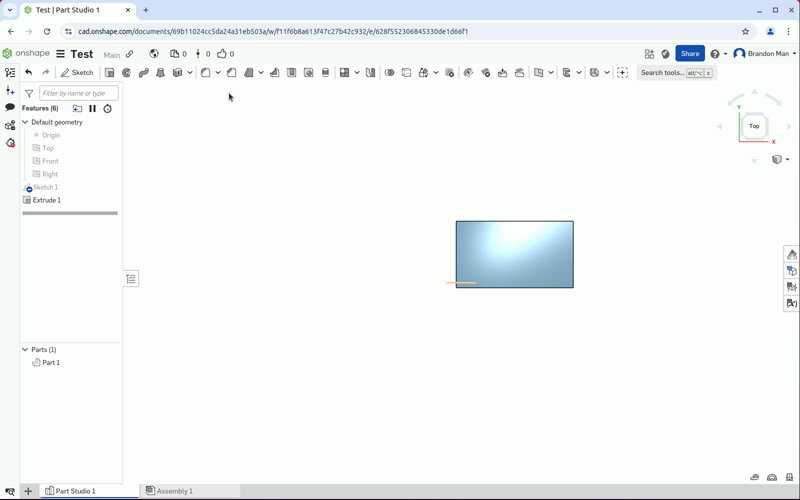
mouse_move(541, 75)
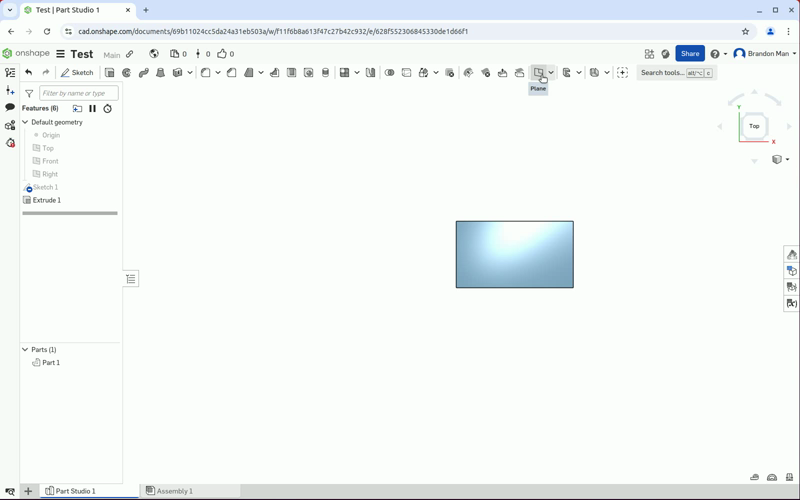
click(541, 75)
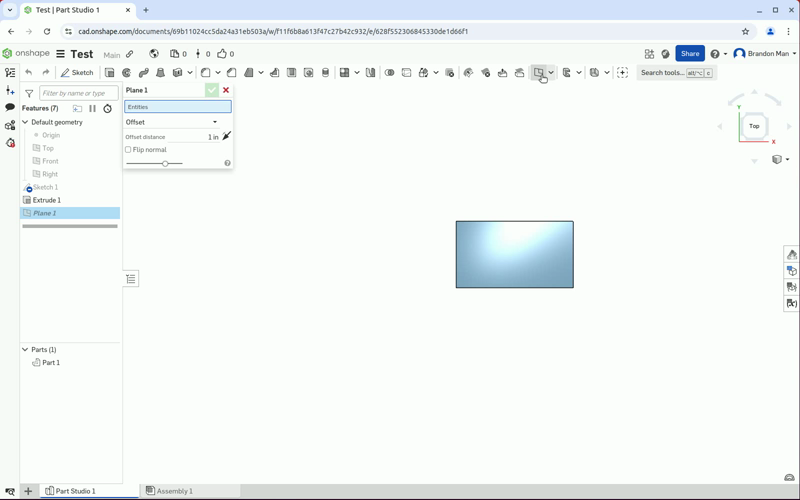
mouse_move(73, 150)
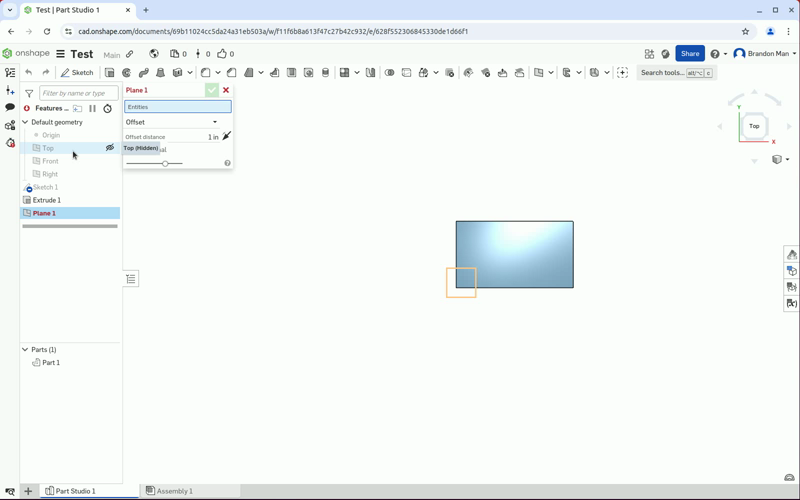
click(73, 150)
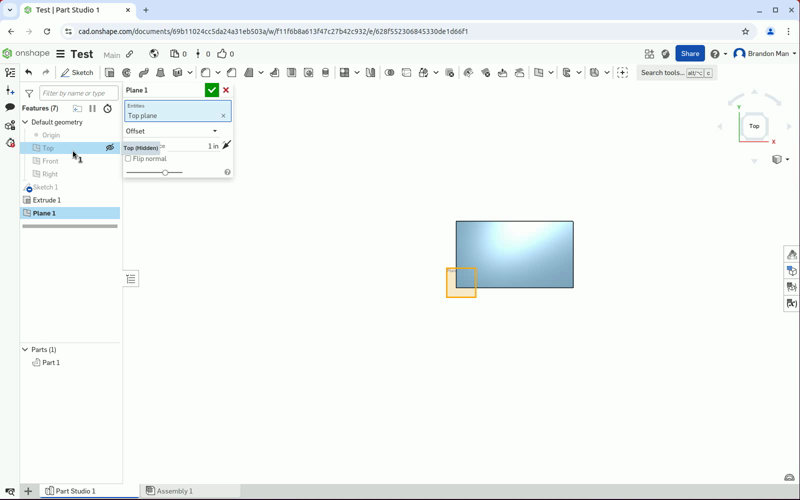
key(tab, 2)
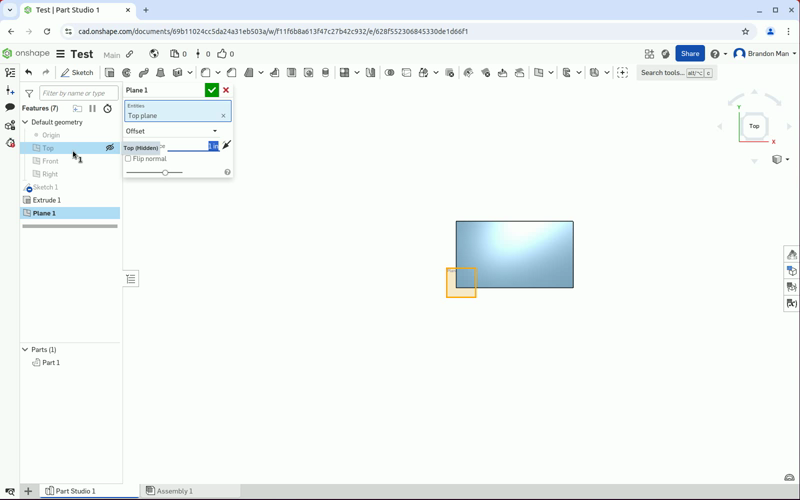
text(4.344)
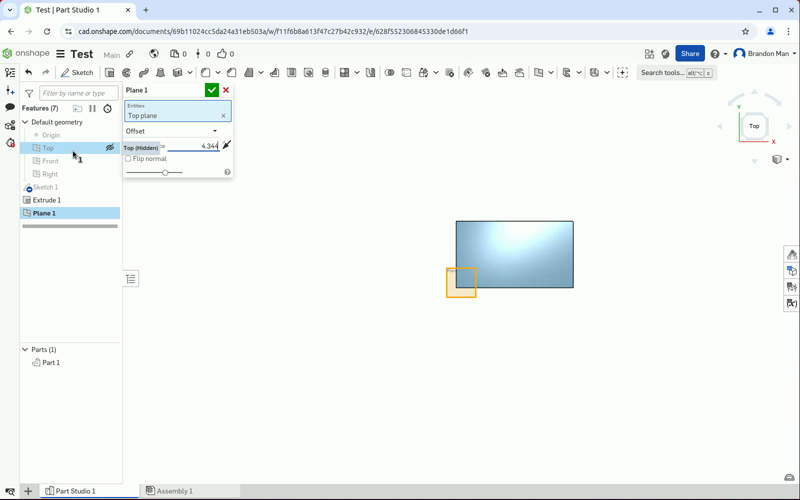
key(enter, 2)
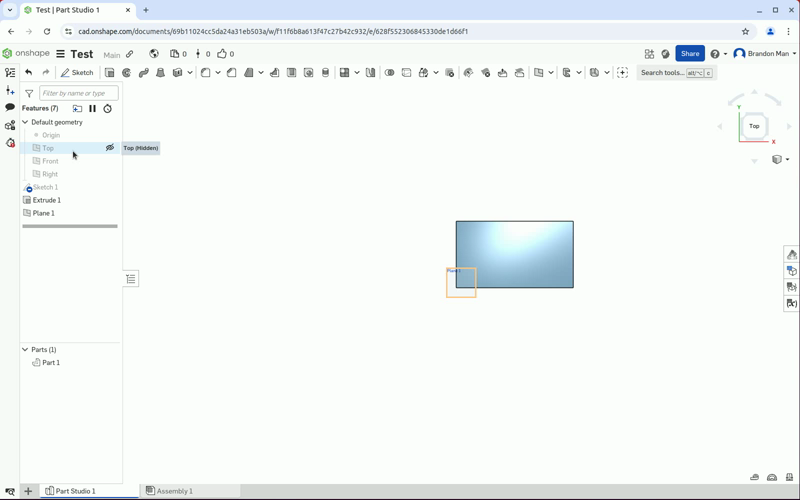
key(shift+s)
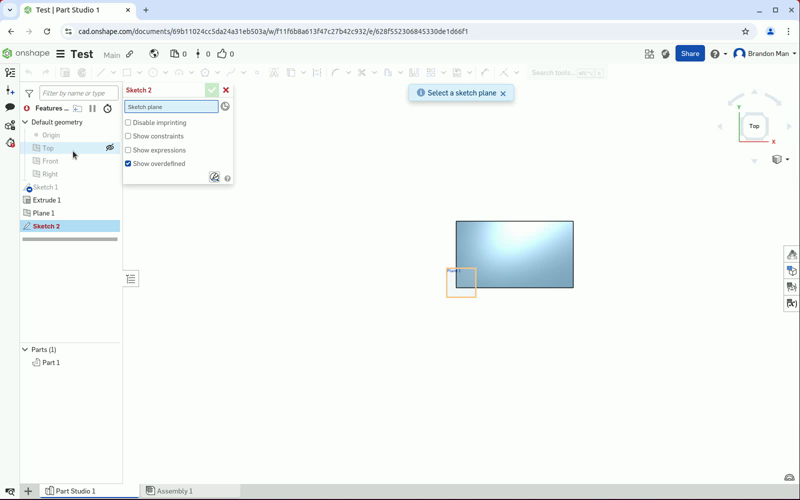
mouse_move(73, 215)
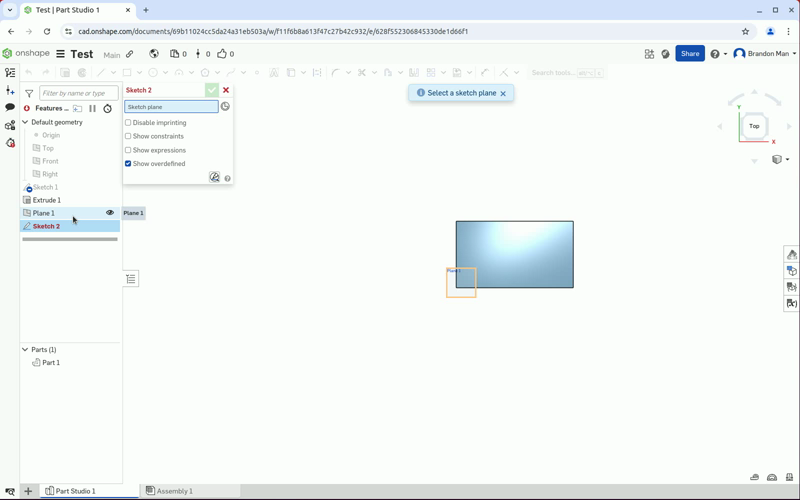
click(73, 215)
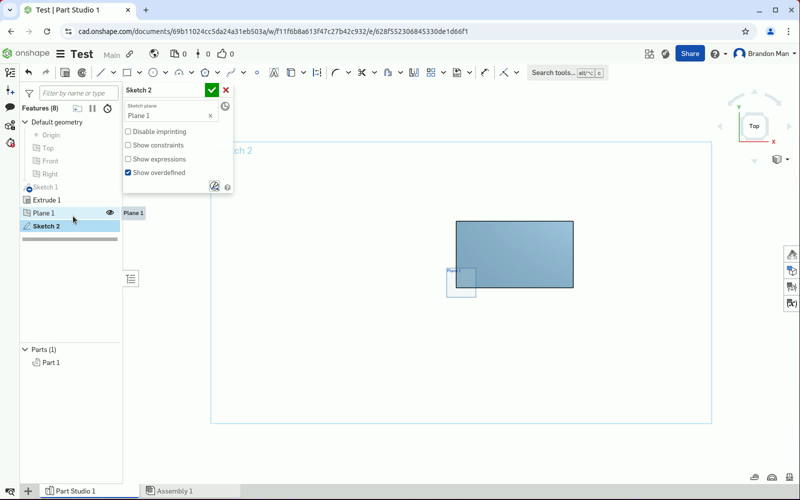
mouse_move(73, 352)
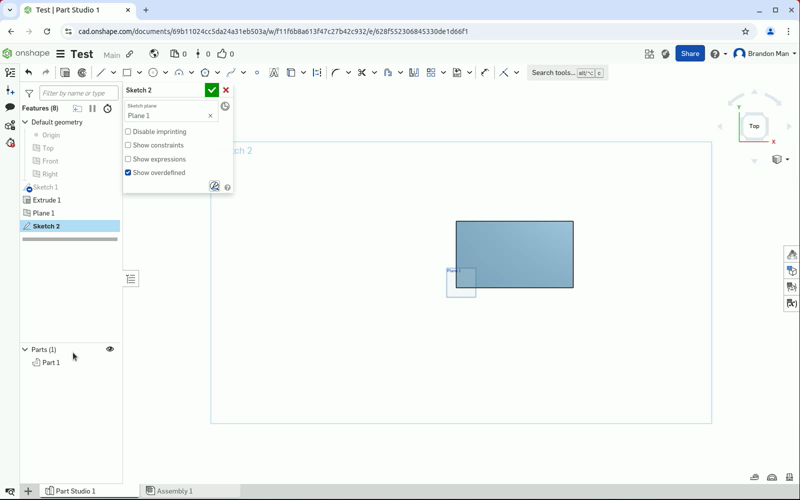
key(y)
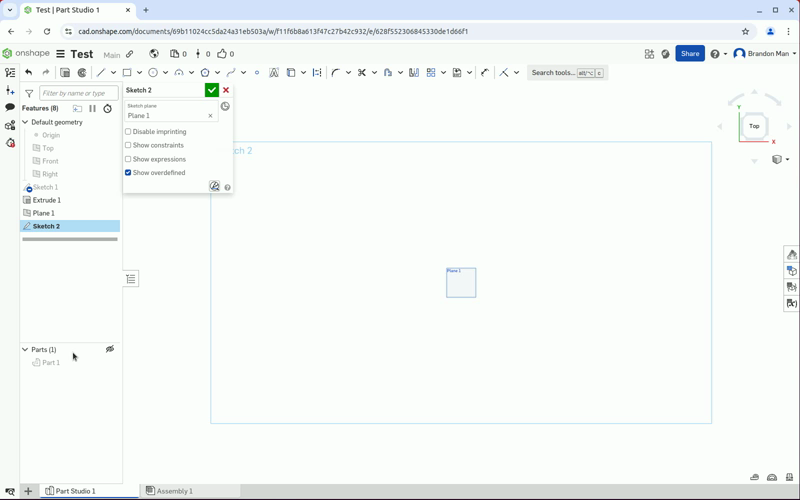
key(a)
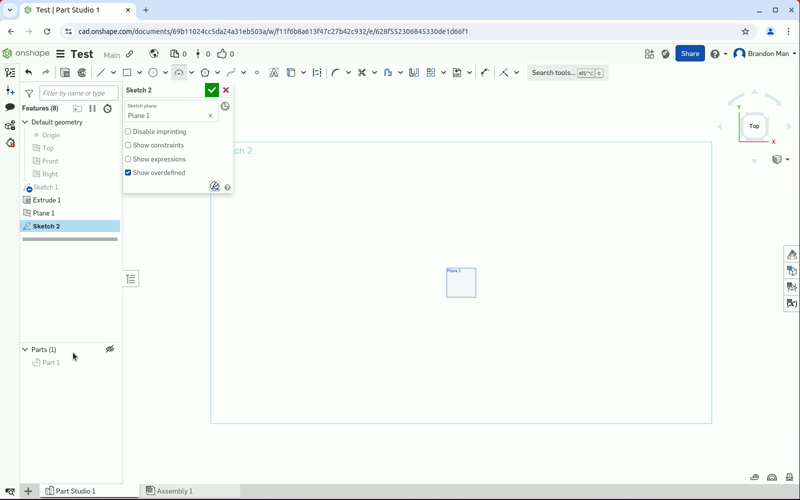
key_down(shift)
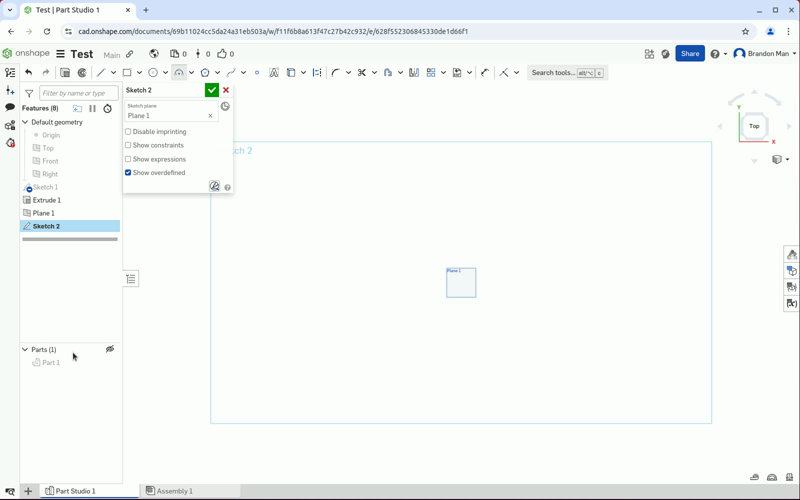
mouse_move(460, 280)
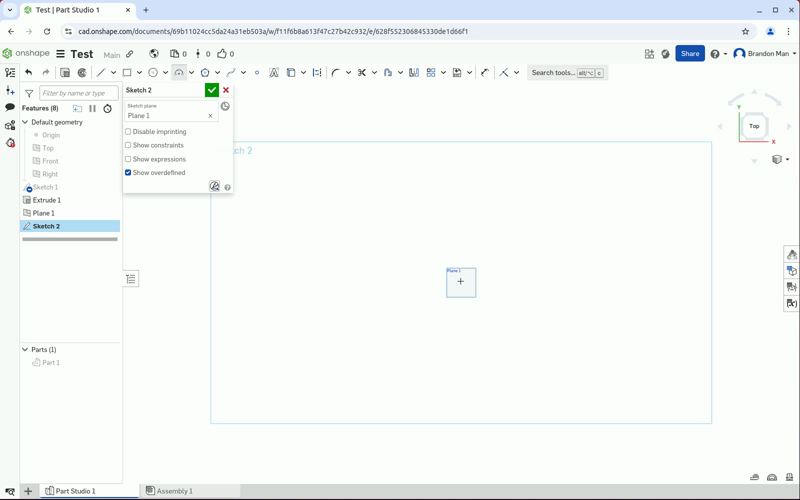
click(460, 280)
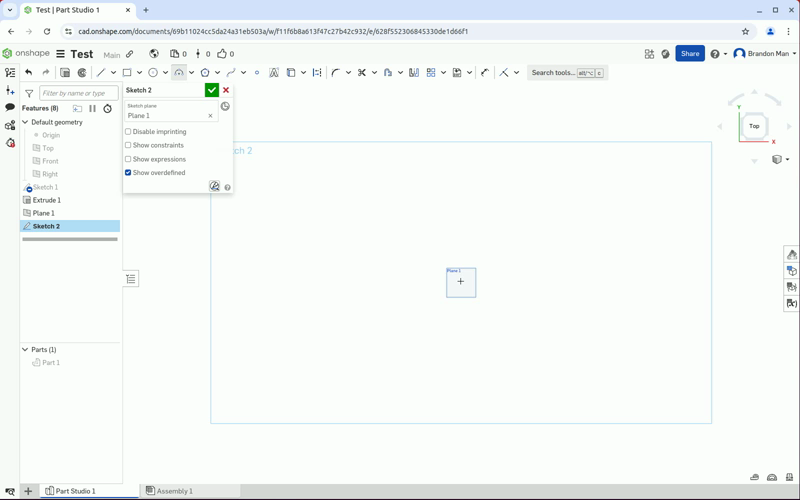
key_up(shift)
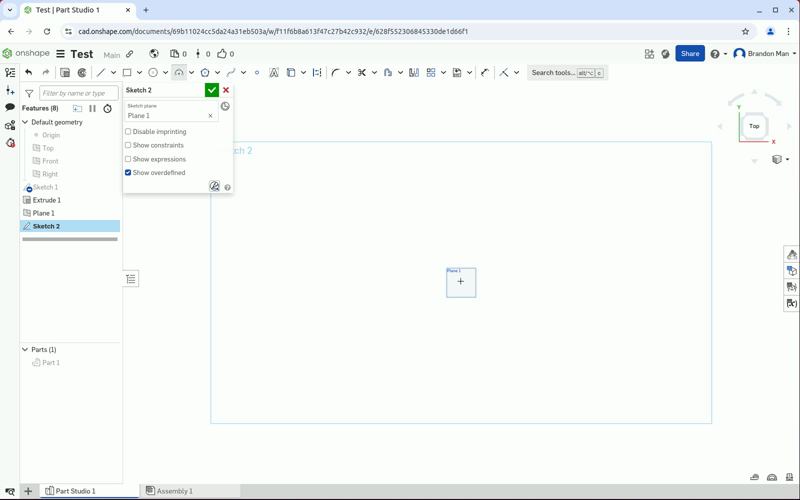
key_down(shift)
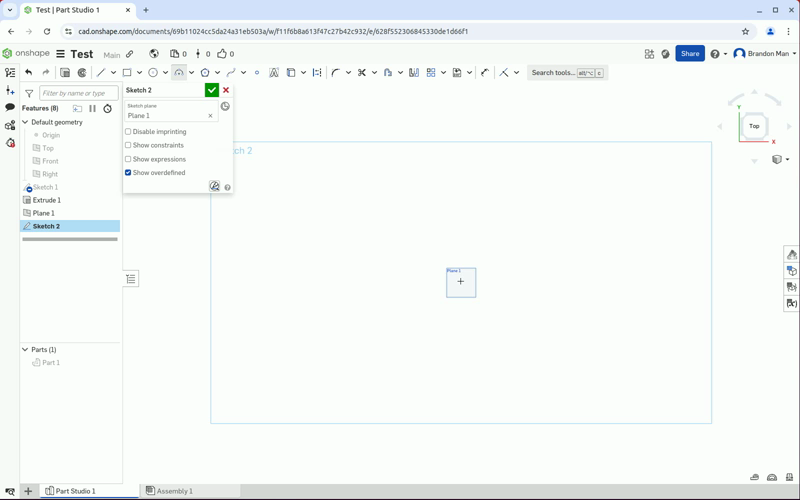
mouse_move(463, 282)
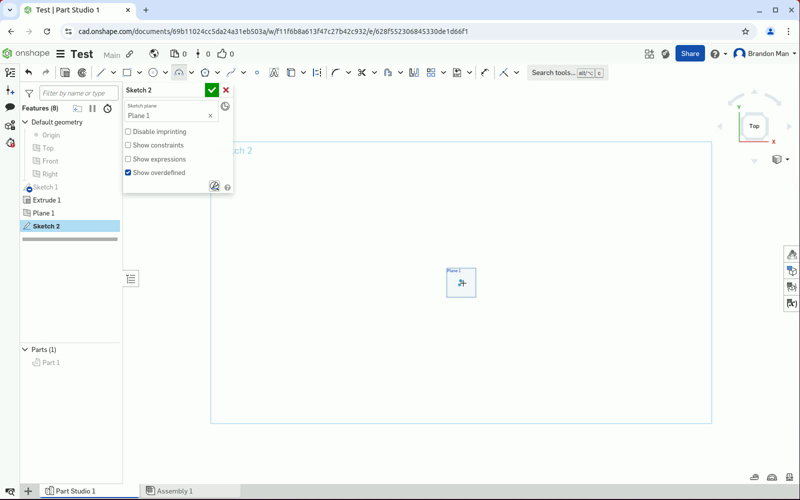
scroll(6)
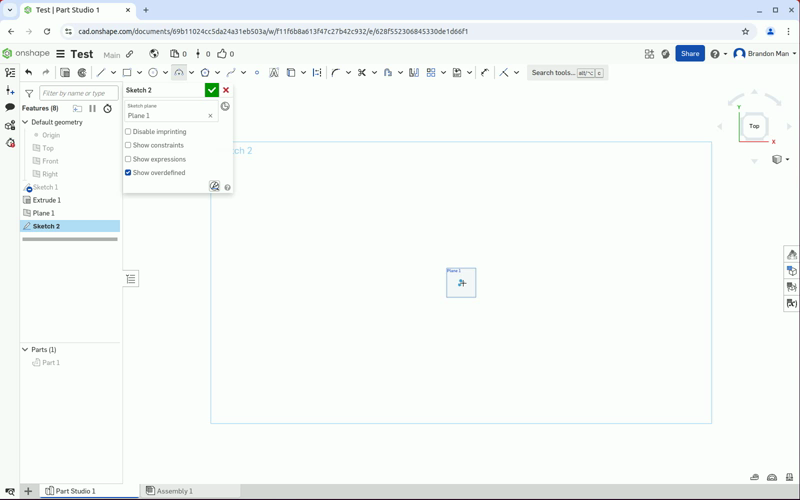
scroll(6)
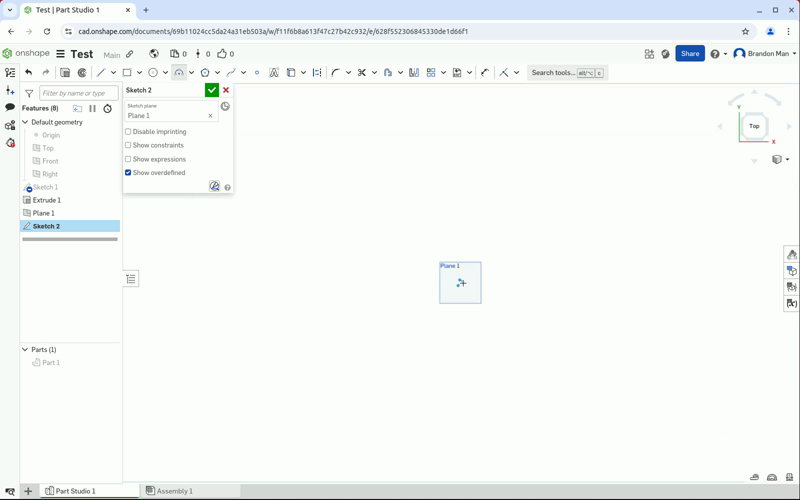
scroll(6)
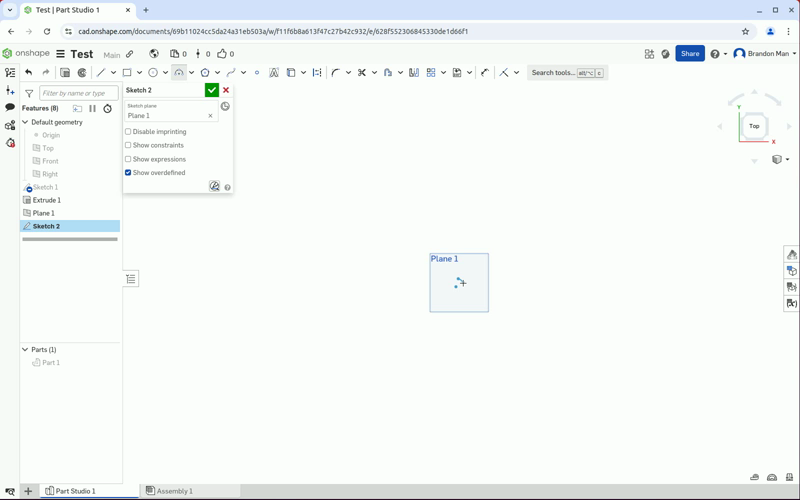
scroll(6)
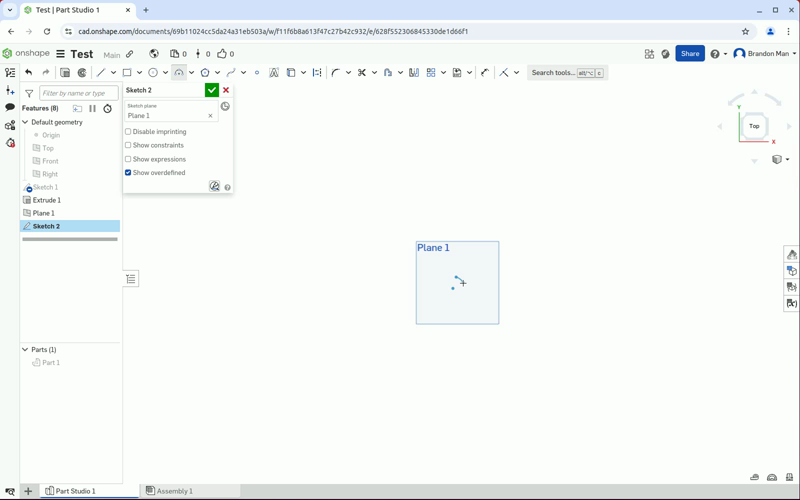
scroll(6)
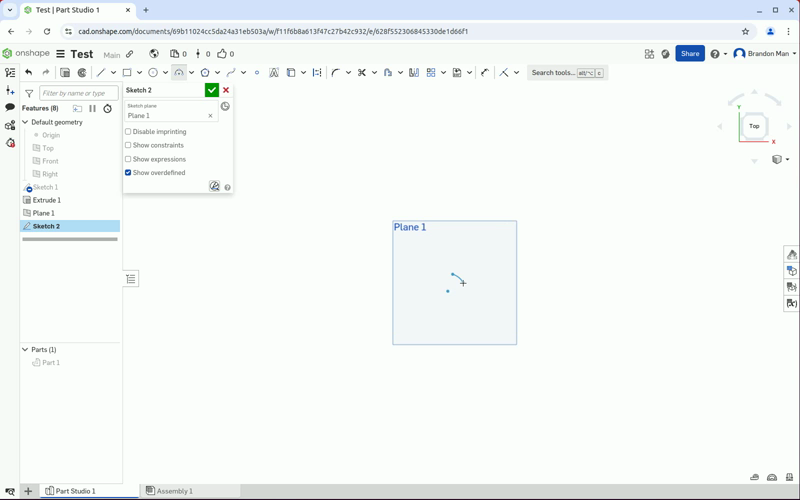
scroll(6)
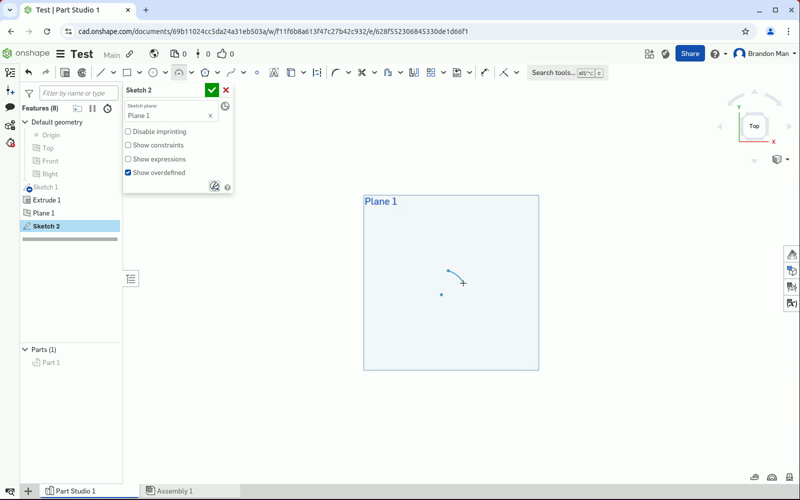
scroll(6)
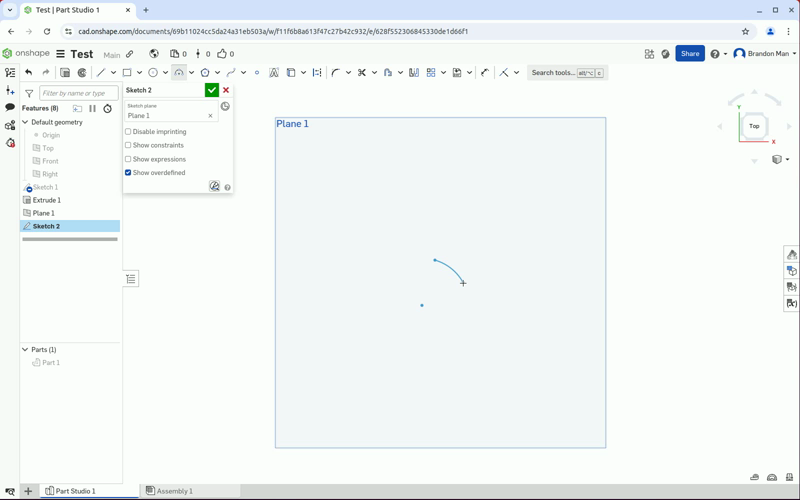
click(463, 282)
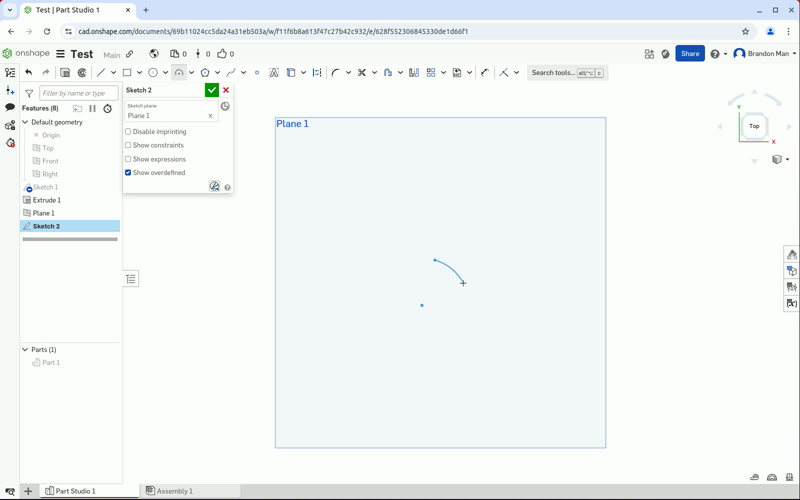
scroll(-6)
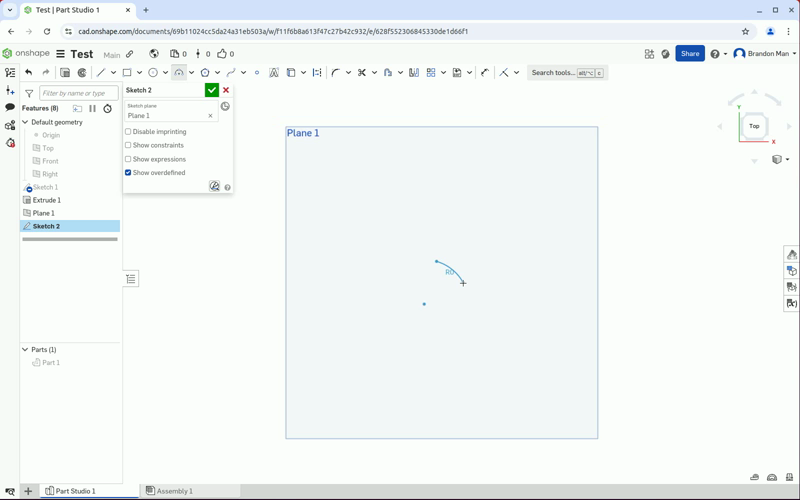
scroll(-6)
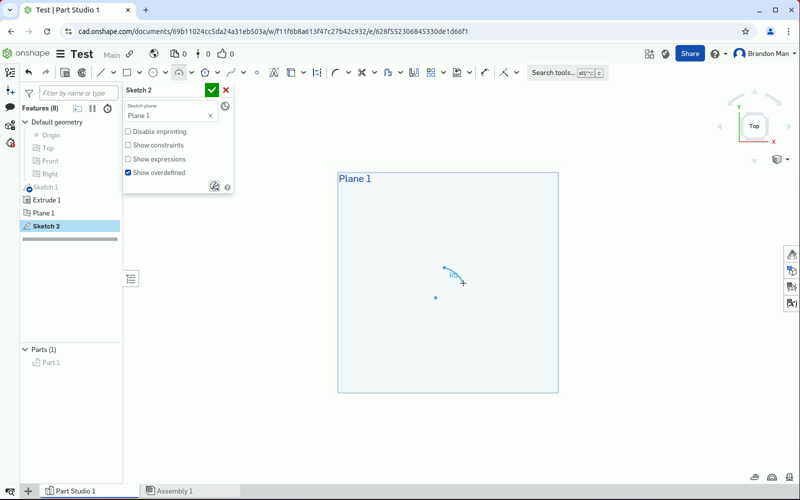
scroll(-6)
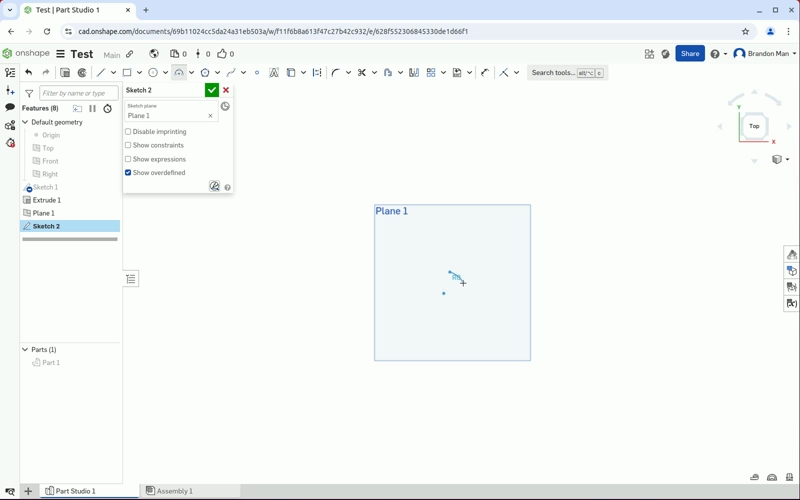
scroll(-6)
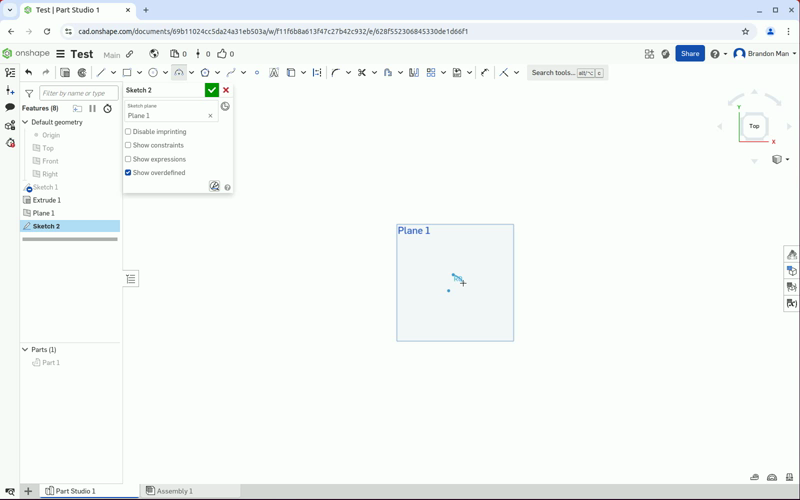
scroll(-6)
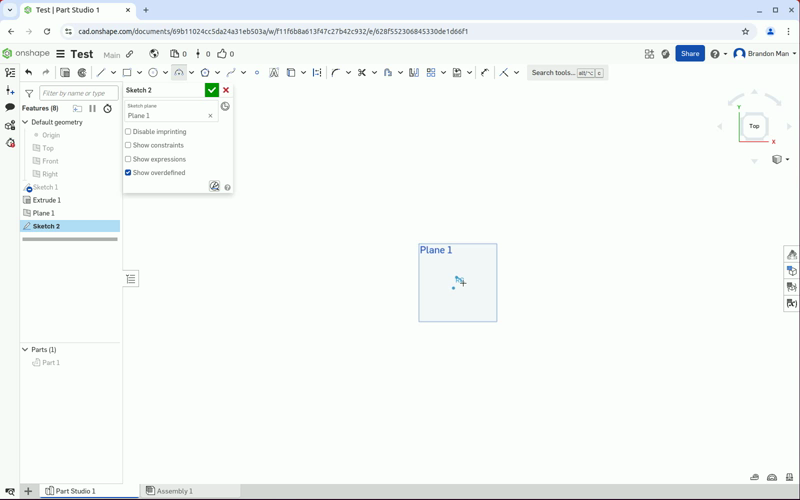
scroll(-6)
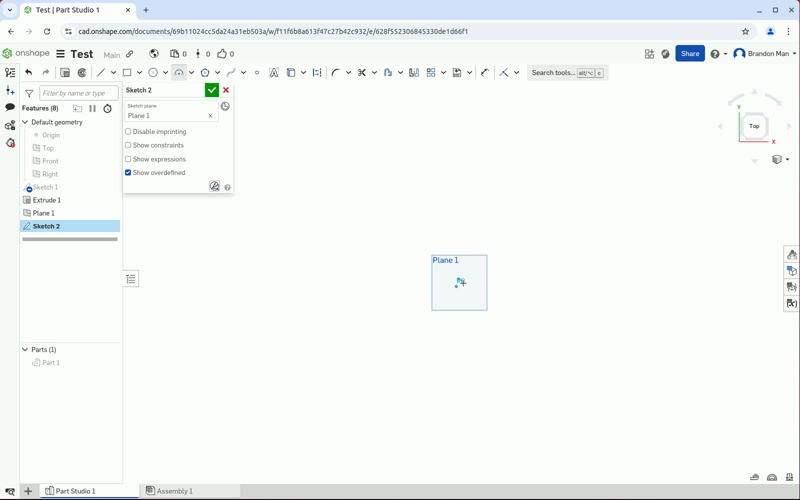
scroll(-6)
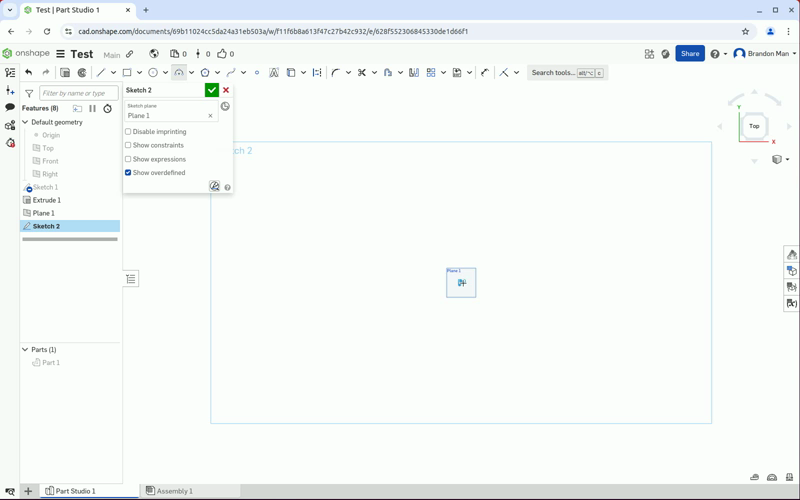
mouse_move(461, 282)
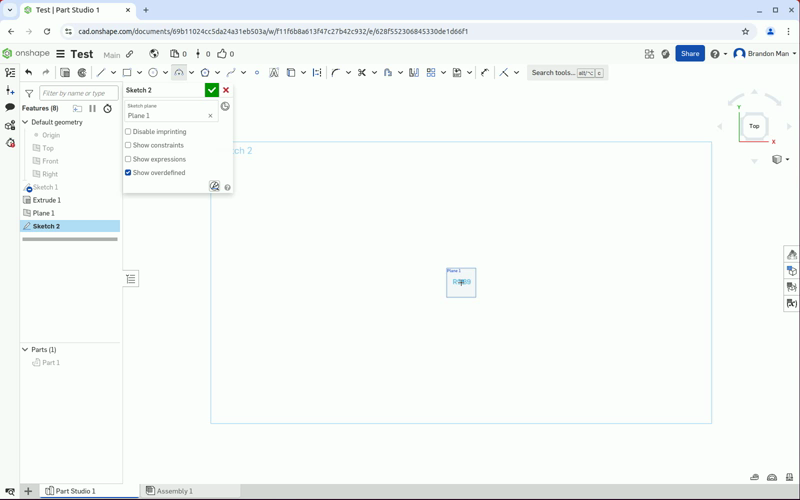
scroll(6)
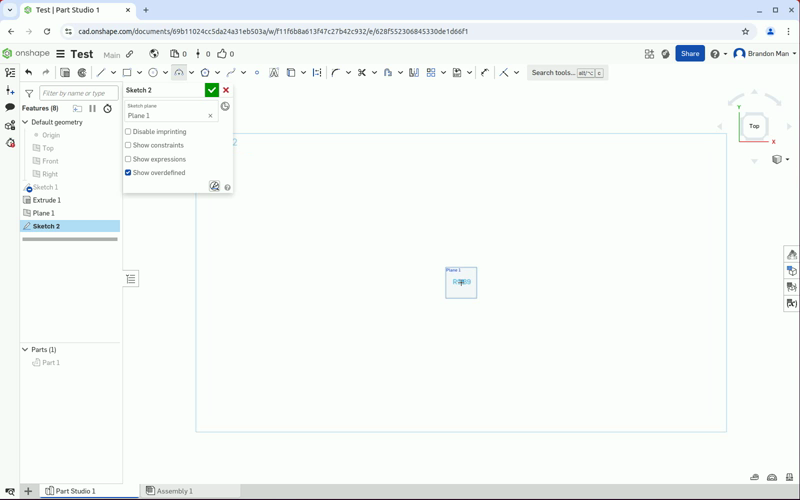
scroll(6)
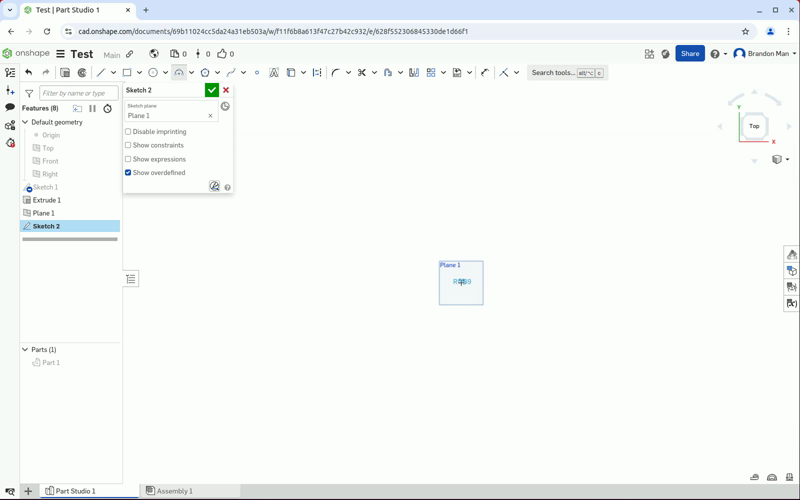
scroll(6)
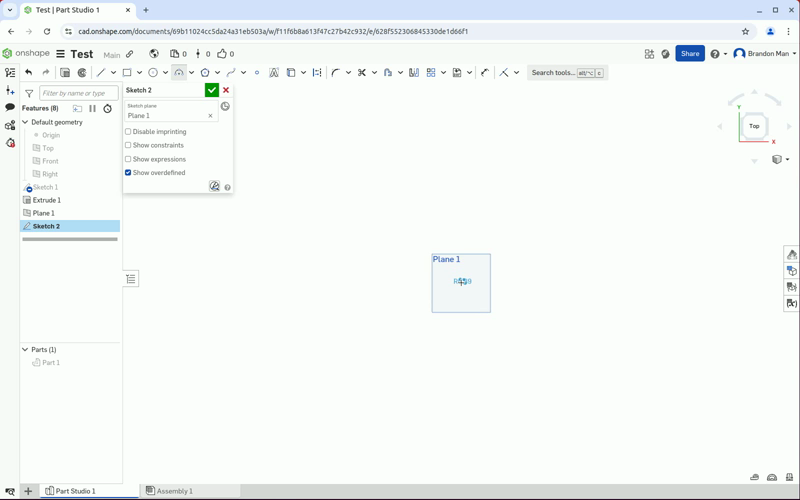
scroll(6)
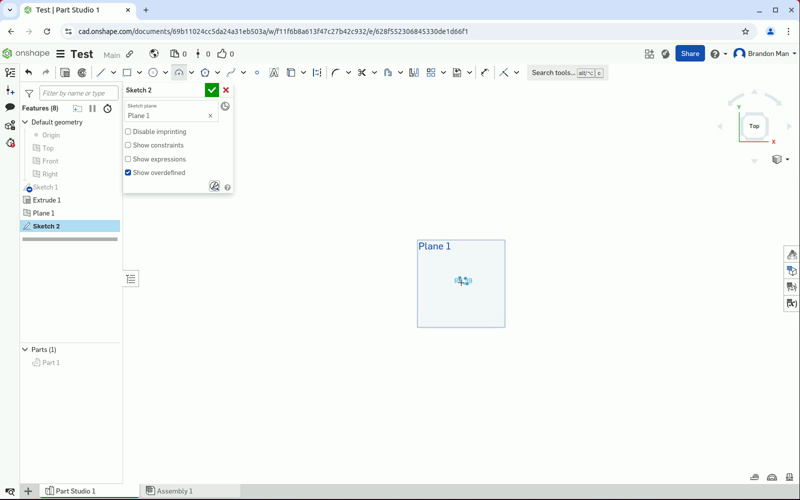
scroll(6)
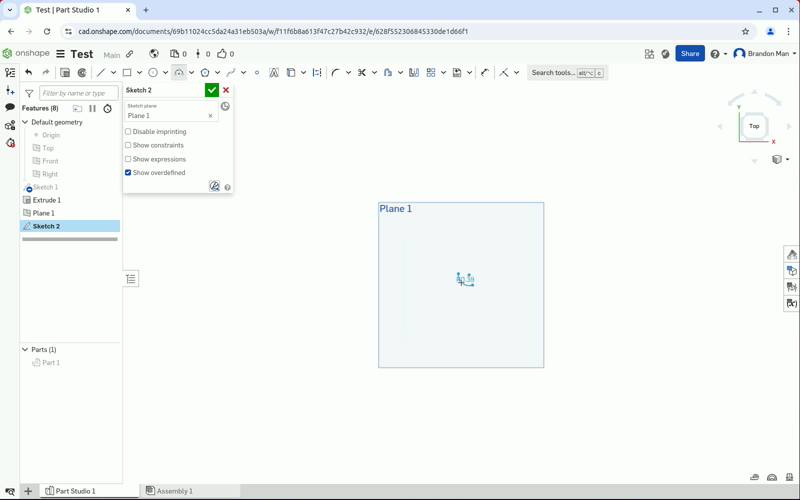
scroll(6)
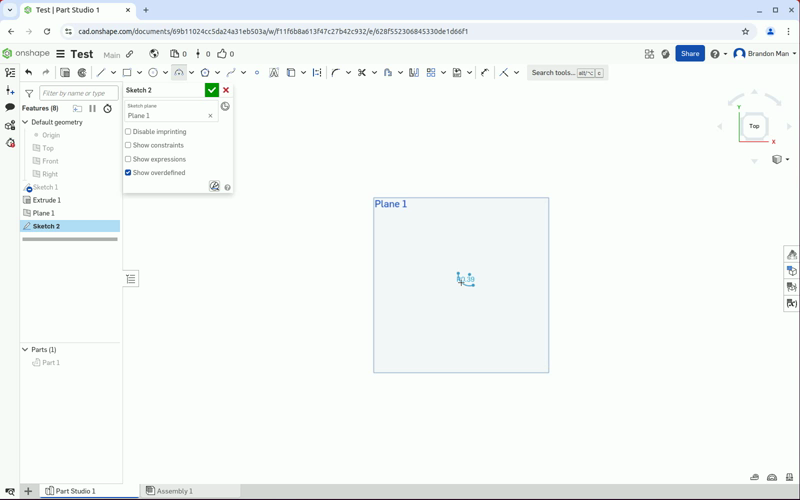
scroll(6)
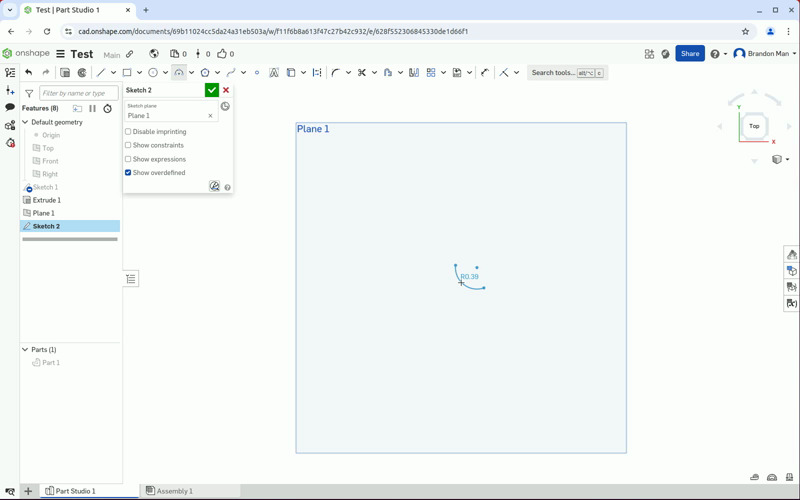
click(461, 282)
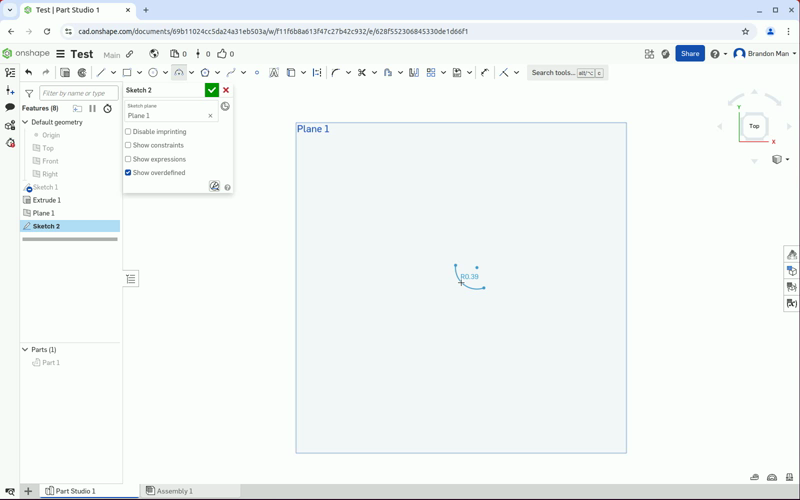
scroll(-6)
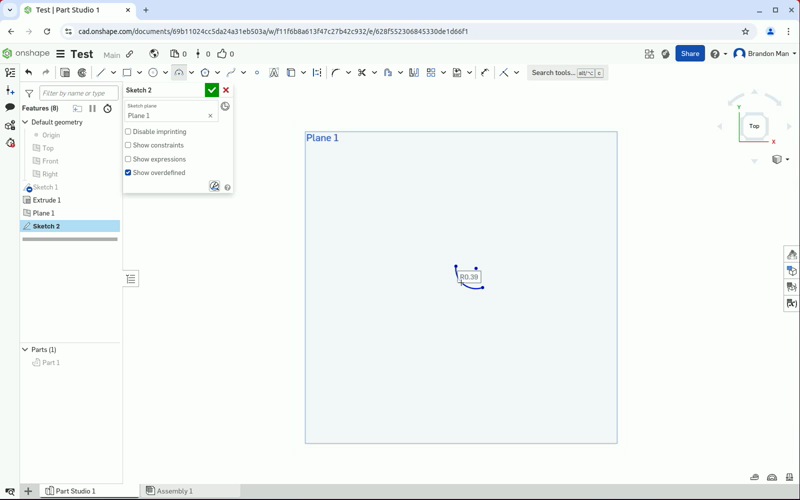
scroll(-6)
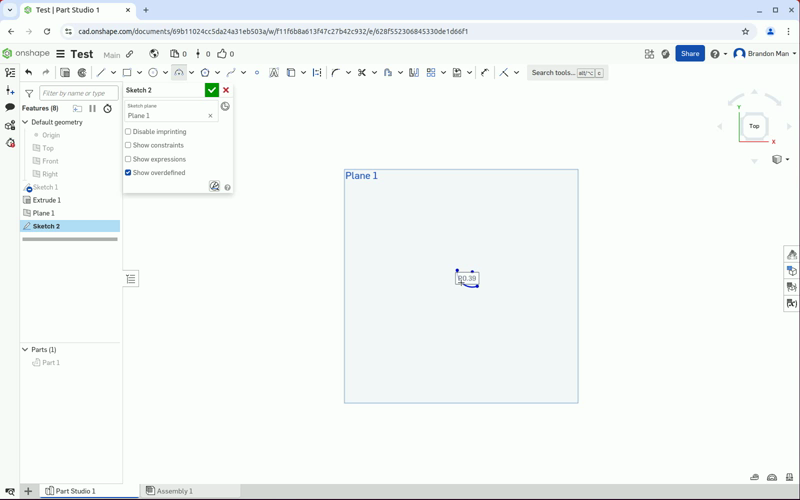
scroll(-6)
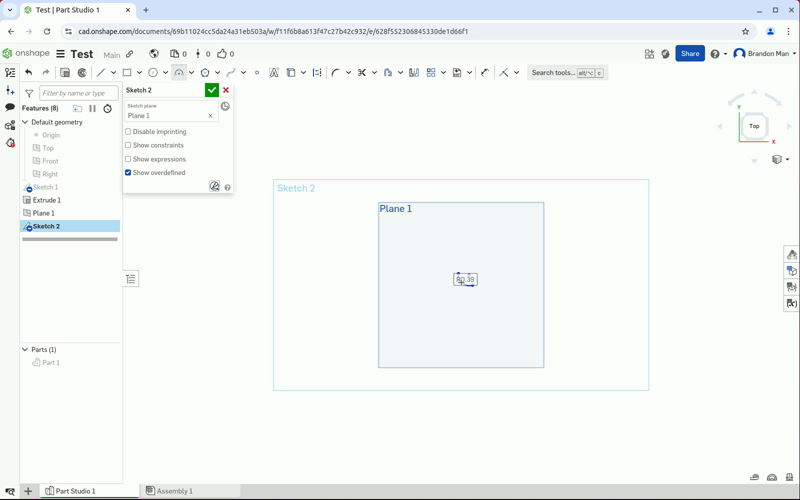
scroll(-6)
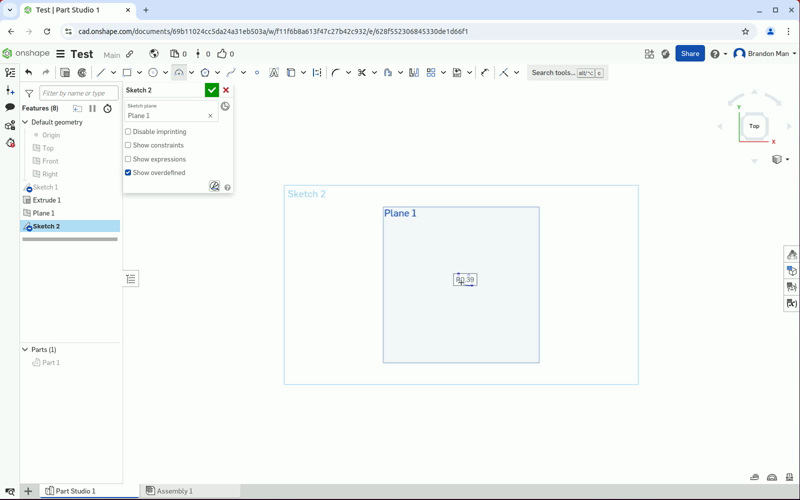
scroll(-6)
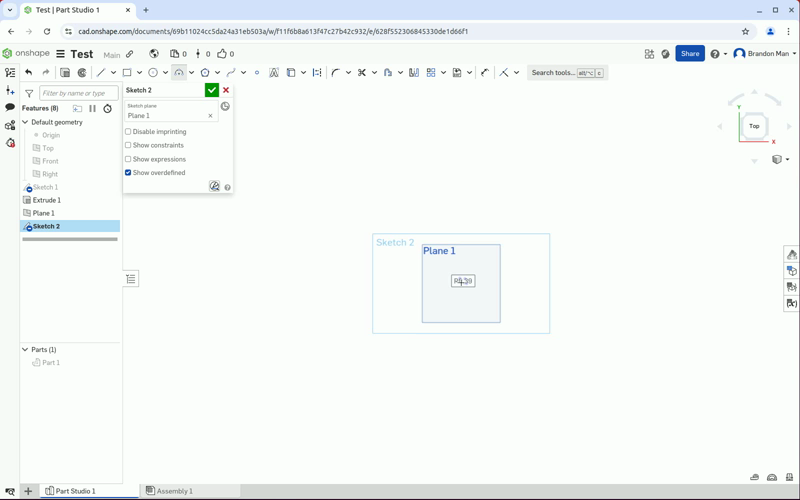
scroll(-6)
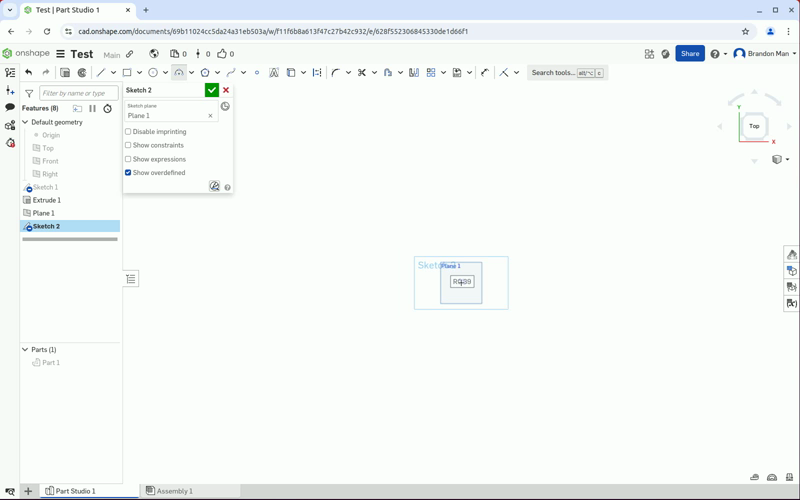
scroll(-6)
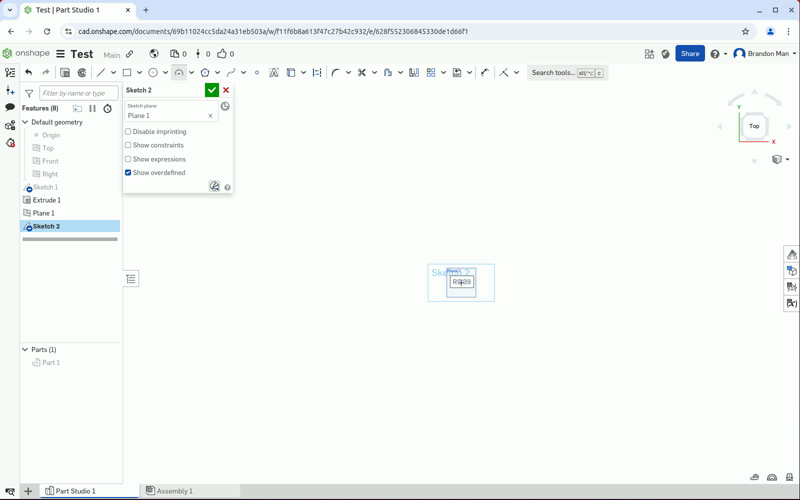
key_up(shift)
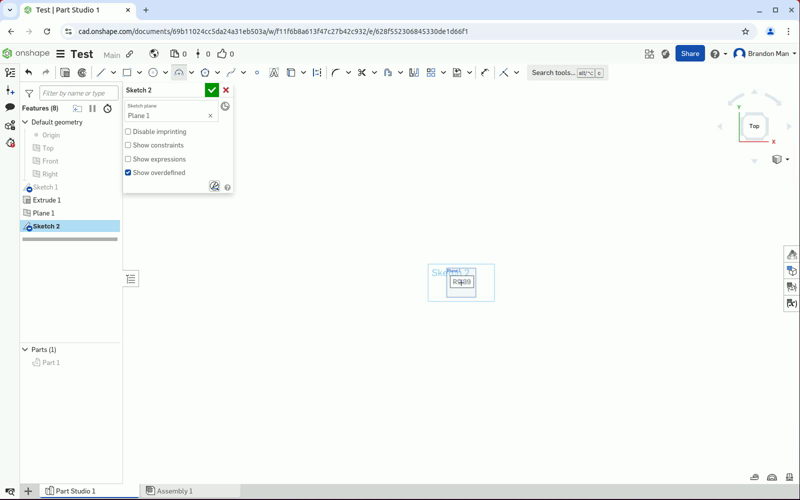
key(esc)
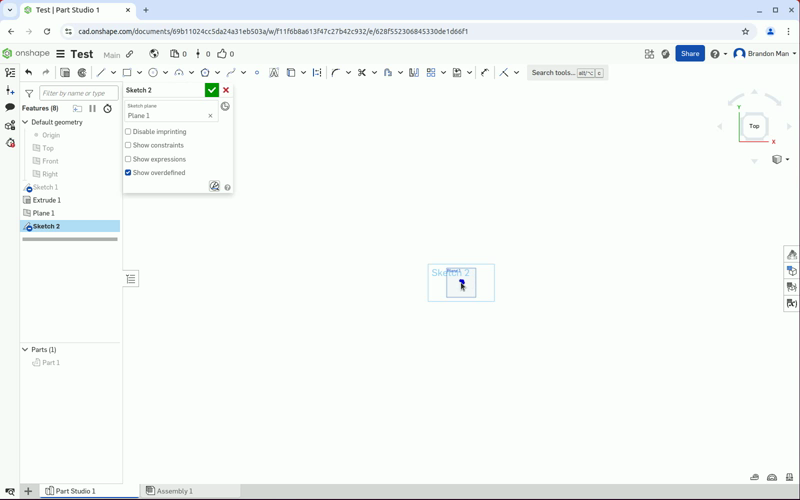
key(l)
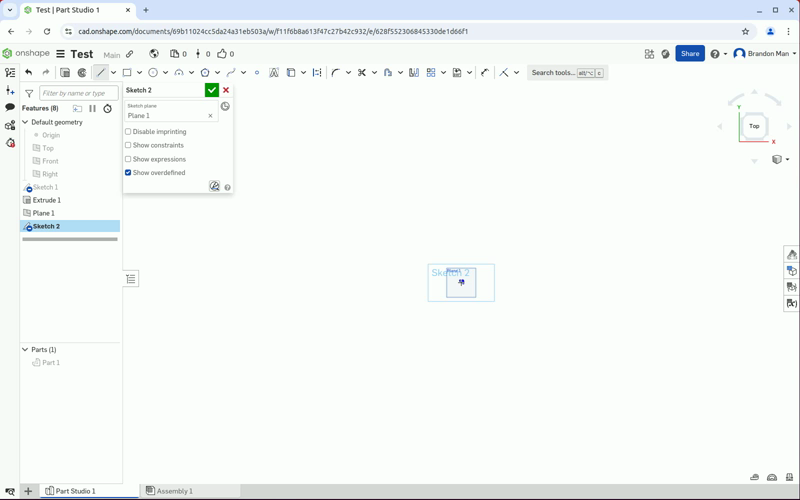
mouse_move(463, 282)
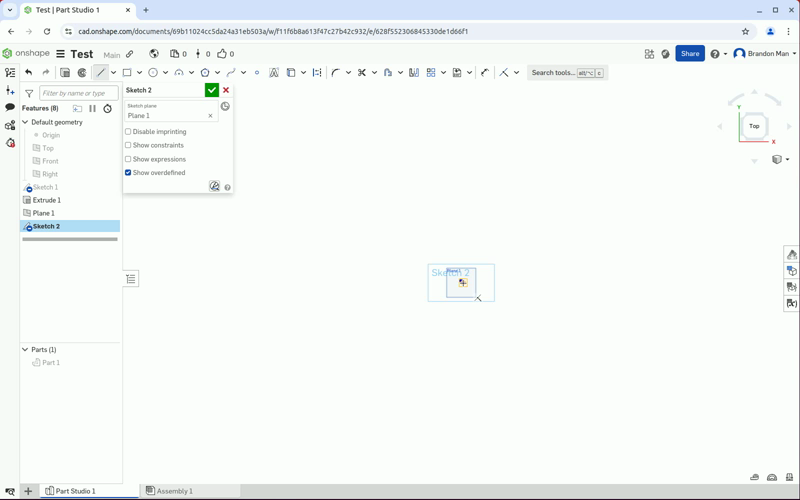
scroll(6)
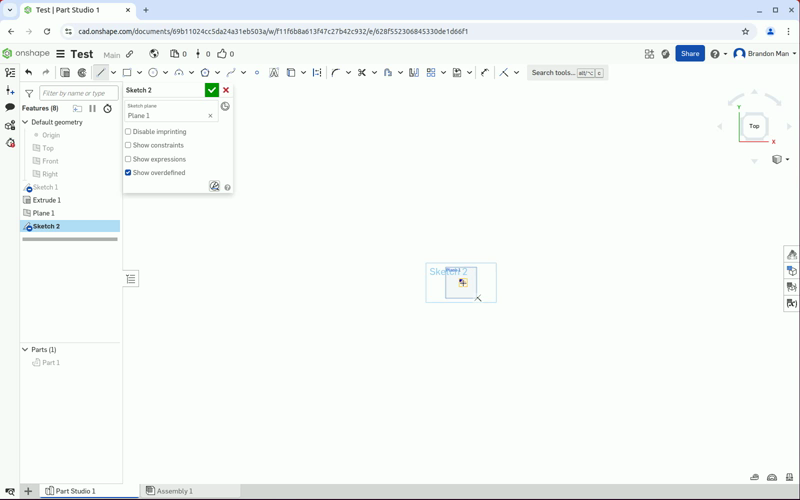
scroll(6)
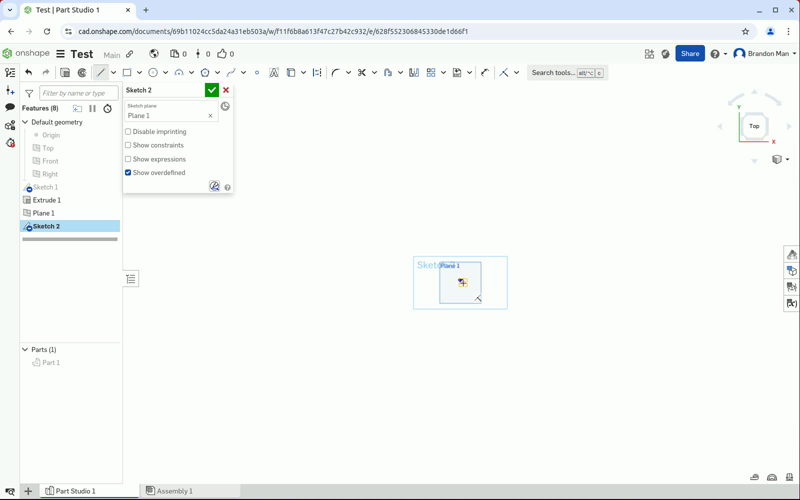
scroll(6)
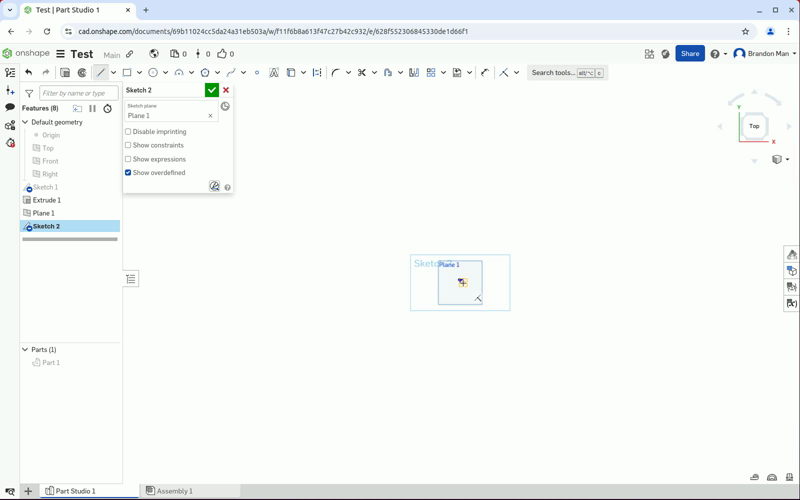
scroll(6)
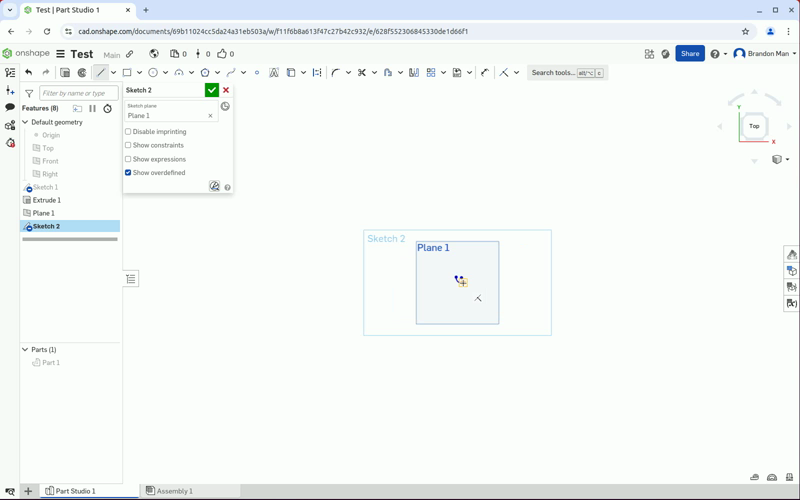
scroll(6)
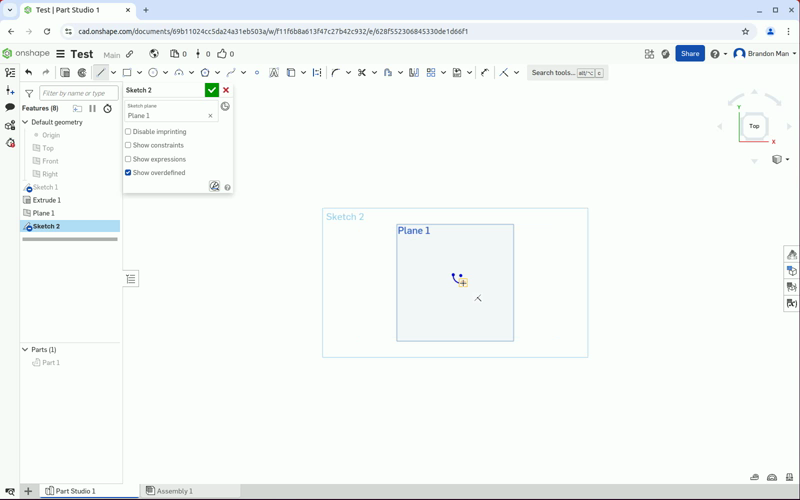
scroll(6)
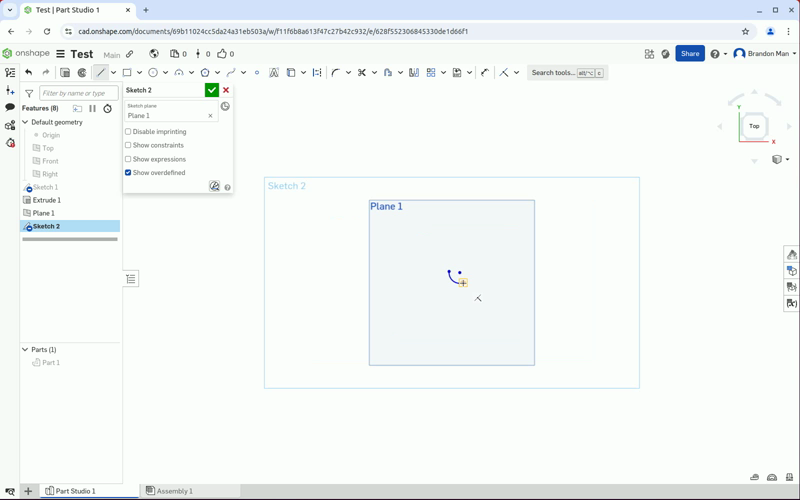
scroll(6)
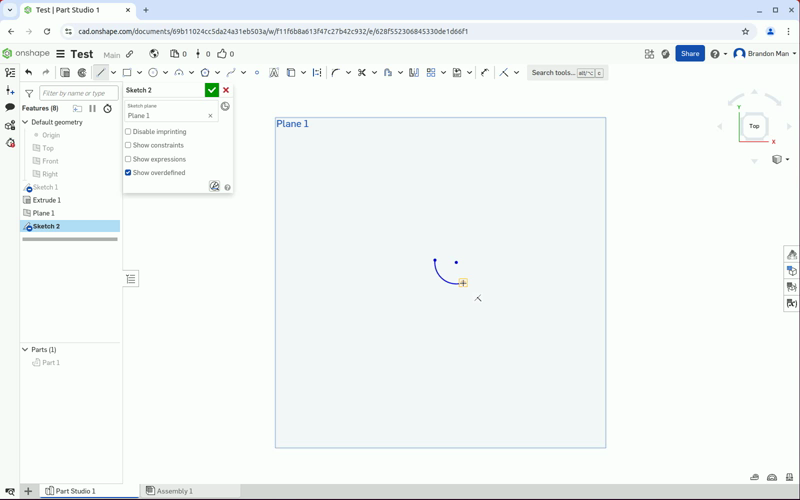
click(463, 282)
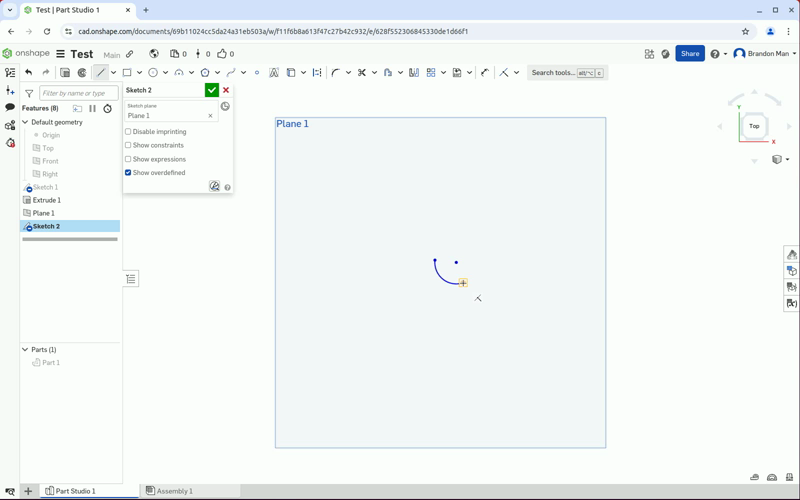
scroll(-6)
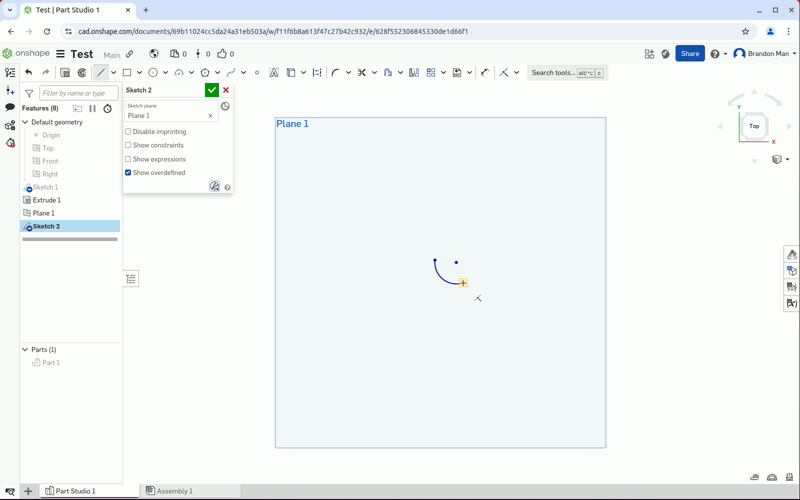
scroll(-6)
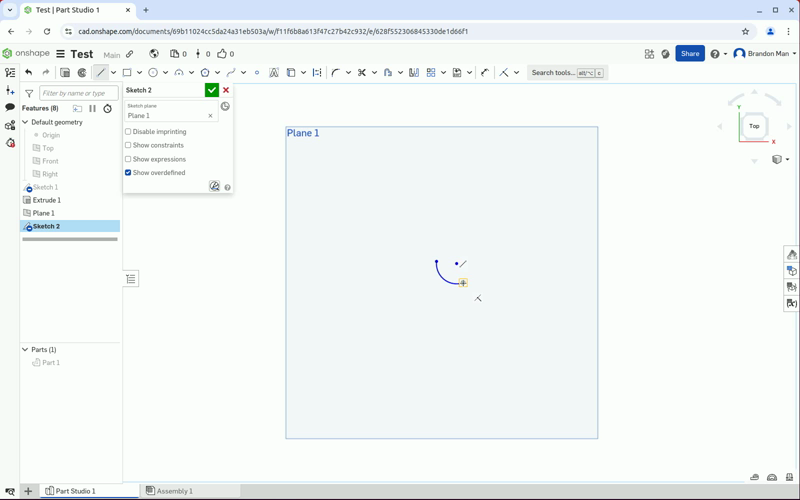
scroll(-6)
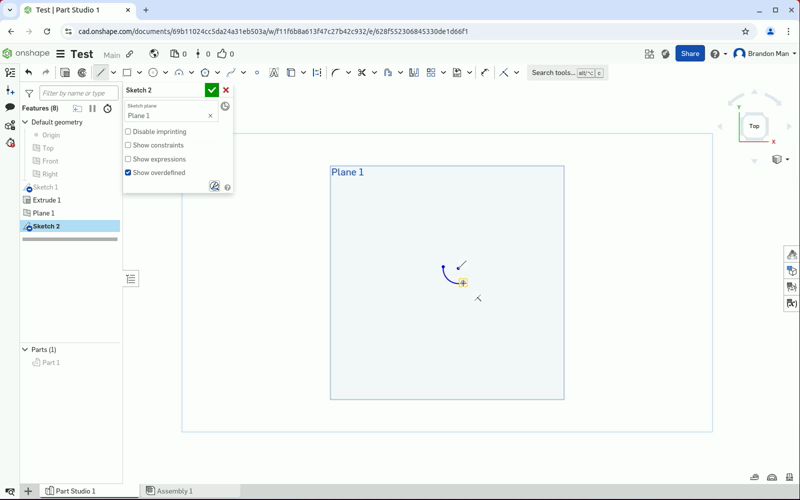
scroll(-6)
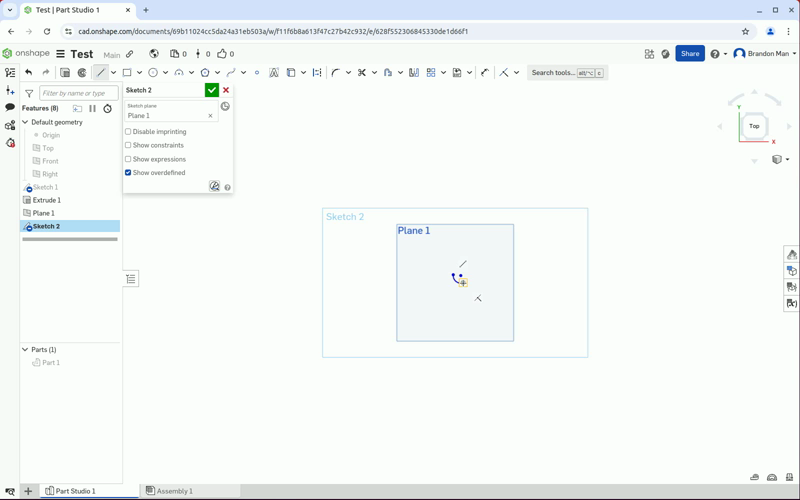
scroll(-6)
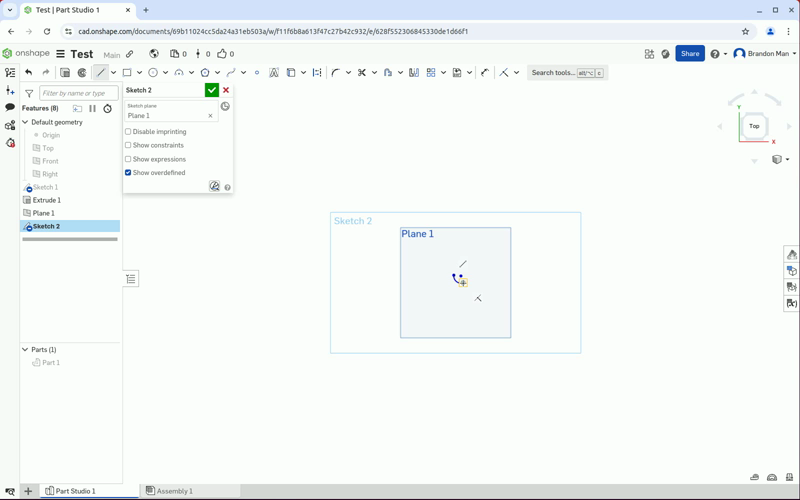
scroll(-6)
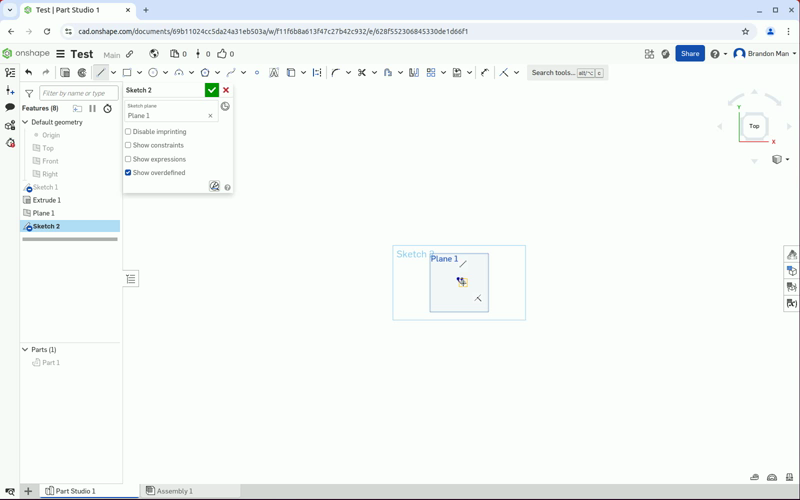
scroll(-6)
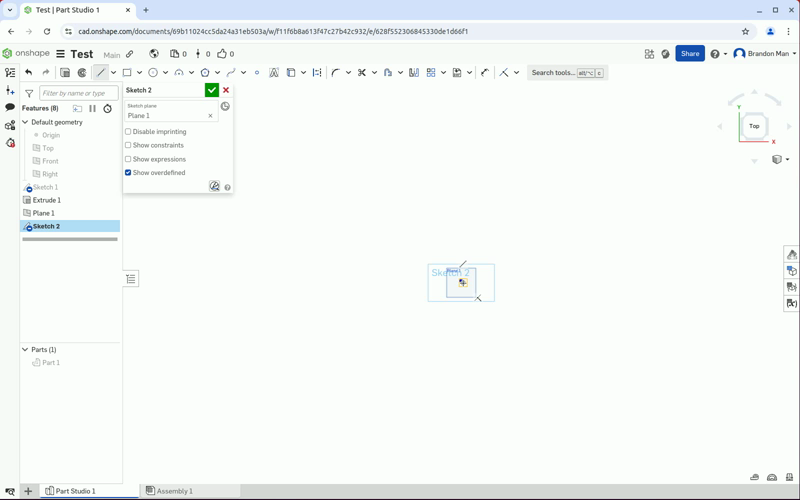
key_down(shift)
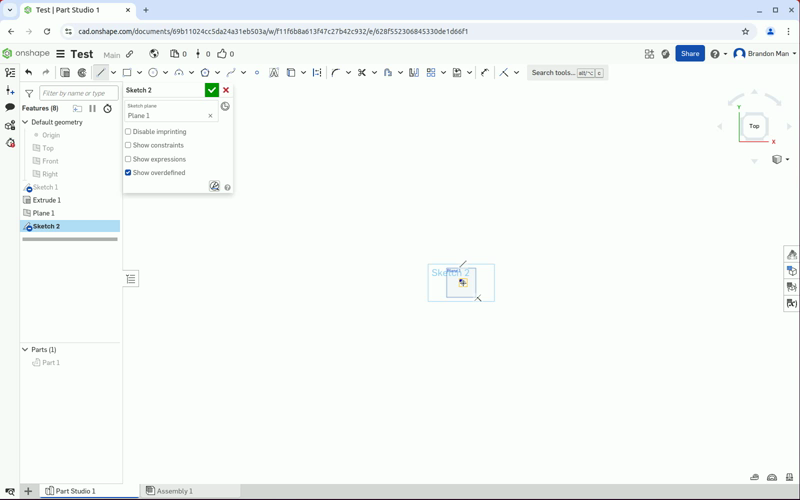
mouse_move(566, 282)
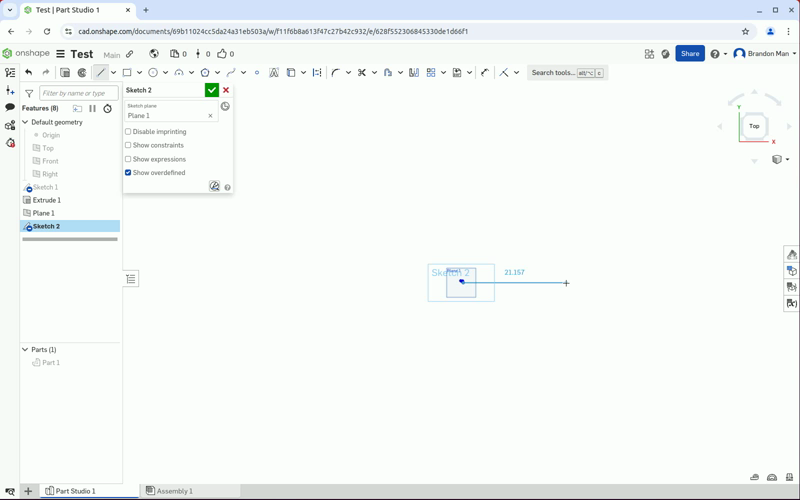
click(566, 282)
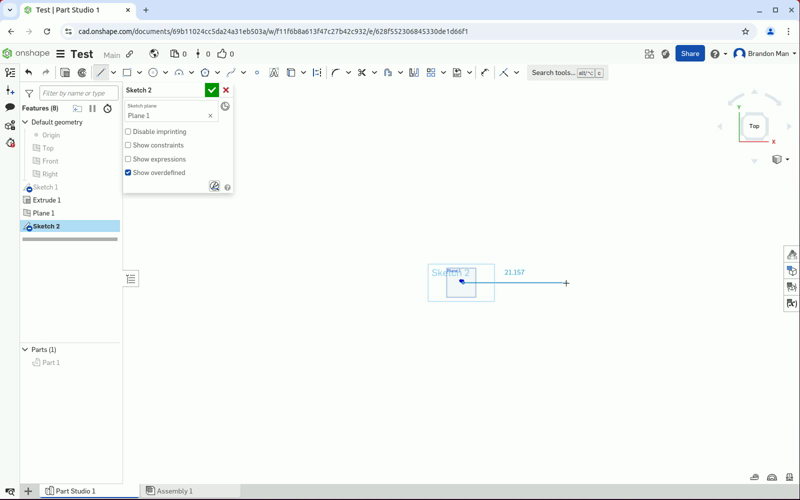
key_up(shift)
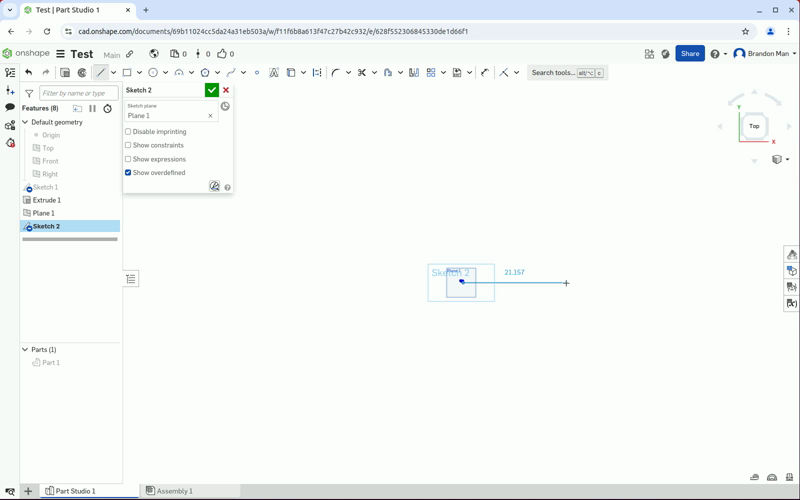
key(esc)
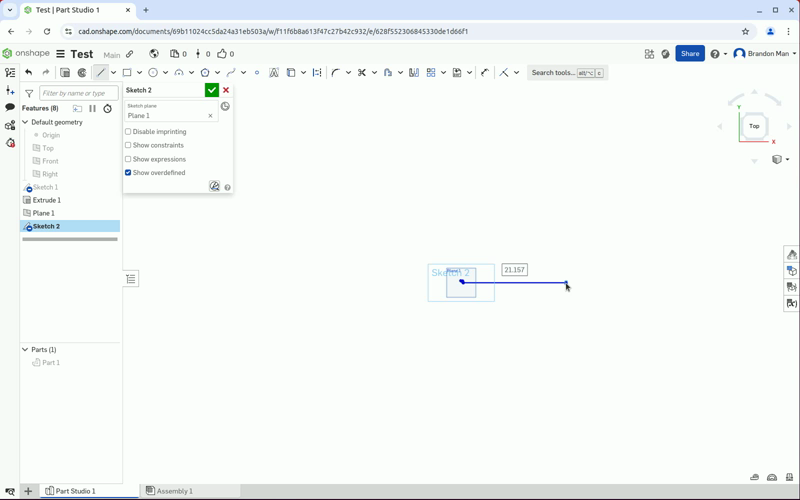
key(a)
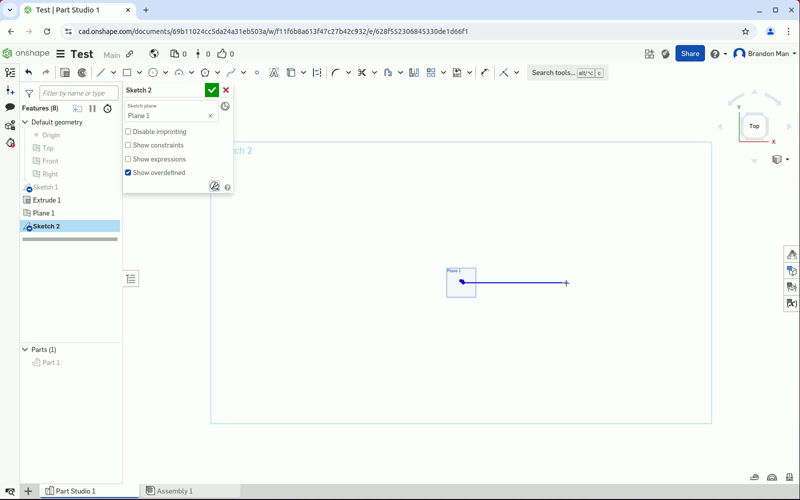
mouse_move(566, 282)
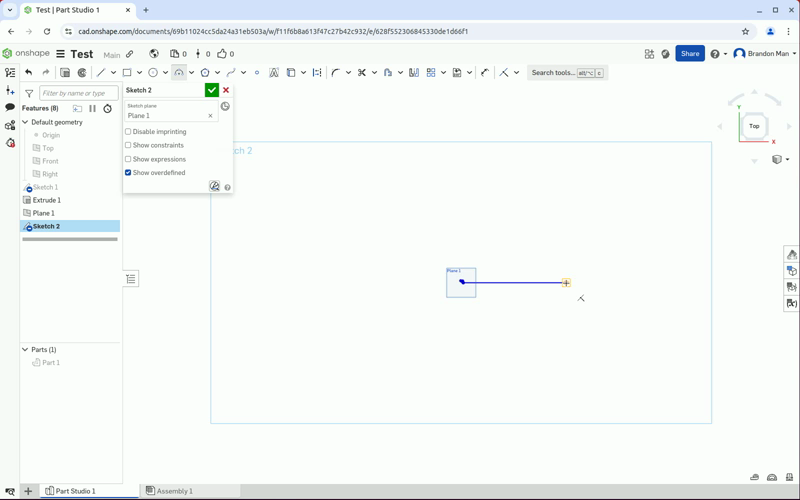
click(566, 282)
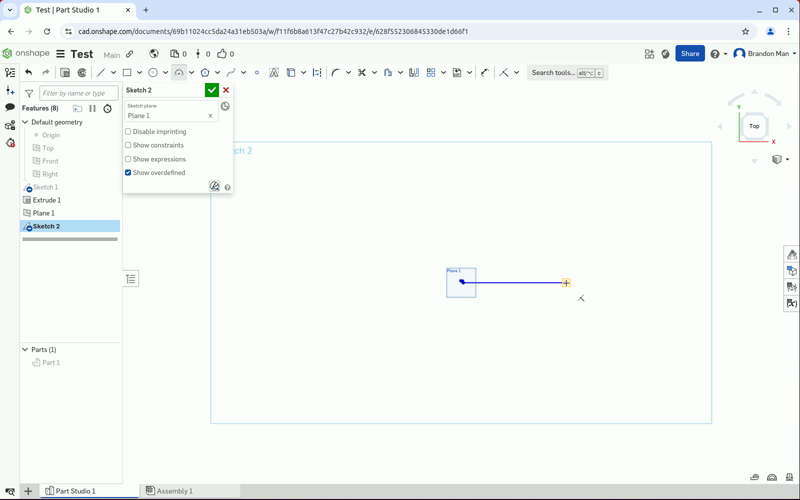
key_down(shift)
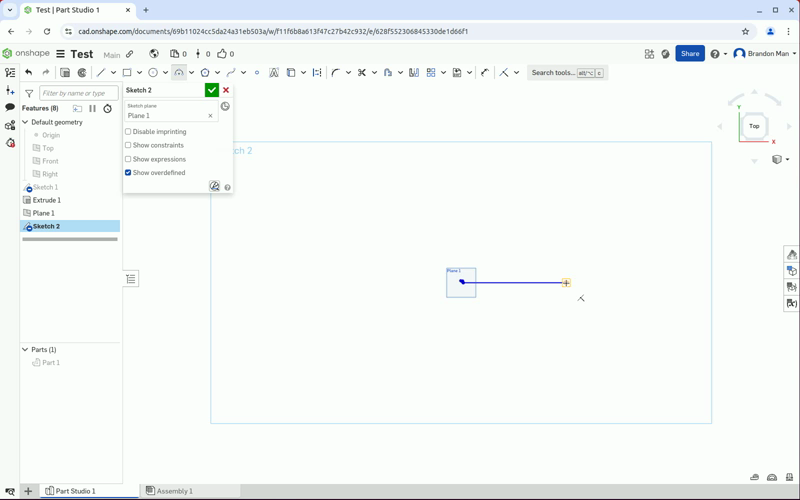
mouse_move(568, 280)
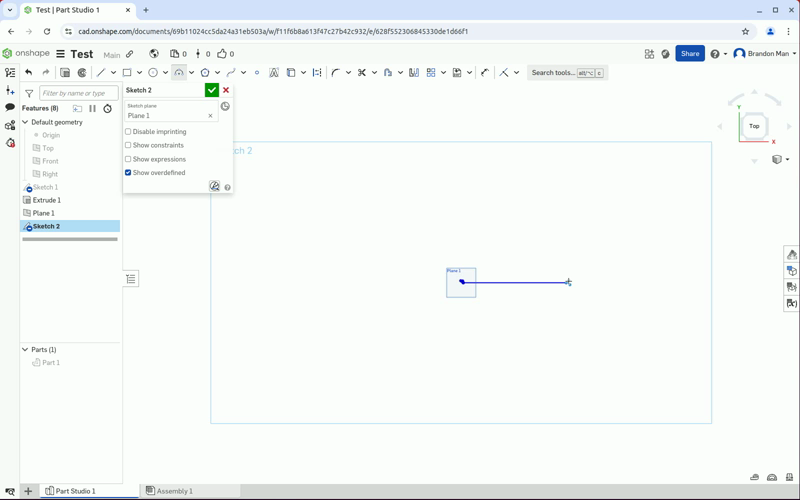
scroll(6)
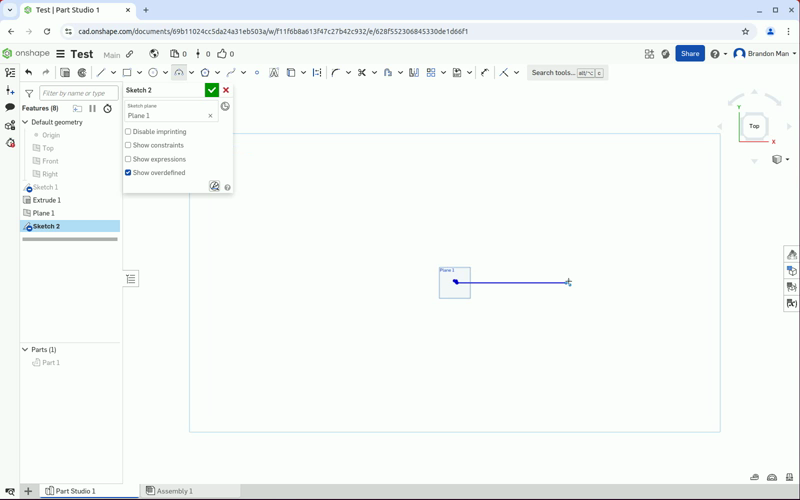
scroll(6)
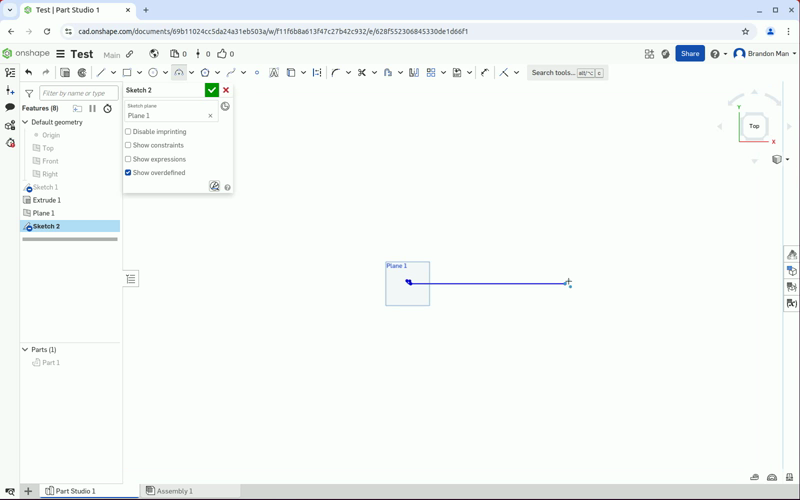
scroll(6)
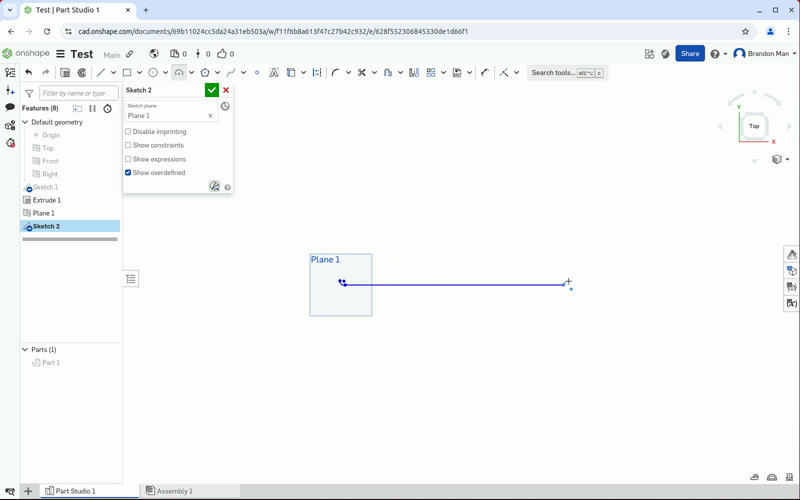
scroll(6)
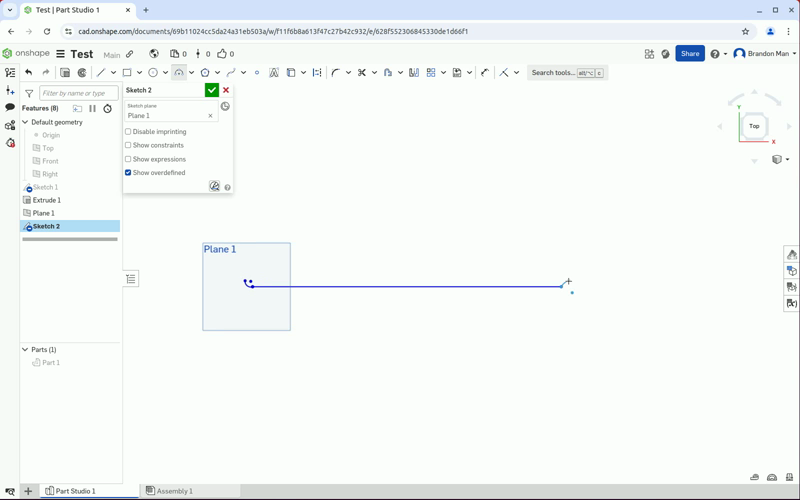
scroll(6)
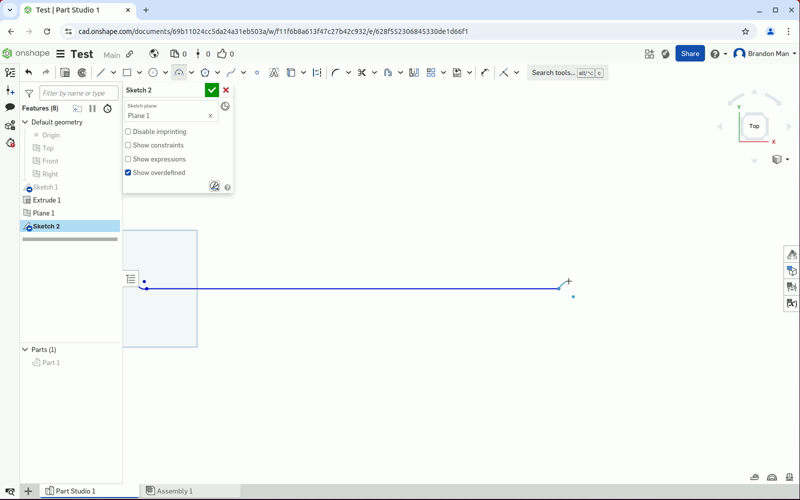
scroll(6)
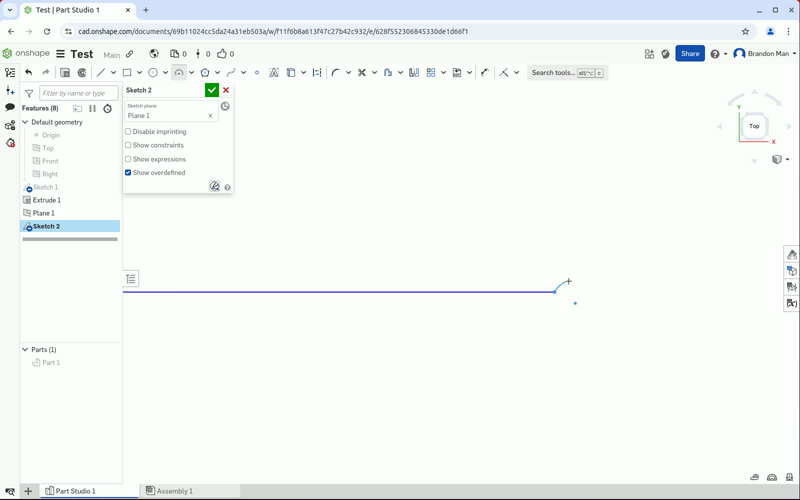
scroll(6)
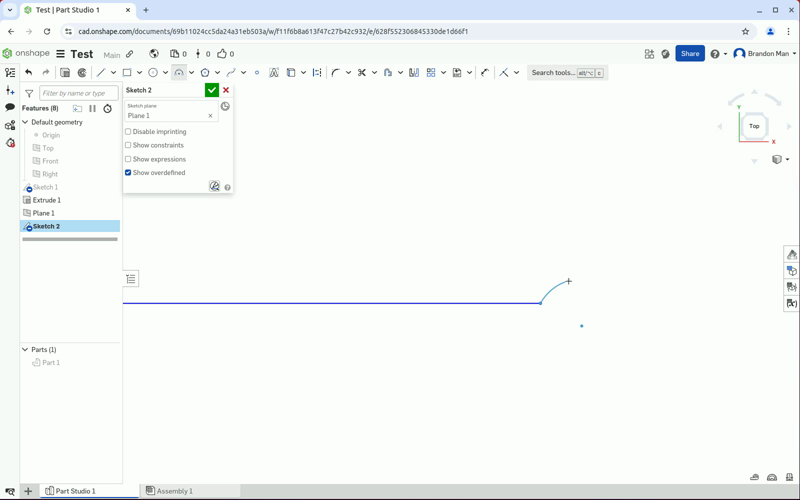
click(568, 280)
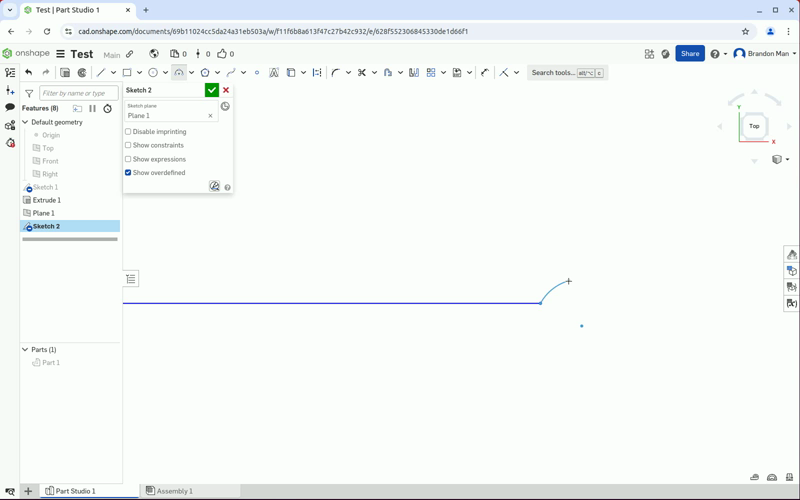
scroll(-6)
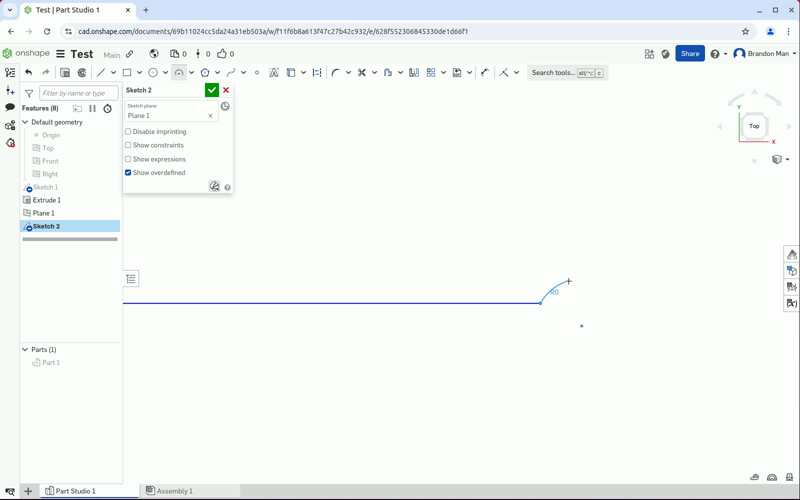
scroll(-6)
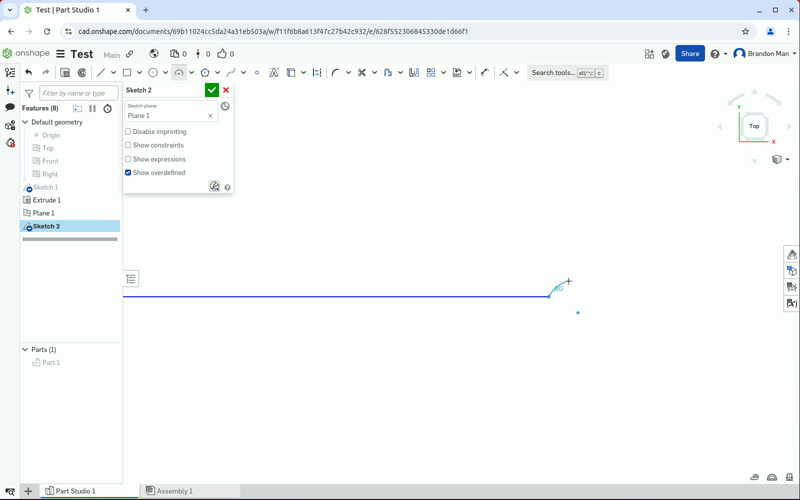
scroll(-6)
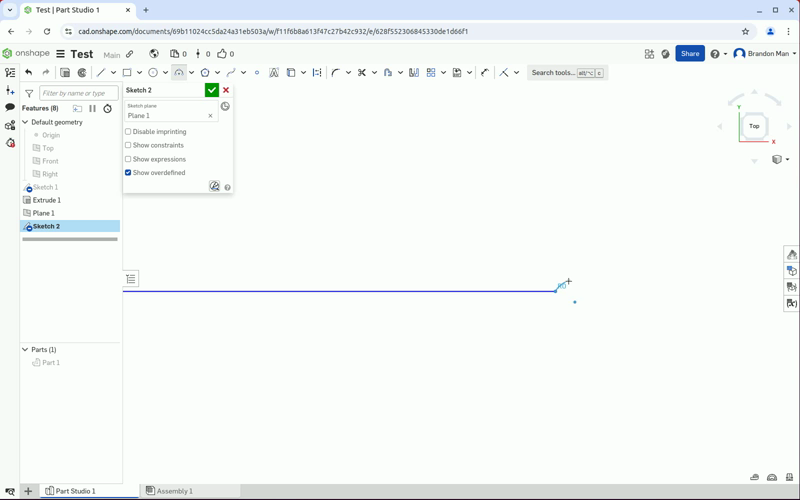
scroll(-6)
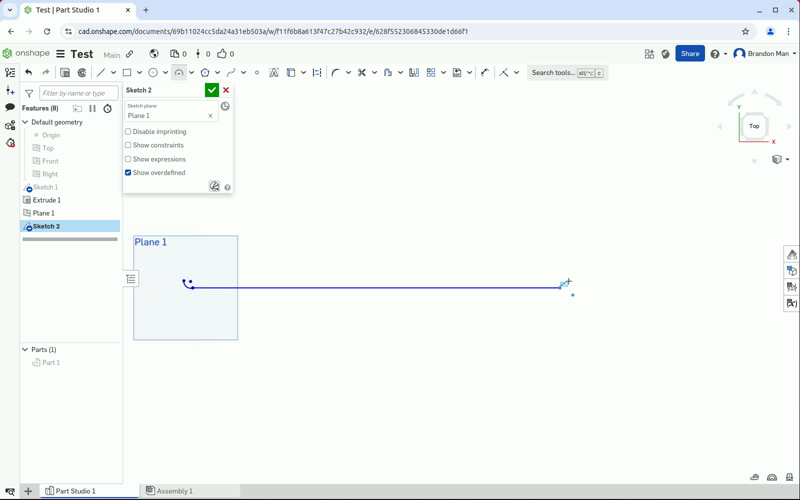
scroll(-6)
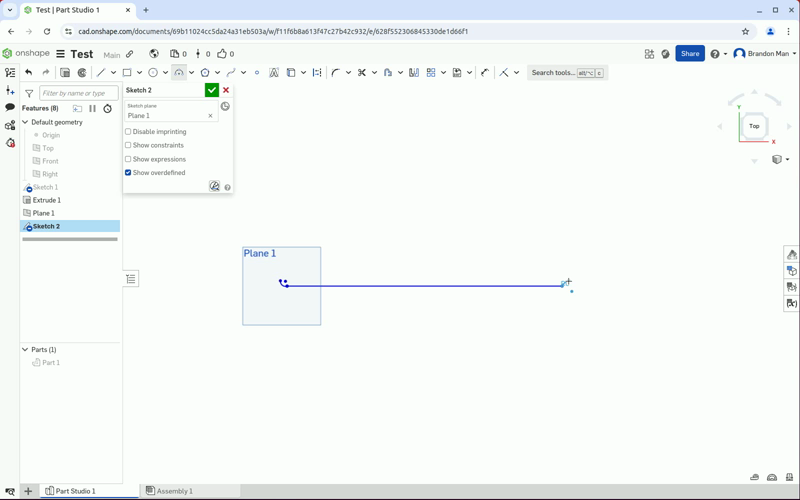
scroll(-6)
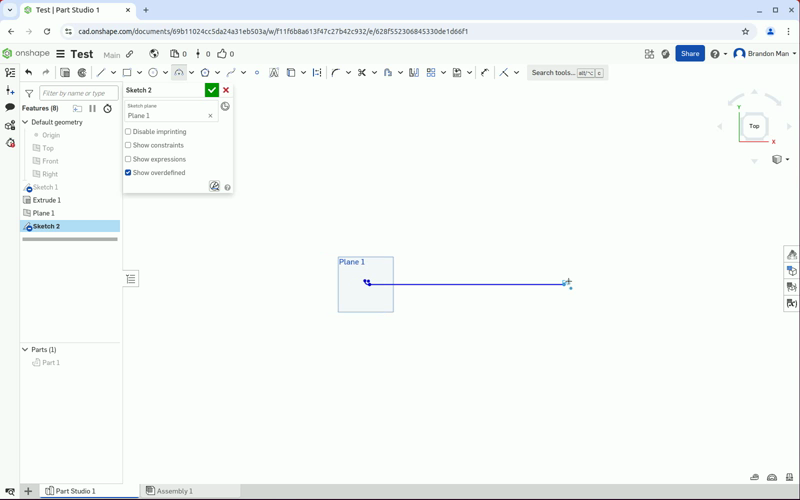
scroll(-6)
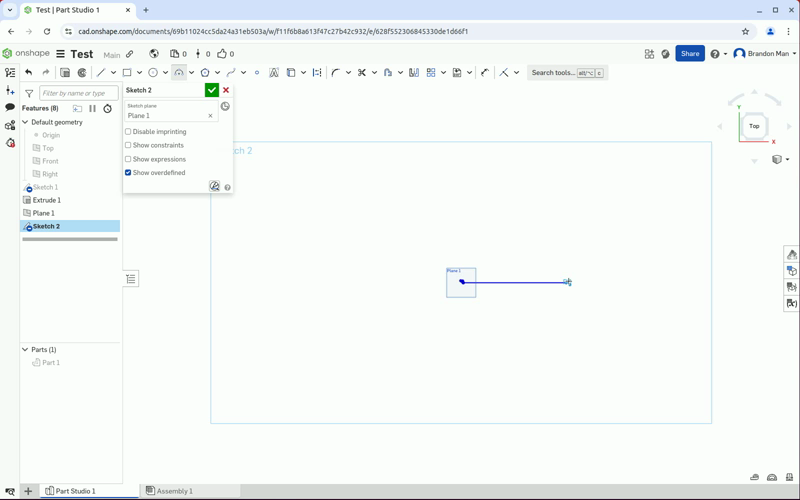
mouse_move(567, 282)
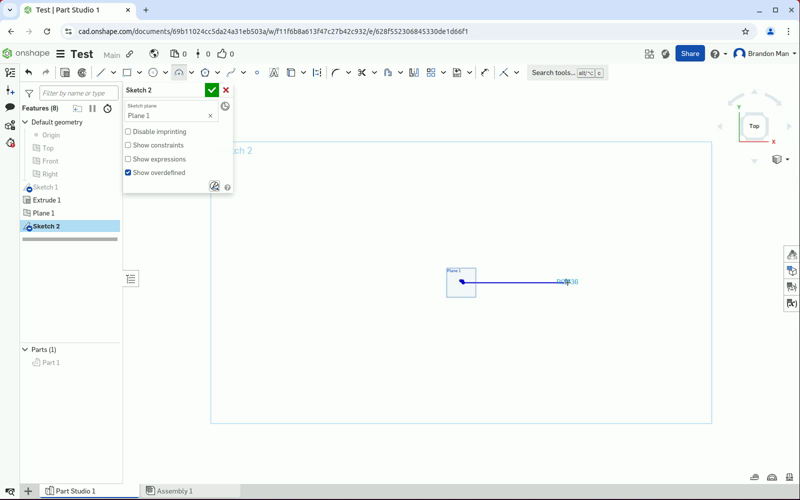
scroll(6)
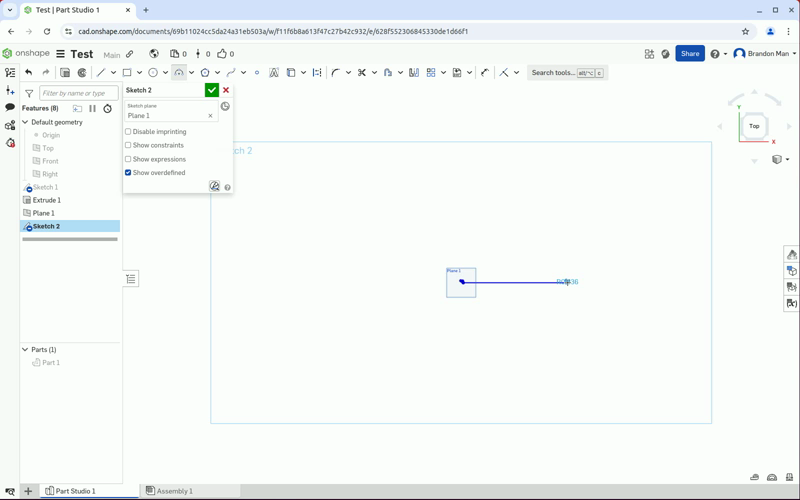
scroll(6)
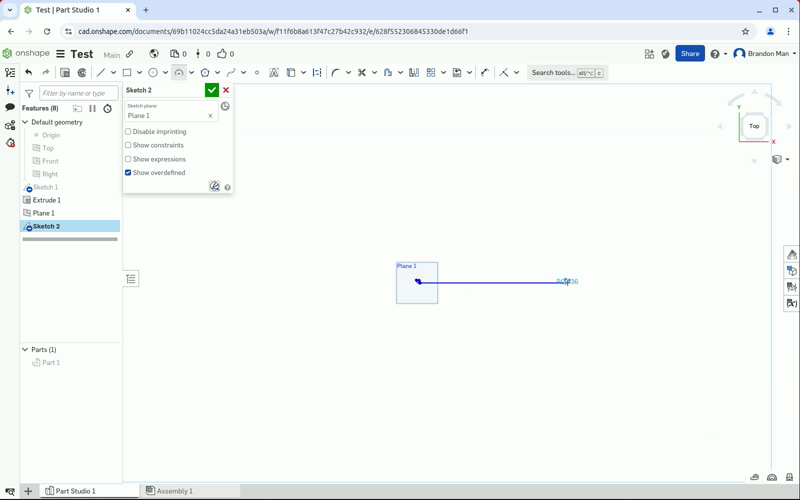
scroll(6)
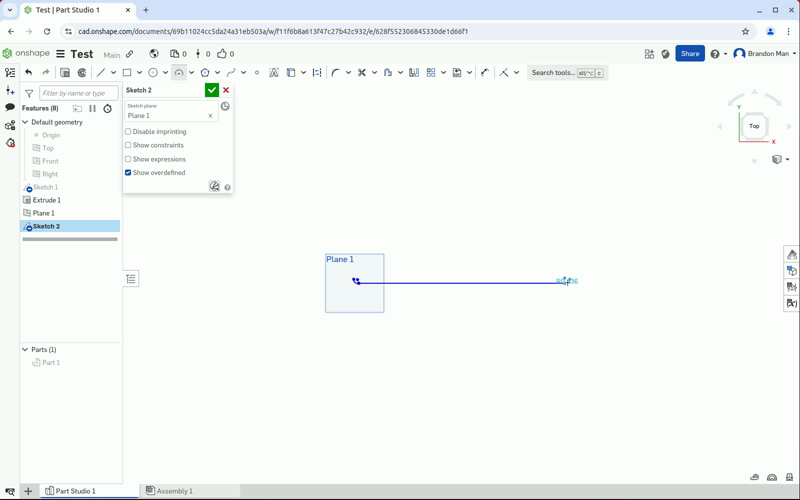
scroll(6)
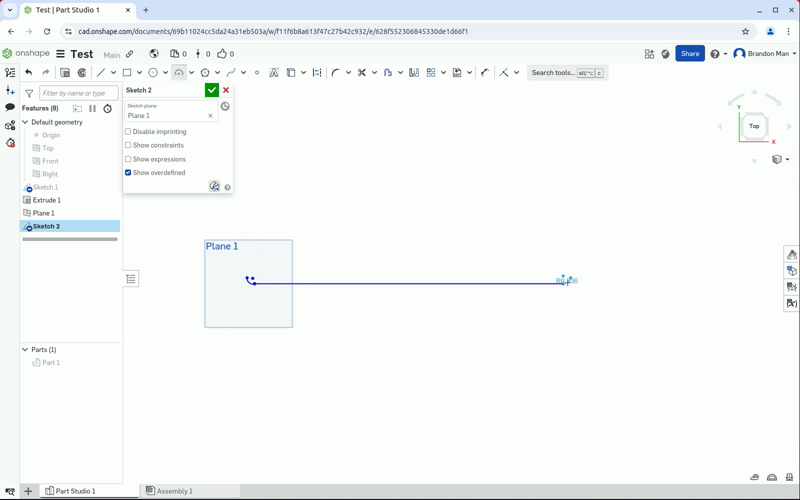
scroll(6)
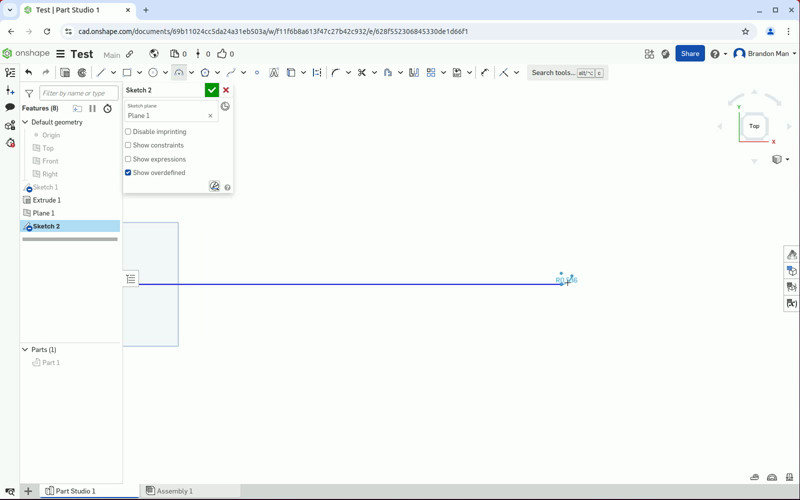
scroll(6)
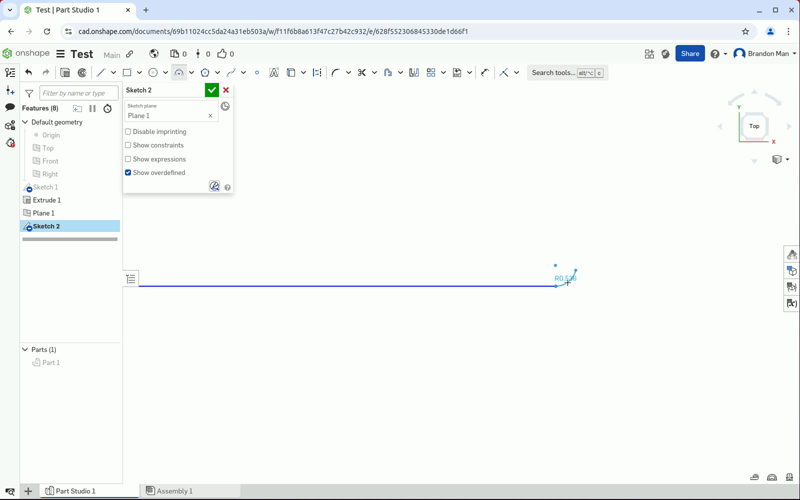
scroll(6)
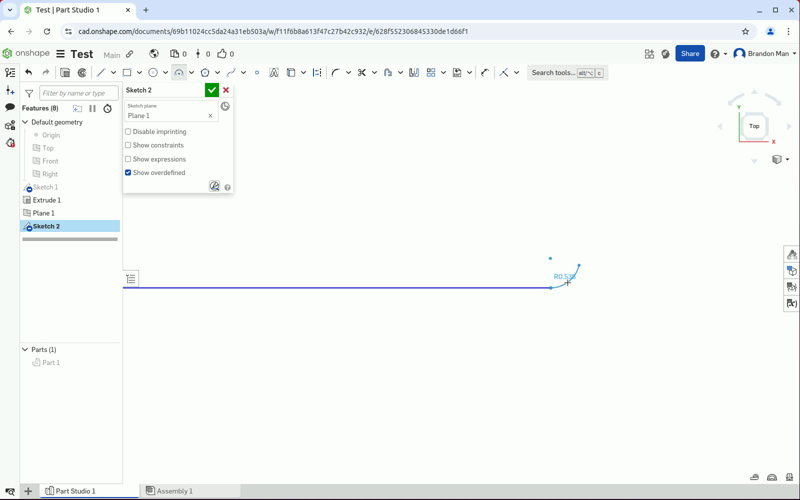
click(567, 282)
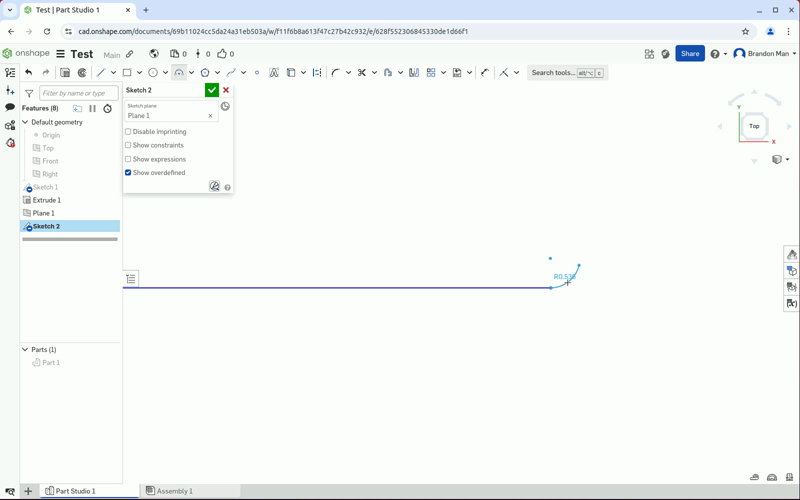
scroll(-6)
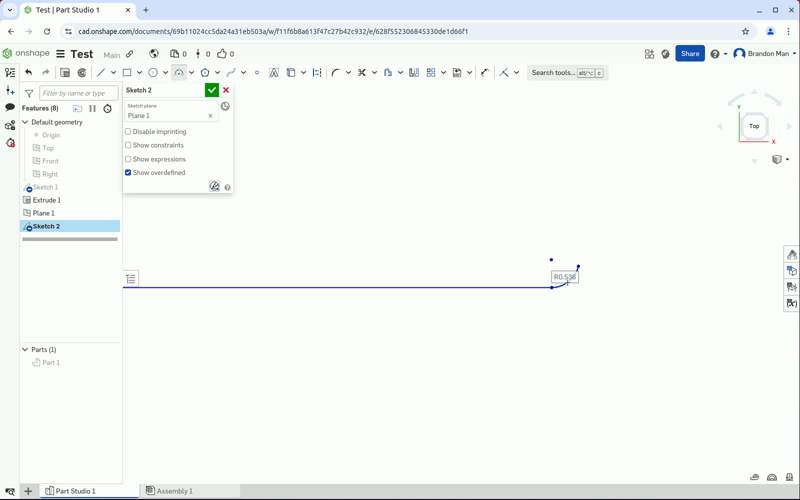
scroll(-6)
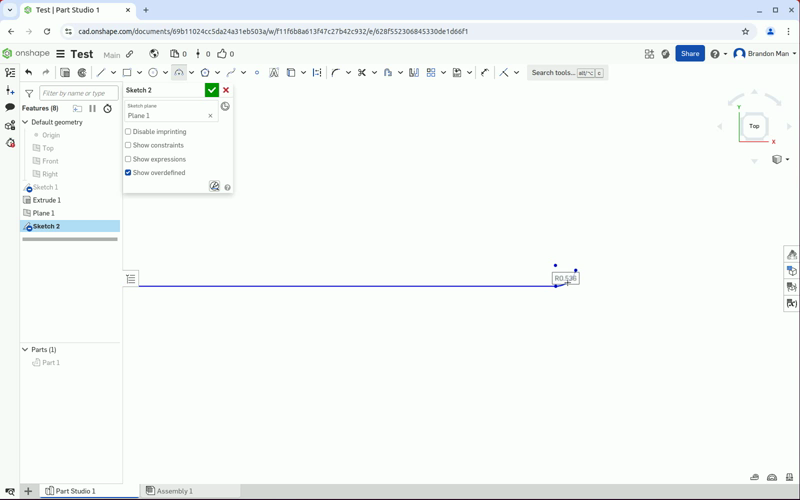
scroll(-6)
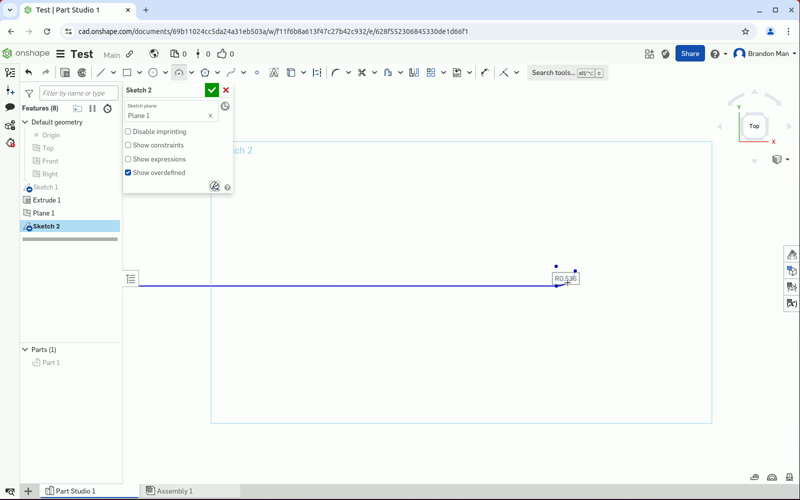
scroll(-6)
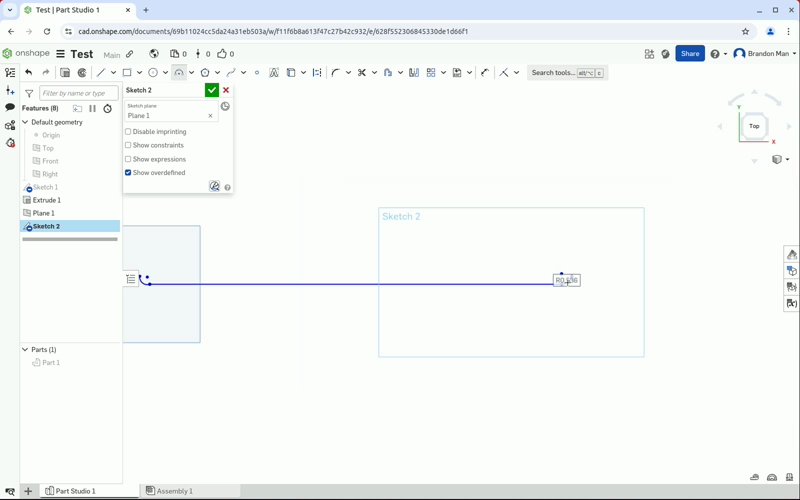
scroll(-6)
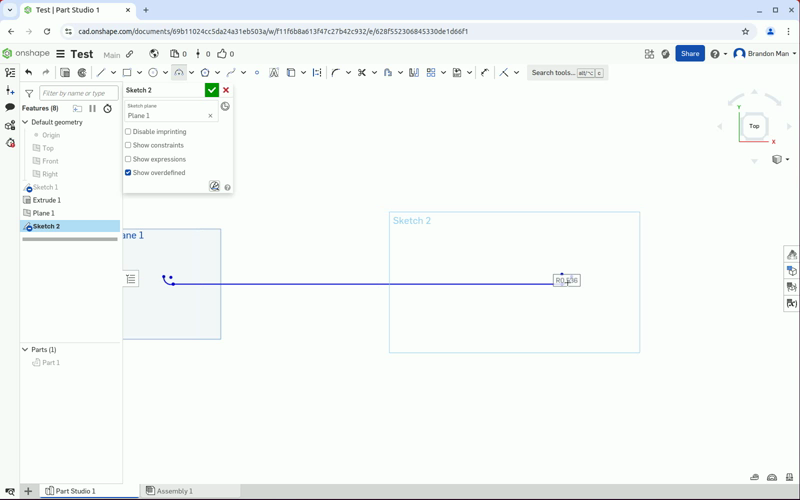
scroll(-6)
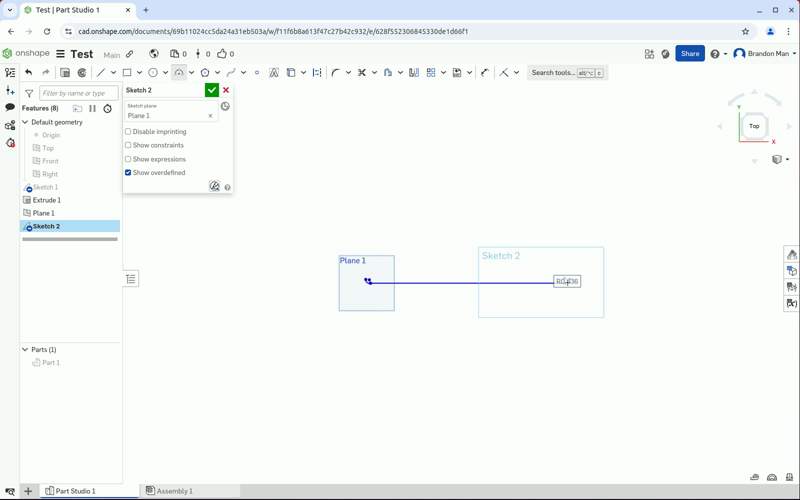
scroll(-6)
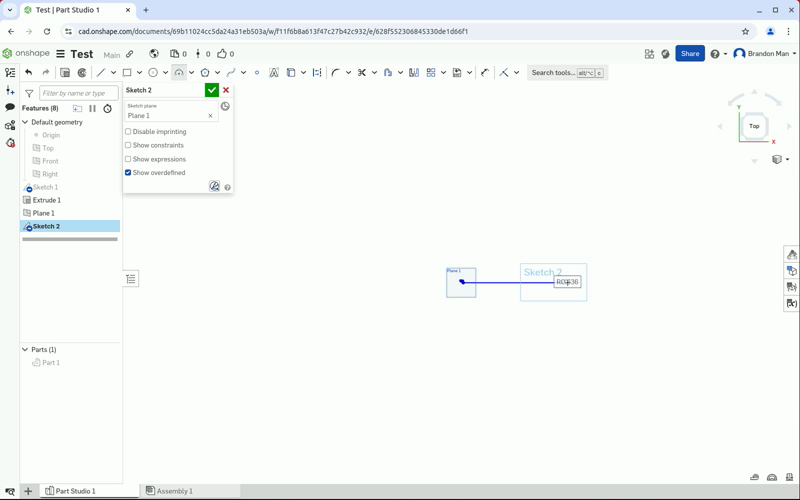
key_up(shift)
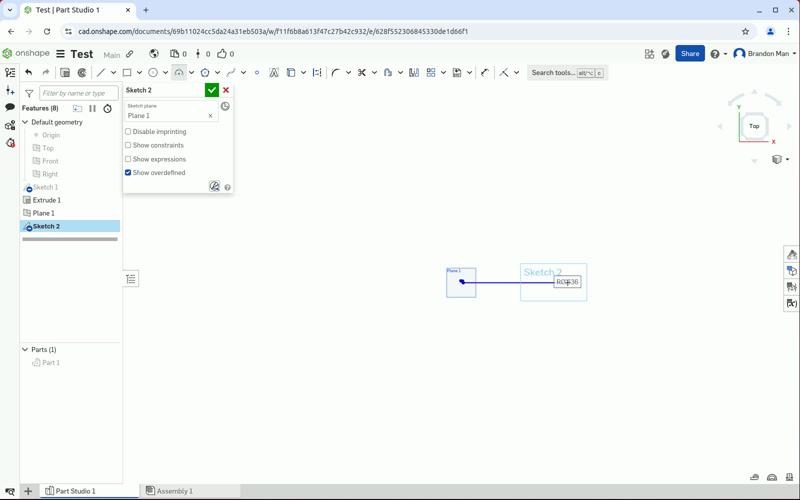
key(esc)
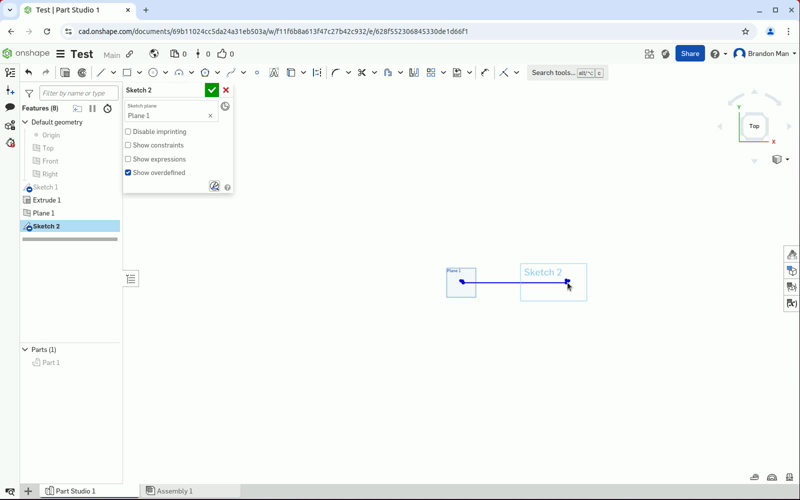
key(l)
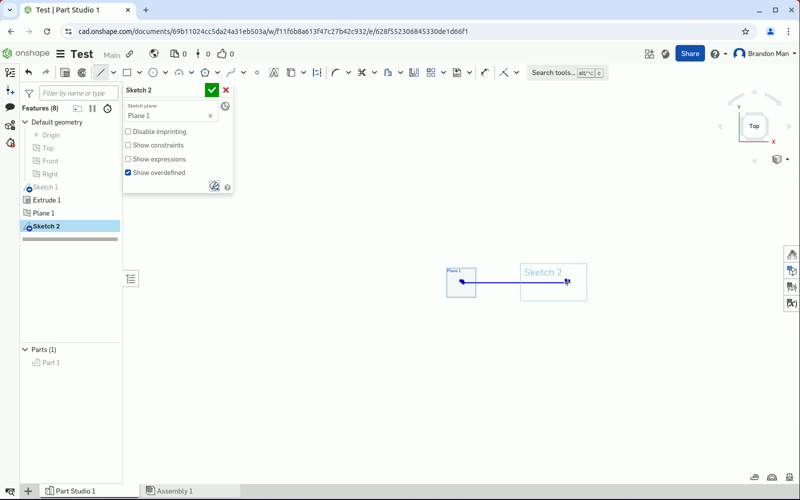
mouse_move(568, 280)
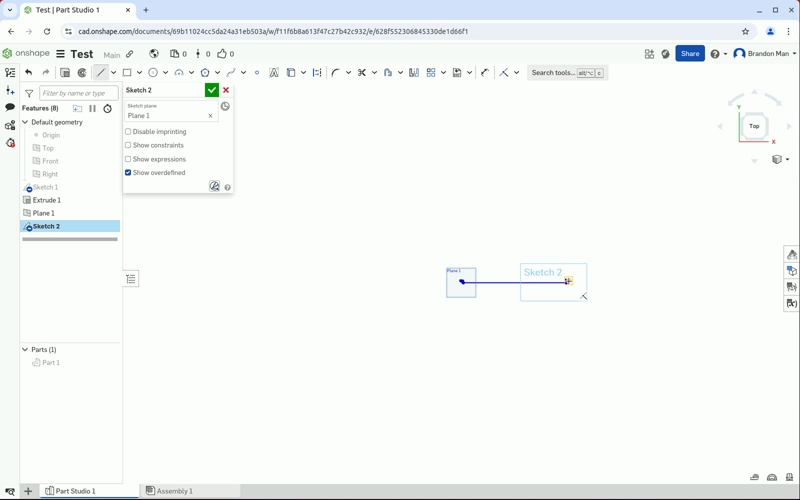
scroll(6)
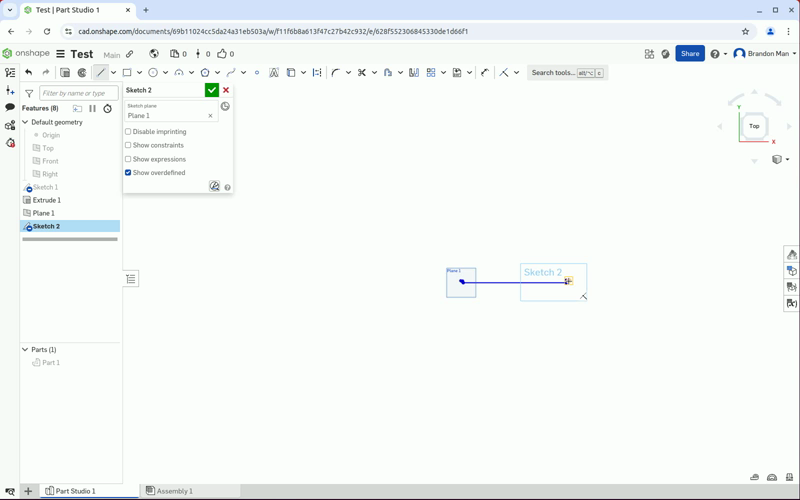
scroll(6)
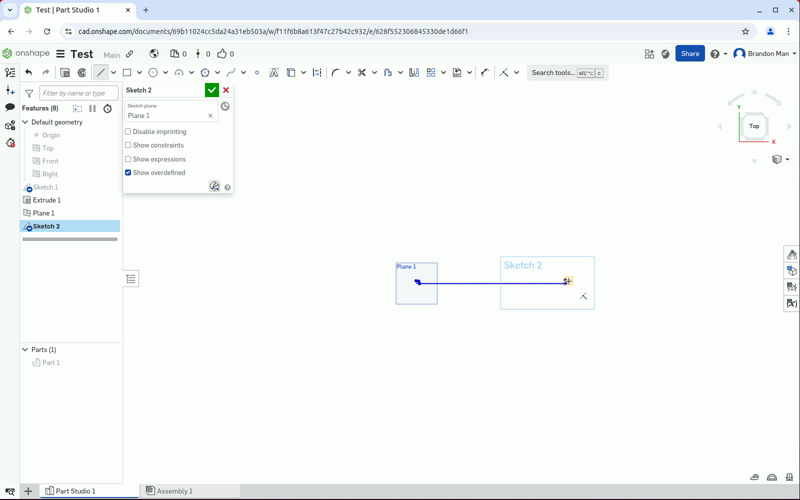
scroll(6)
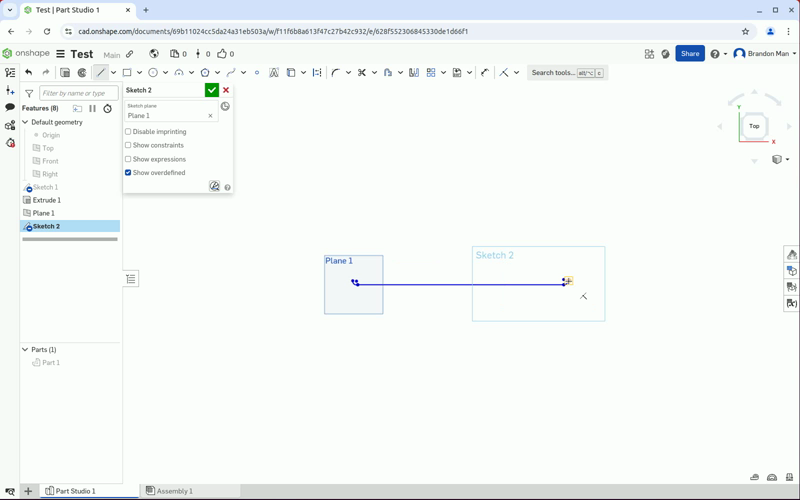
scroll(6)
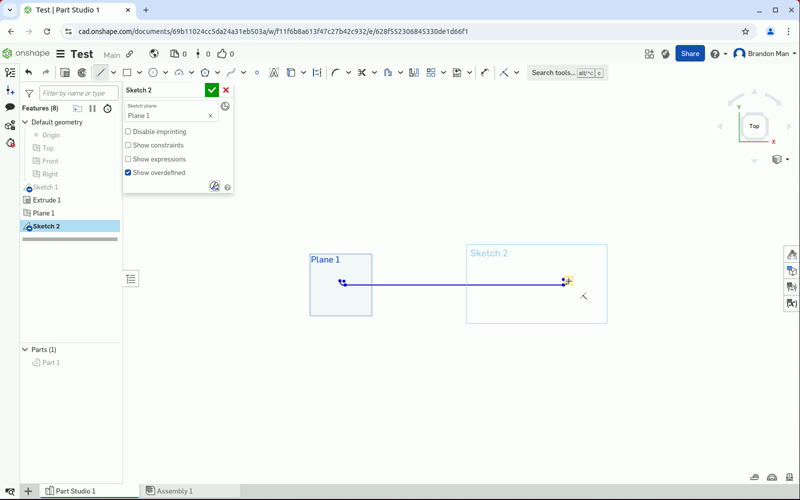
scroll(6)
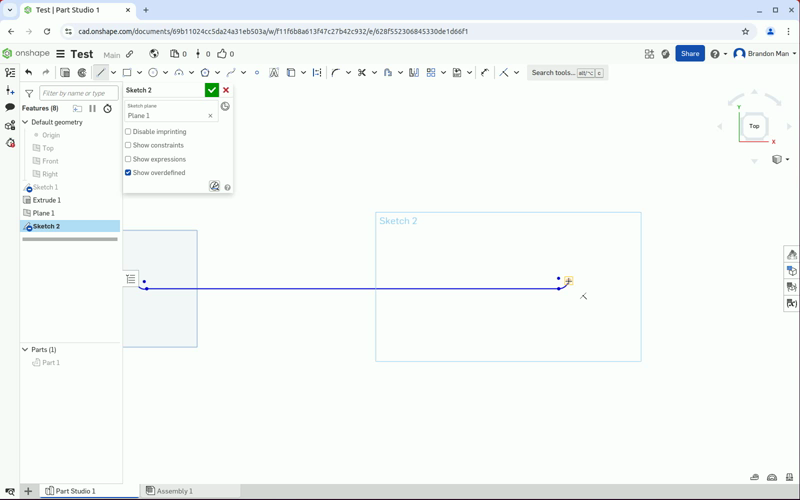
scroll(6)
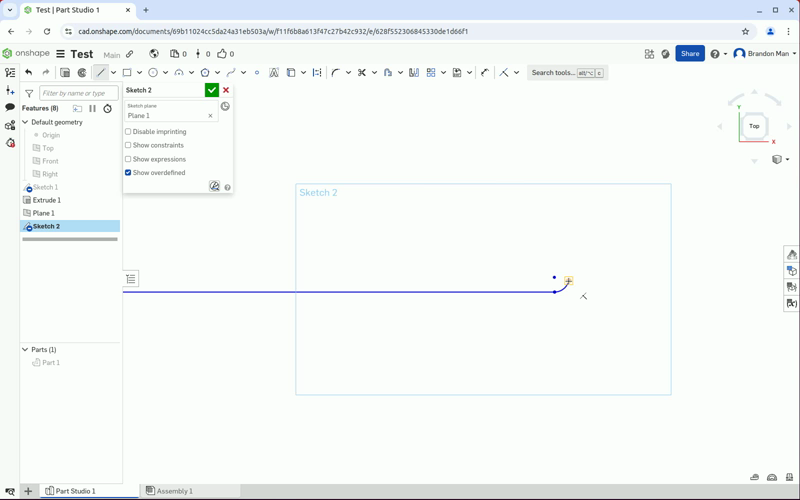
scroll(6)
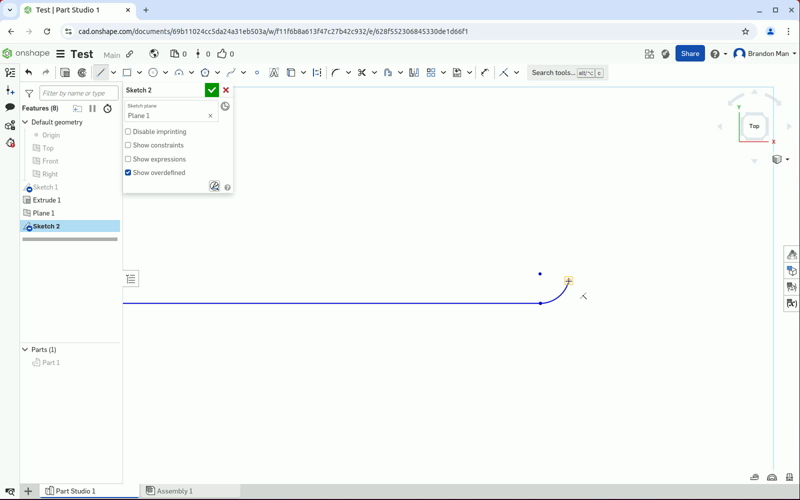
click(568, 280)
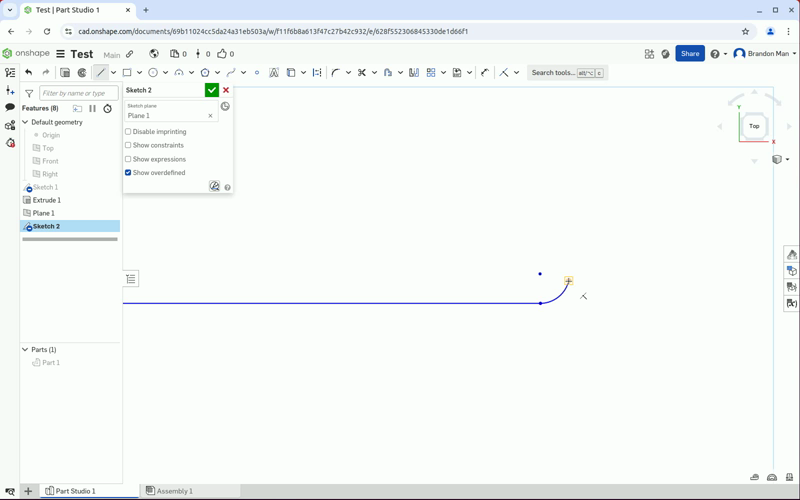
scroll(-6)
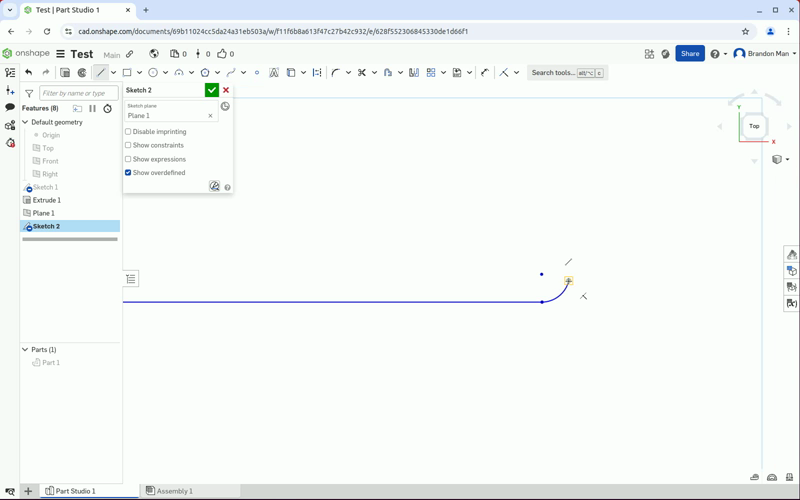
scroll(-6)
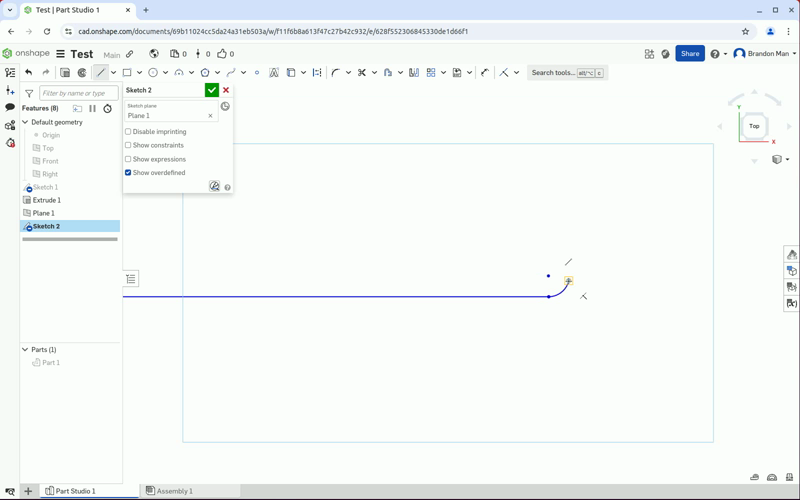
scroll(-6)
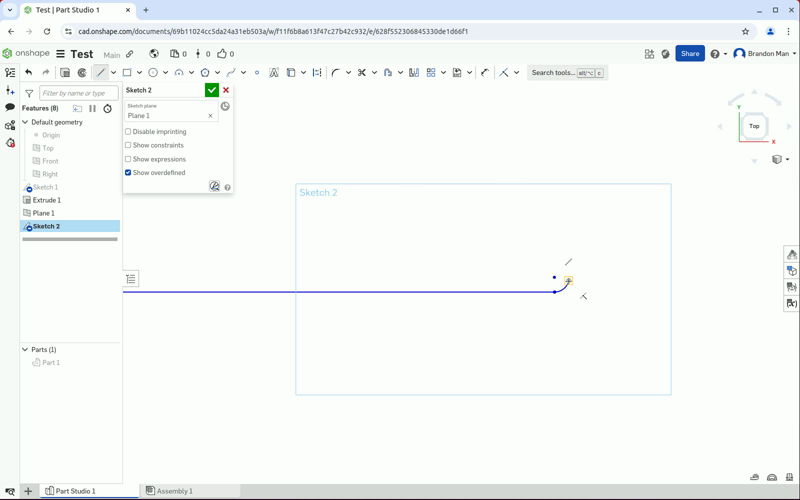
scroll(-6)
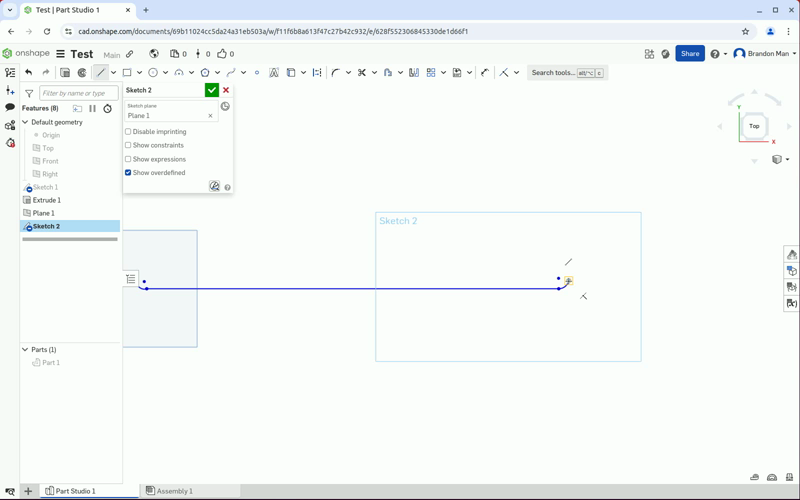
scroll(-6)
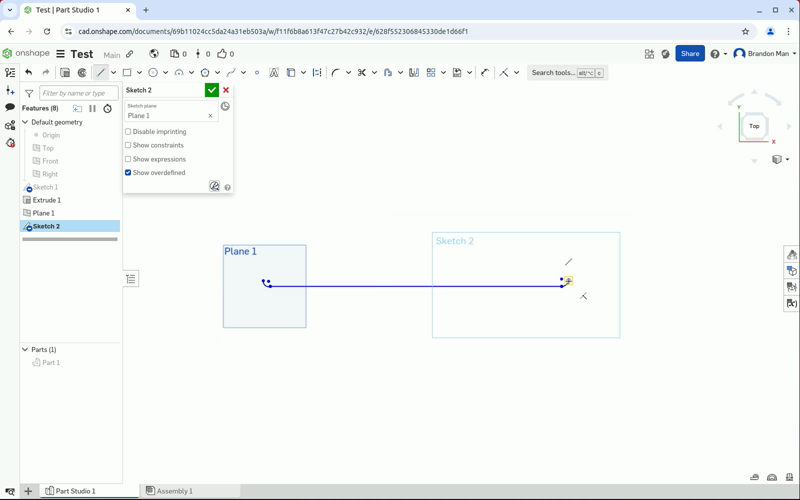
scroll(-6)
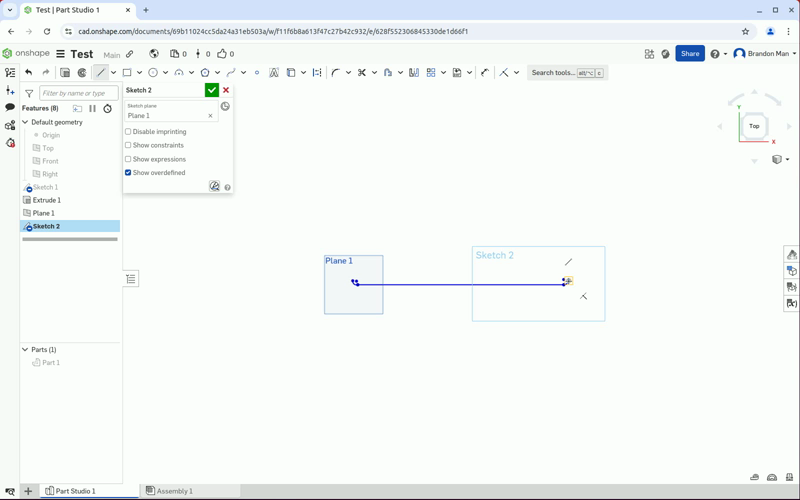
scroll(-6)
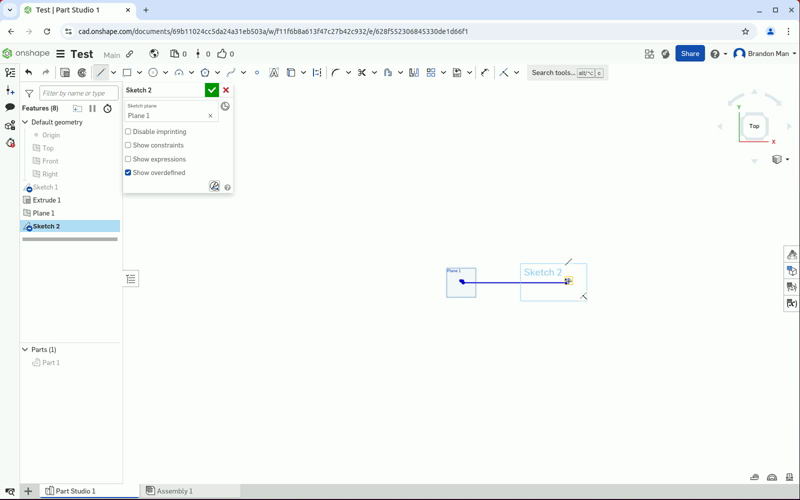
key_down(shift)
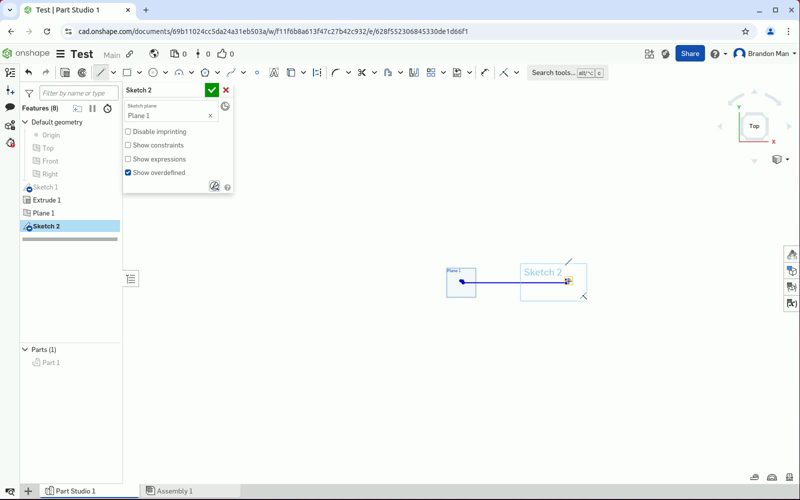
mouse_move(589, 280)
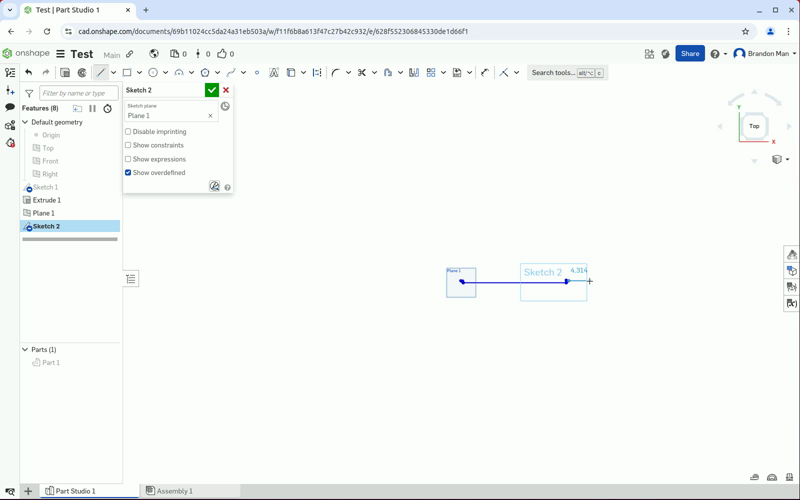
mouse_move(568, 228)
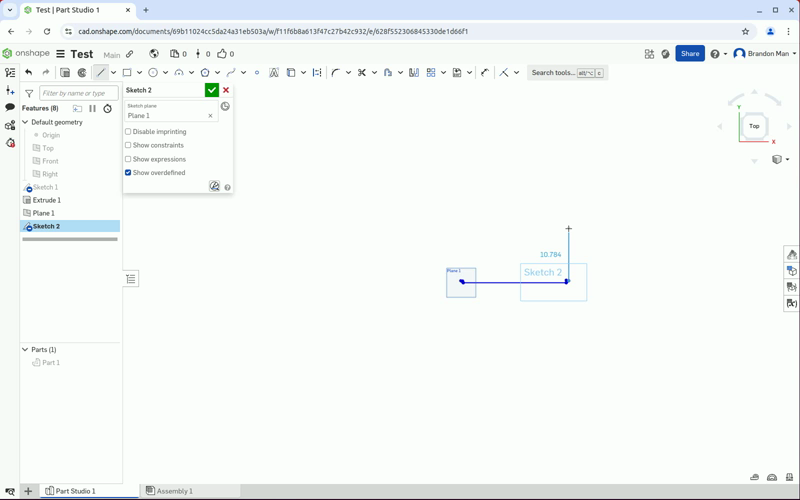
click(568, 228)
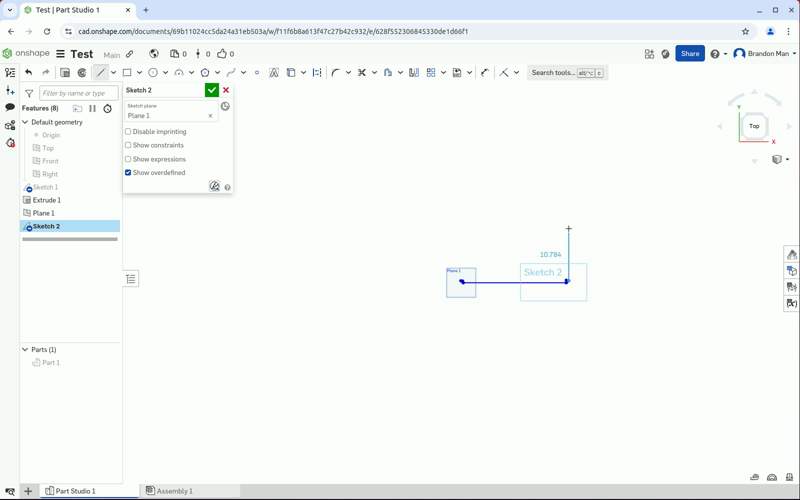
key_up(shift)
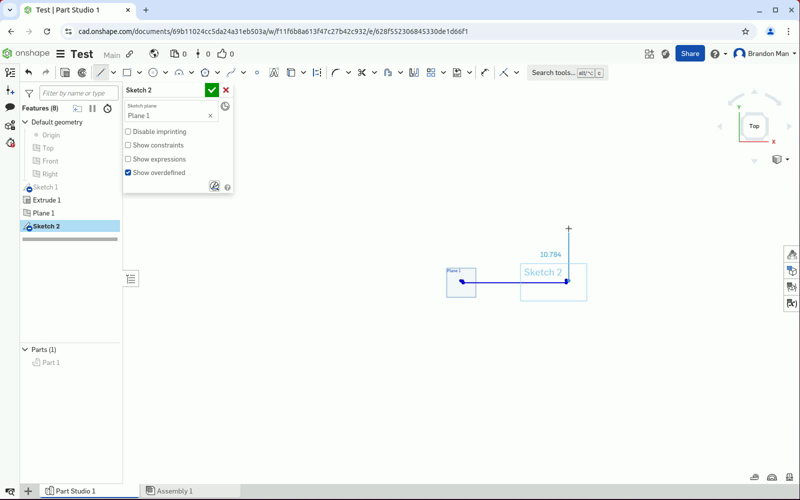
key(esc)
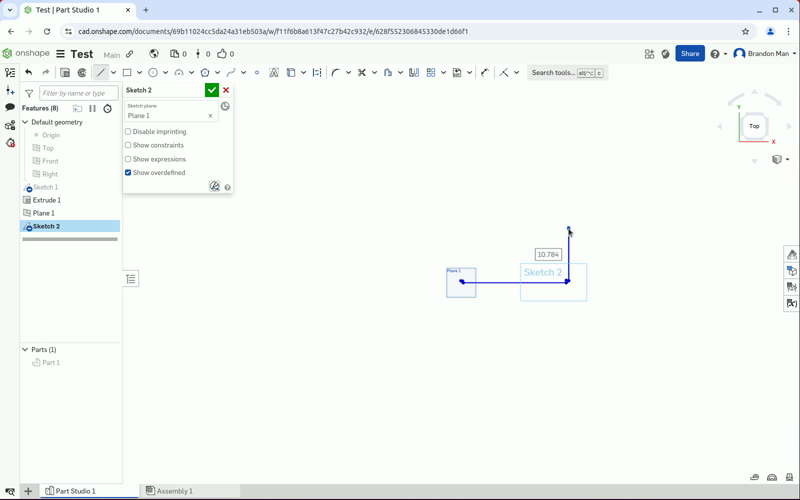
key(a)
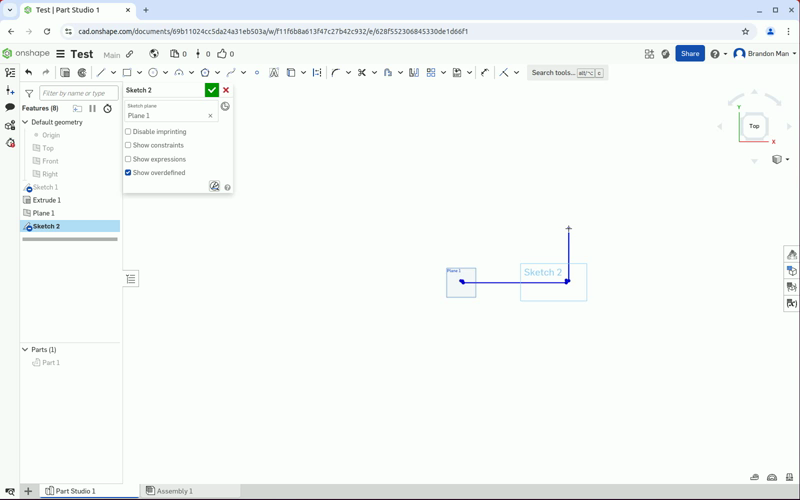
mouse_move(568, 228)
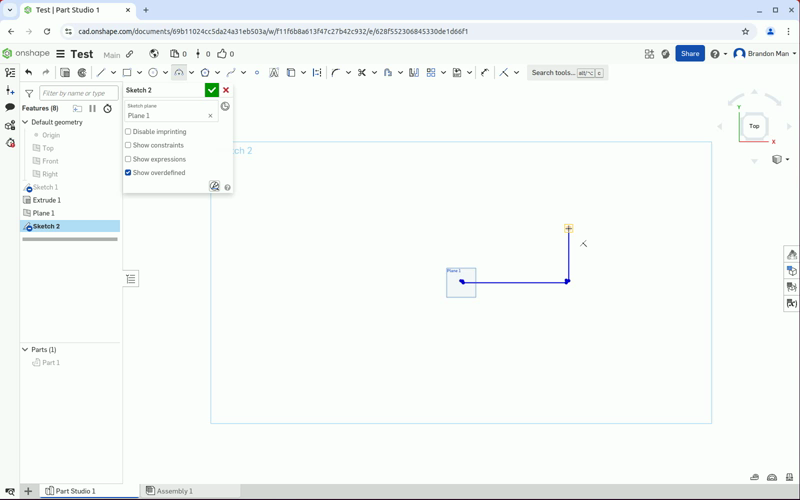
click(568, 228)
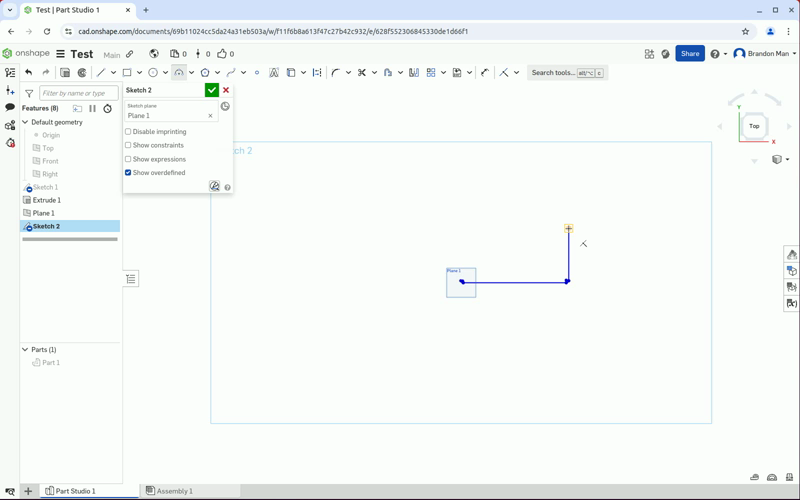
key_down(shift)
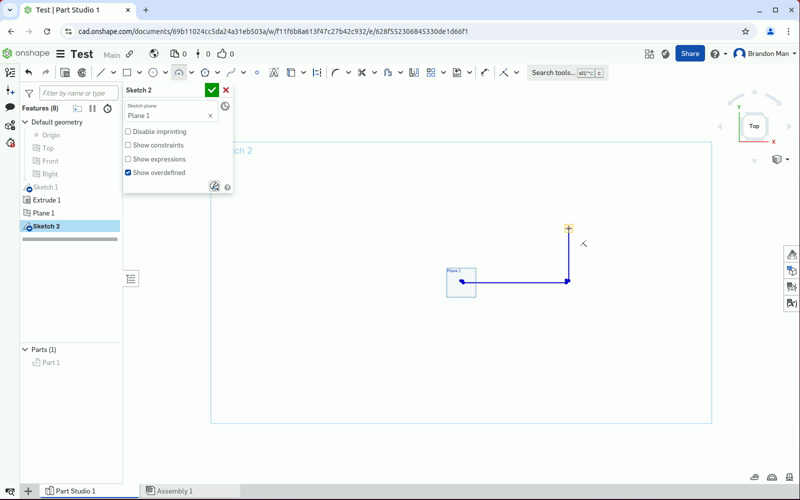
mouse_move(566, 225)
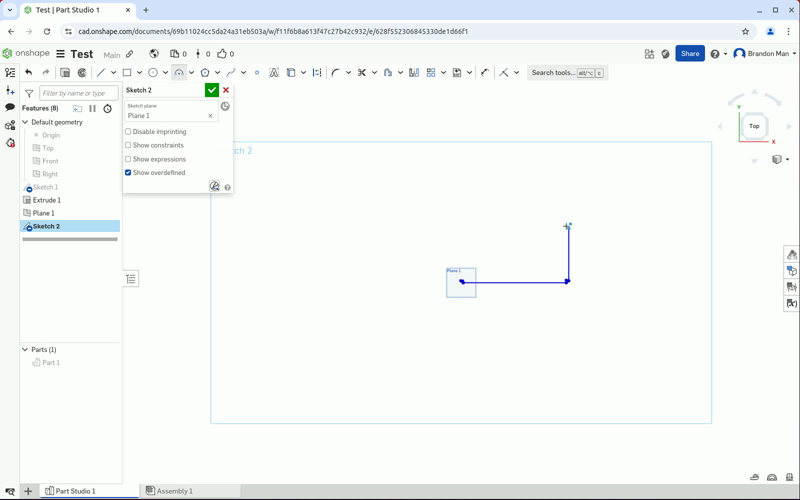
scroll(6)
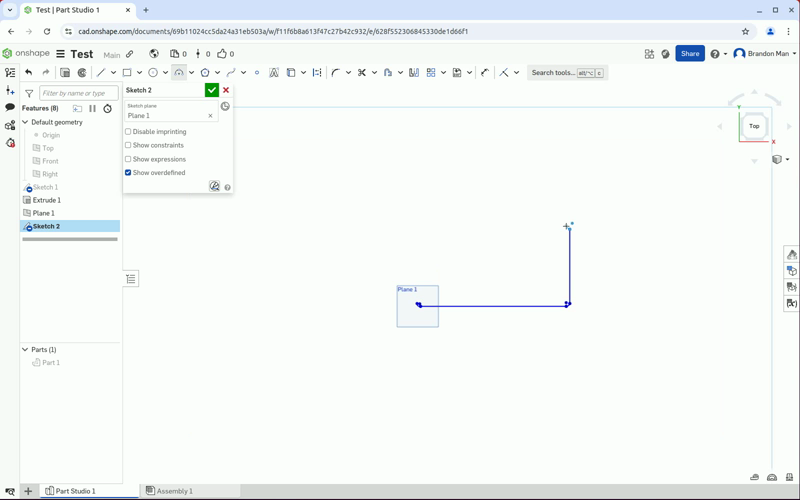
scroll(6)
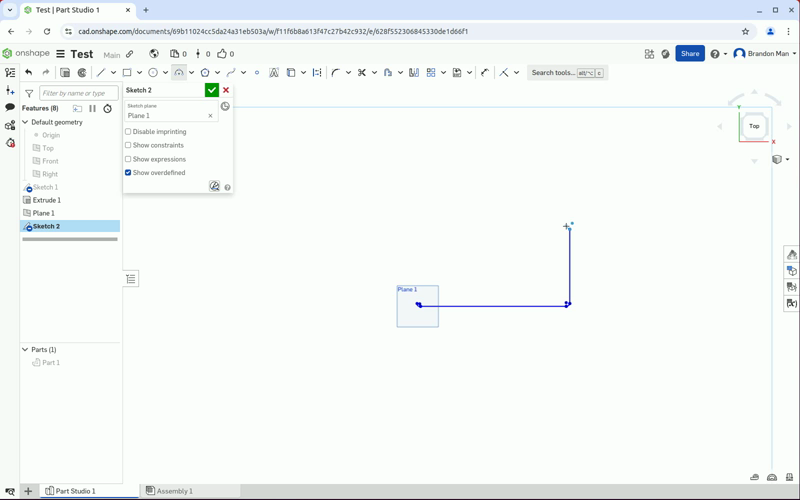
scroll(6)
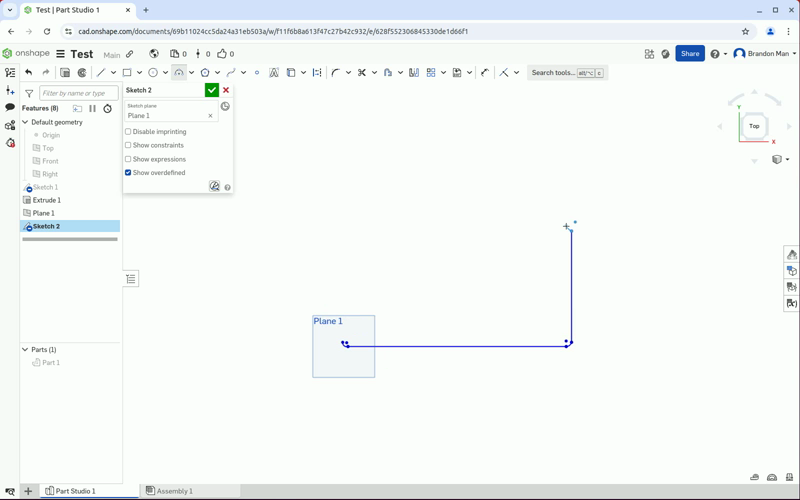
scroll(6)
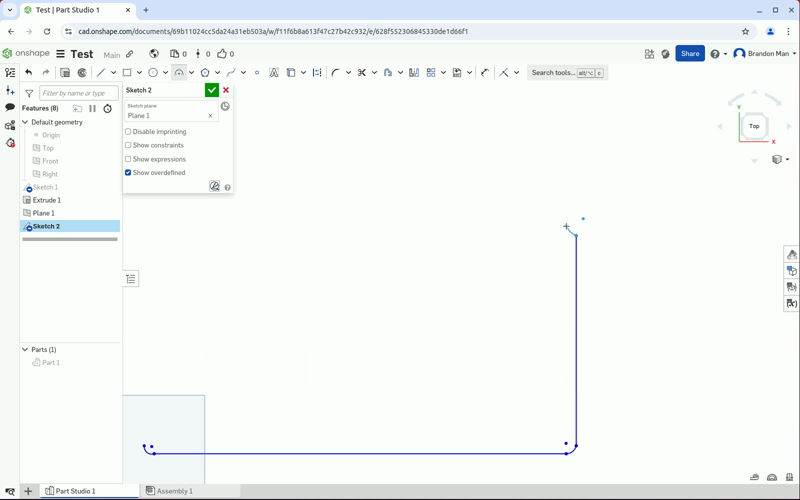
scroll(6)
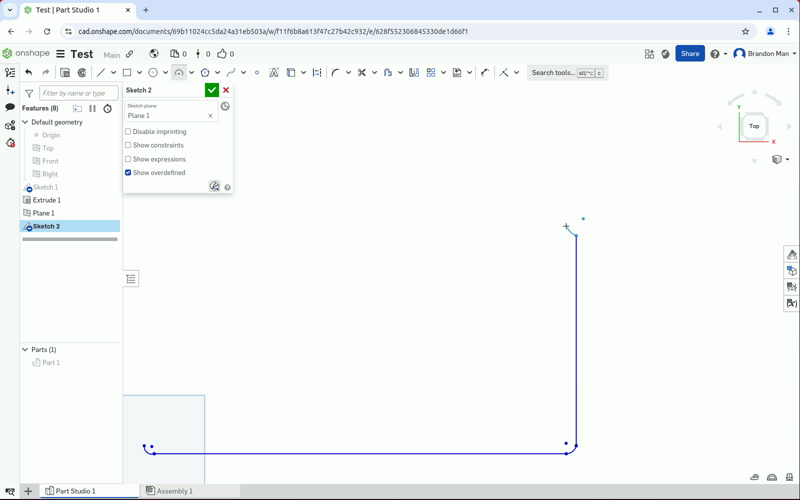
scroll(6)
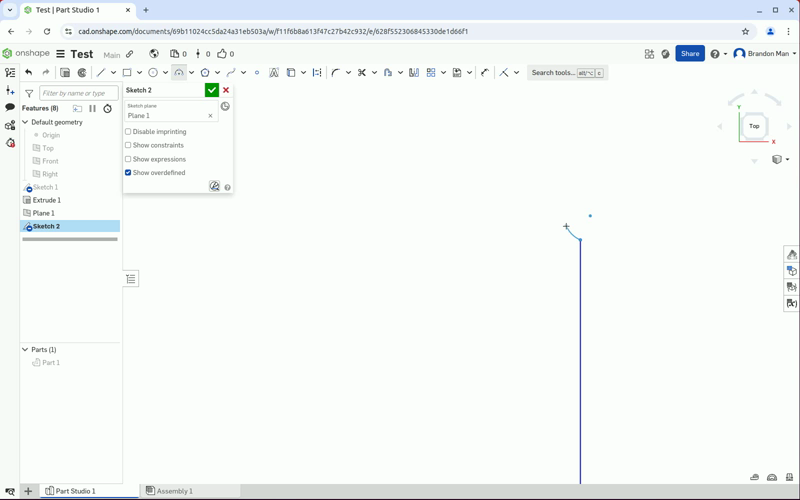
scroll(6)
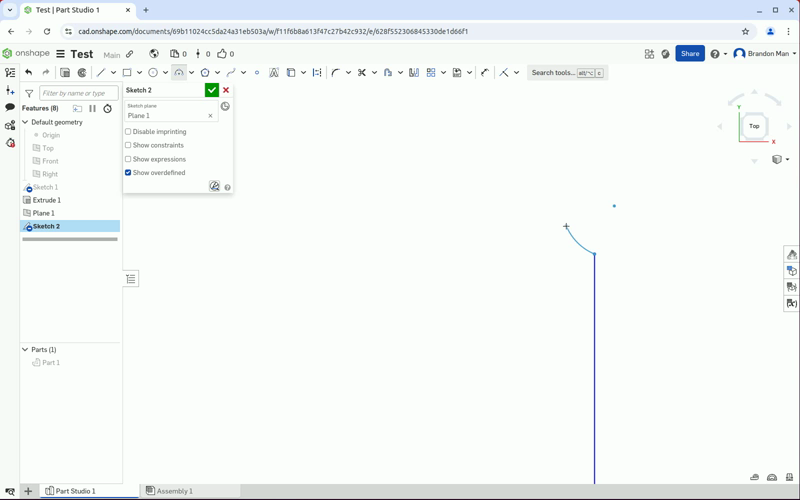
click(566, 225)
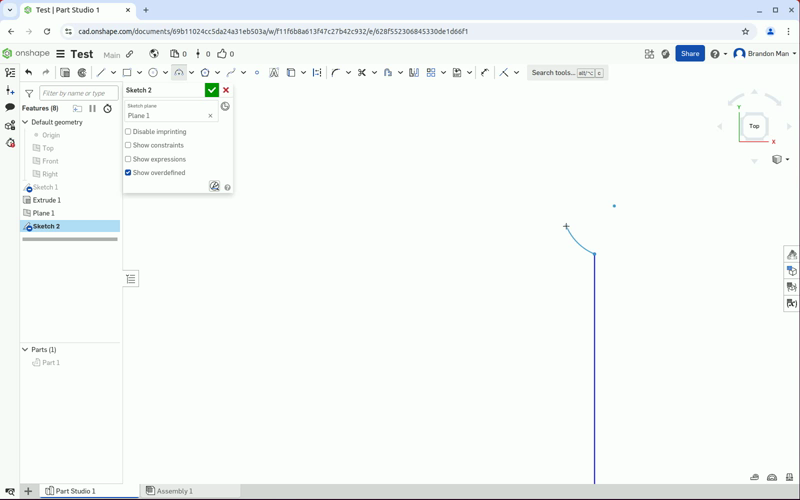
scroll(-6)
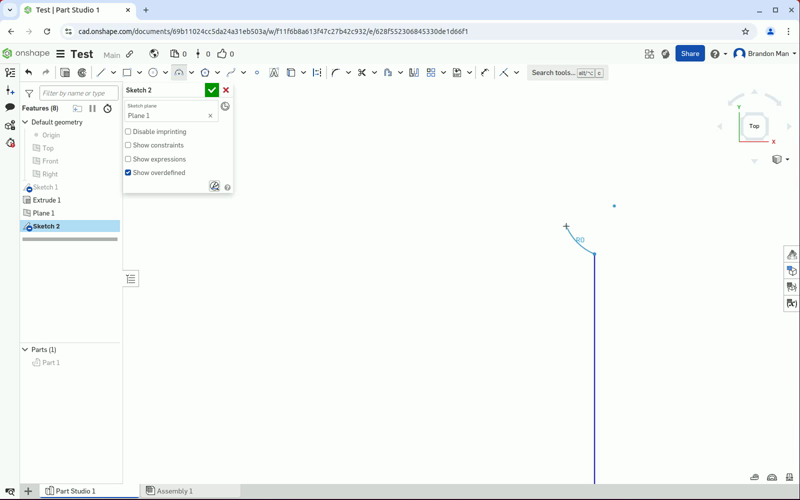
scroll(-6)
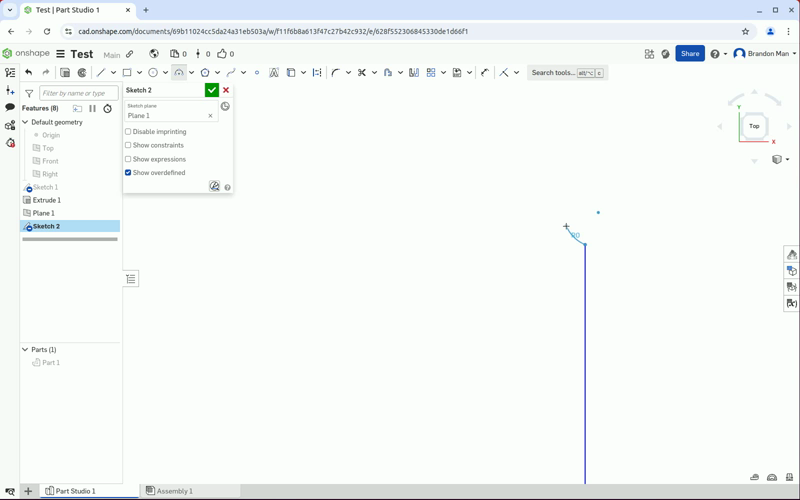
scroll(-6)
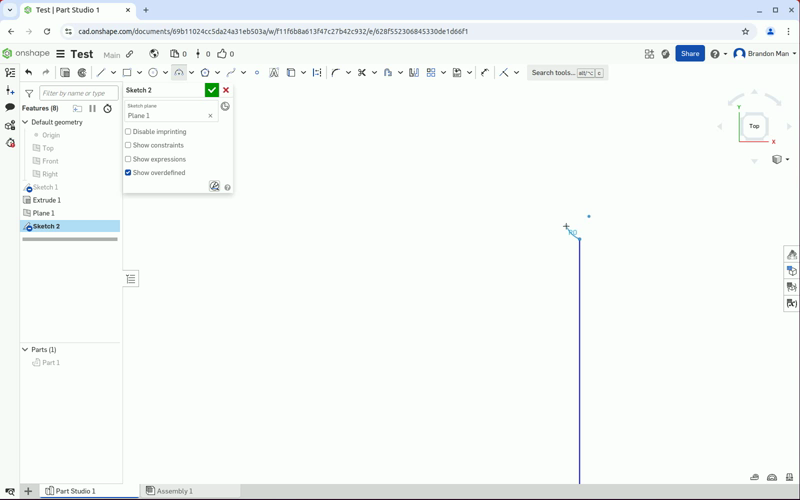
scroll(-6)
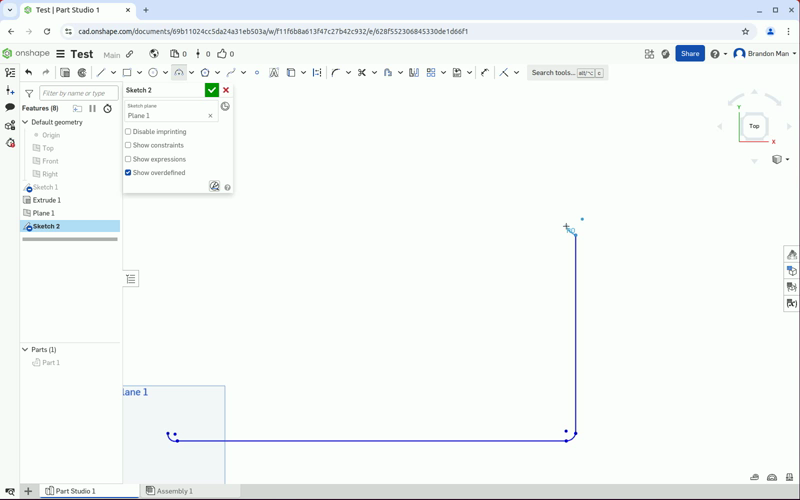
scroll(-6)
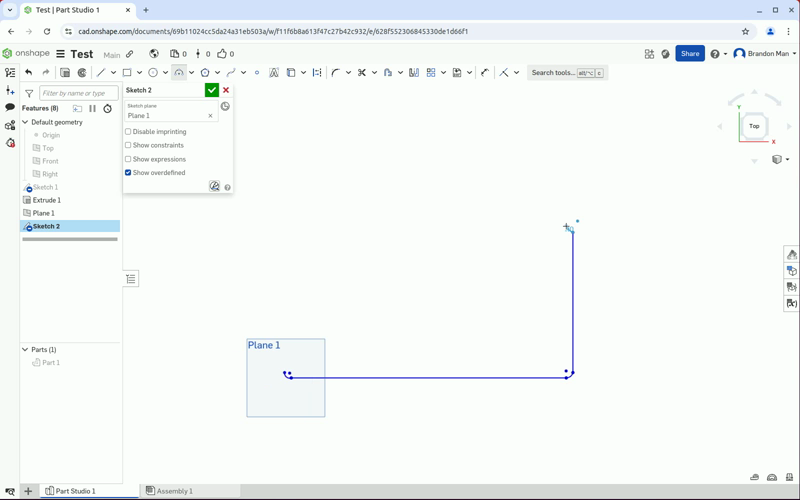
scroll(-6)
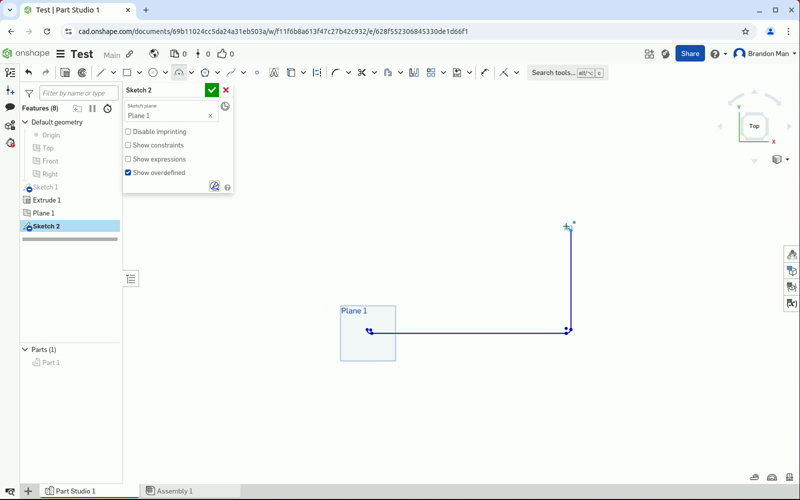
scroll(-6)
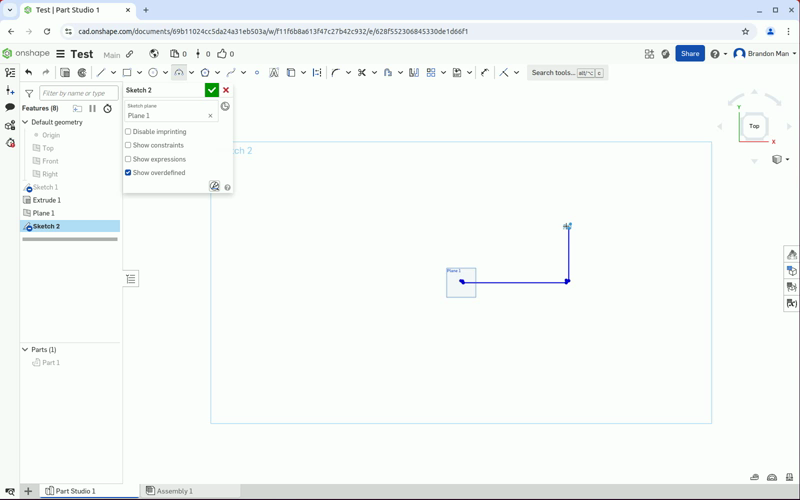
mouse_move(567, 226)
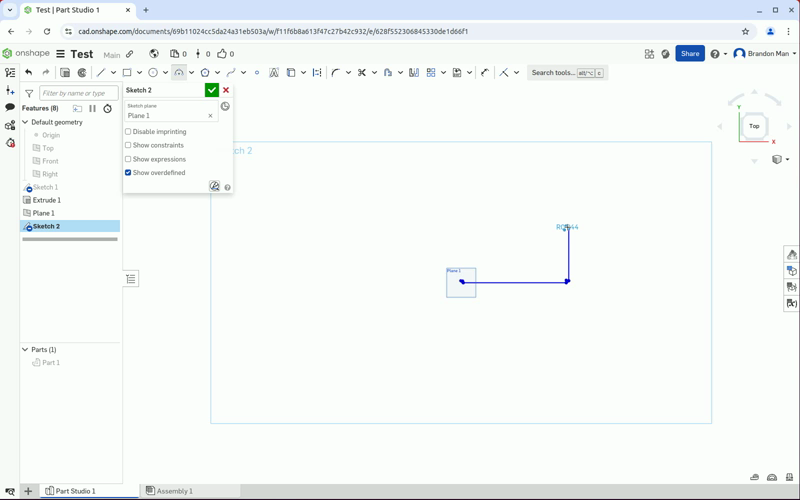
scroll(6)
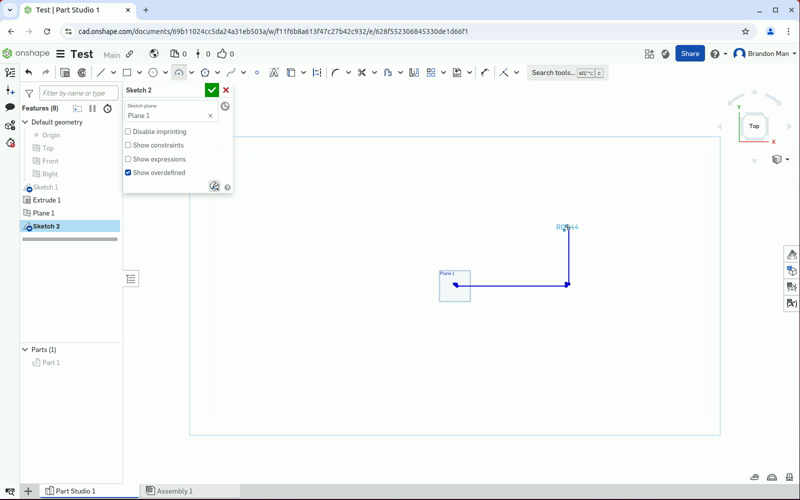
scroll(6)
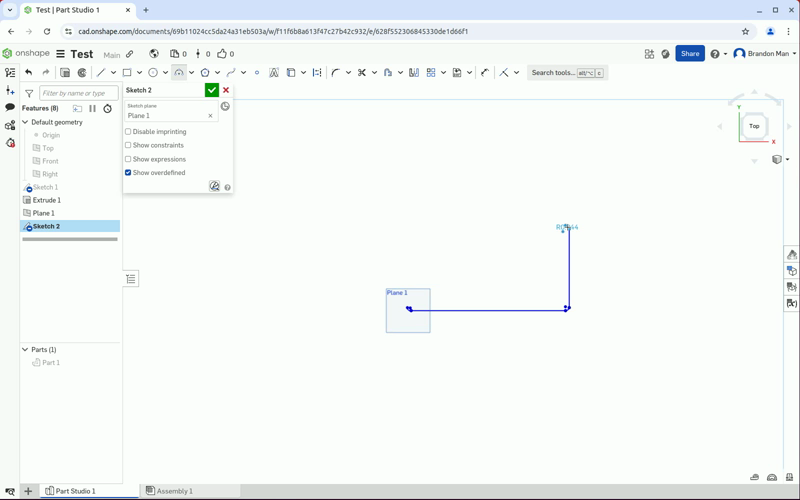
scroll(6)
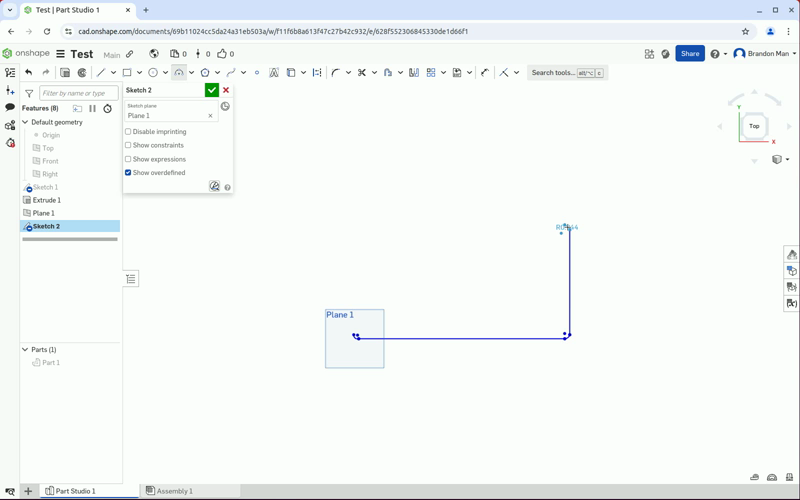
scroll(6)
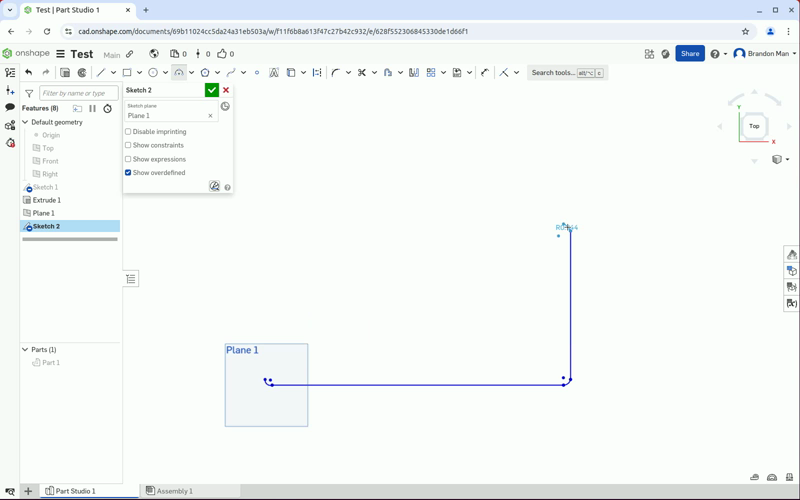
scroll(6)
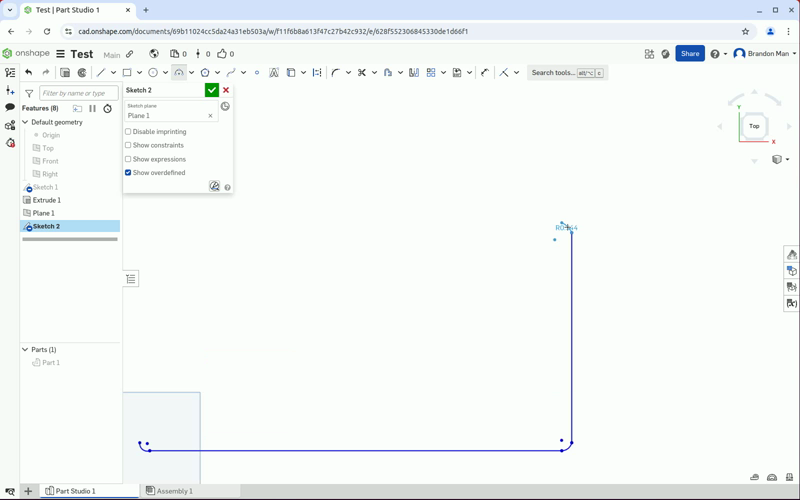
scroll(6)
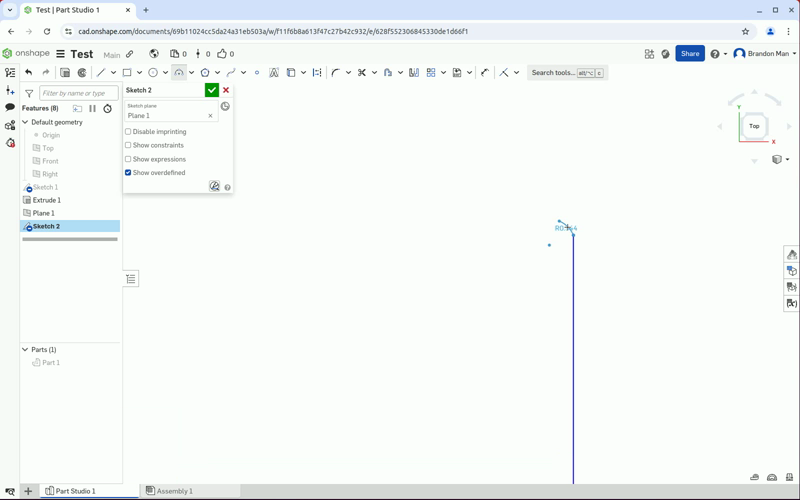
scroll(6)
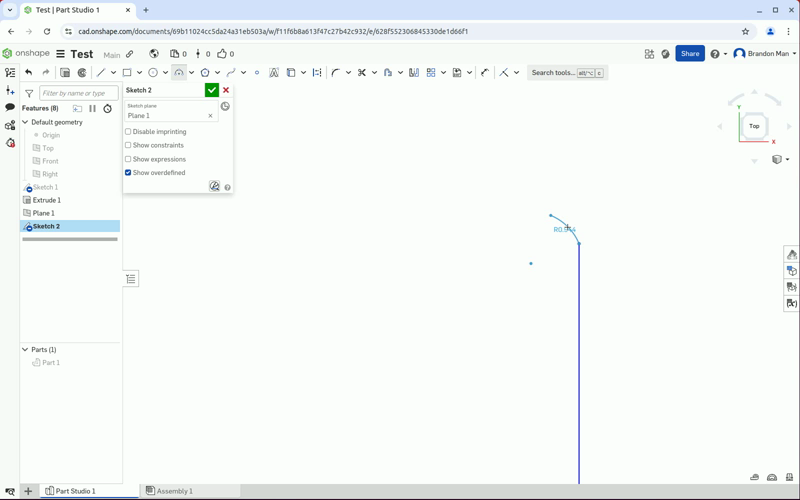
click(567, 226)
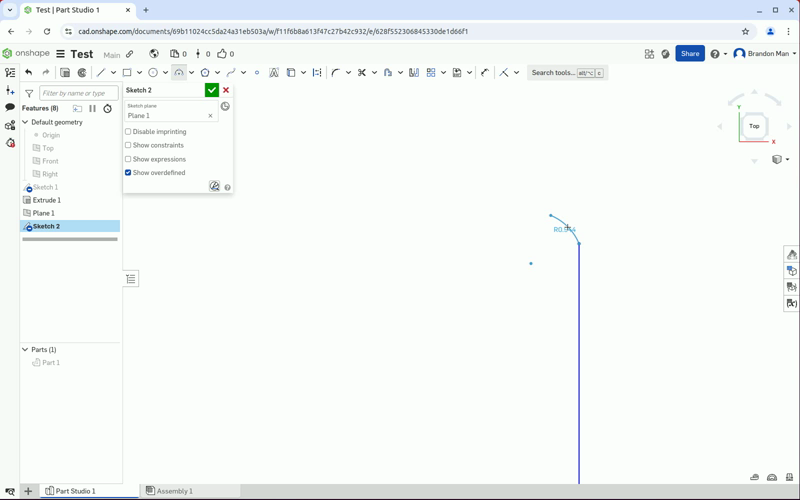
scroll(-6)
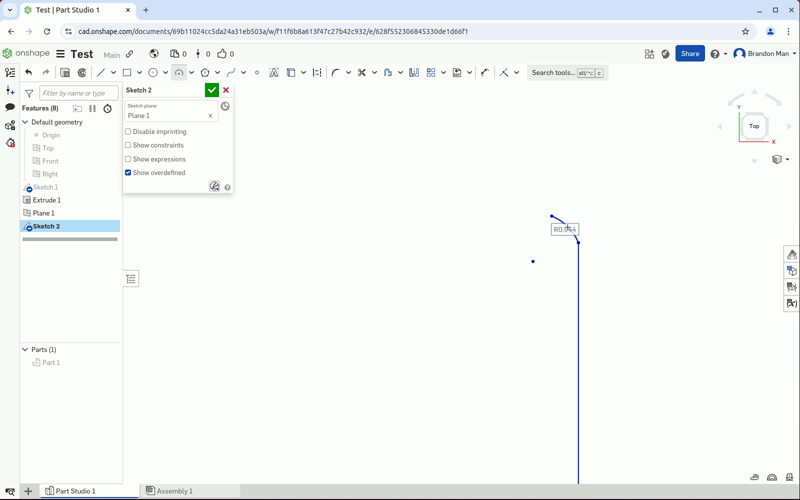
scroll(-6)
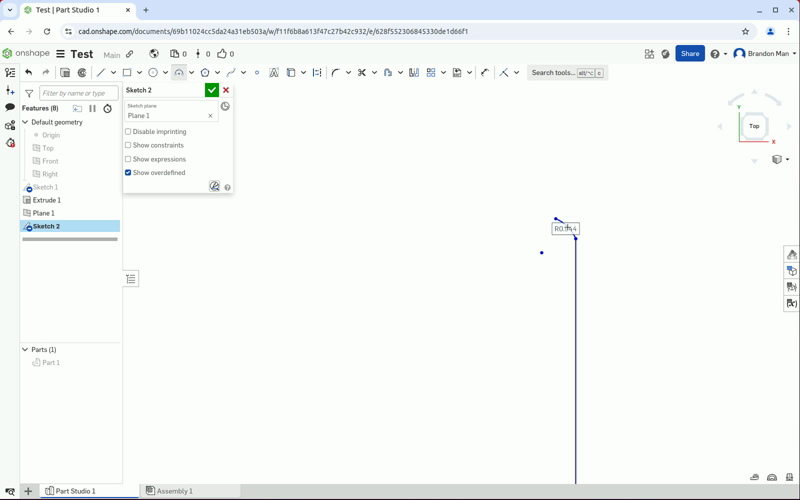
scroll(-6)
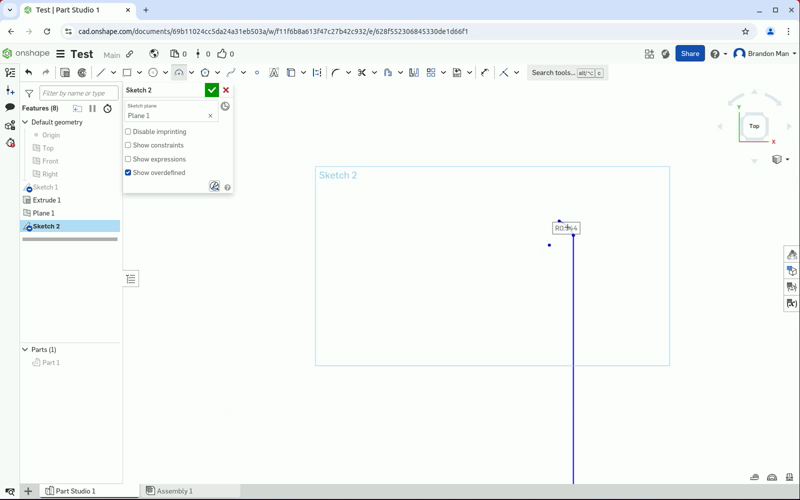
scroll(-6)
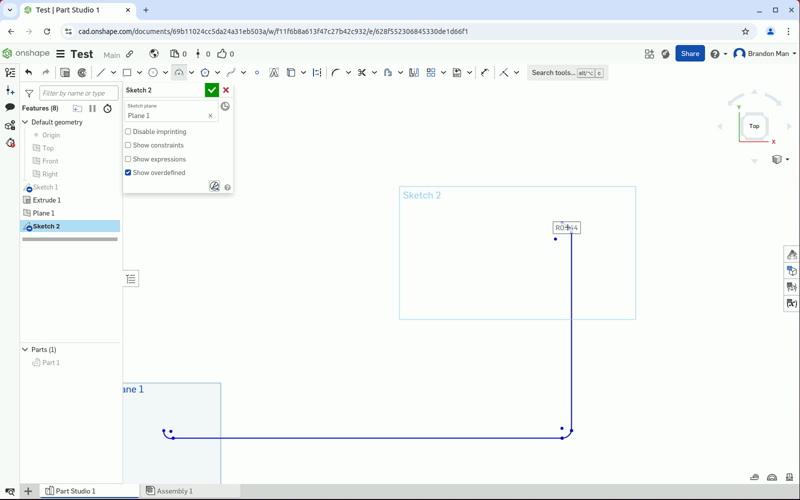
scroll(-6)
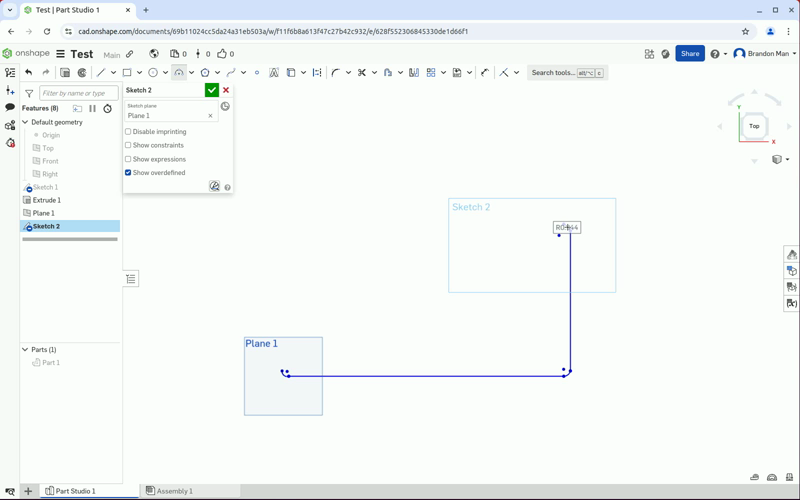
scroll(-6)
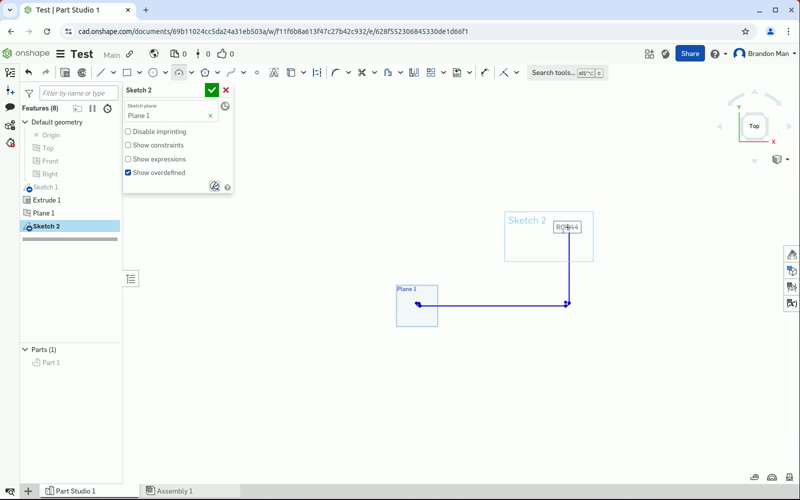
scroll(-6)
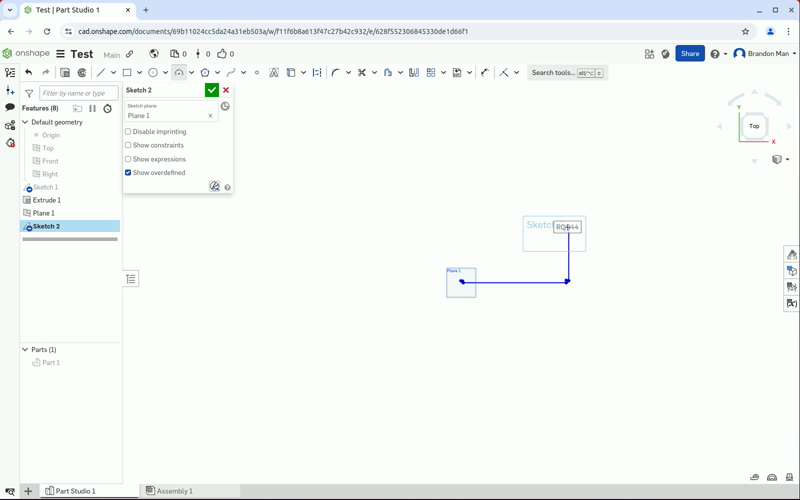
key_up(shift)
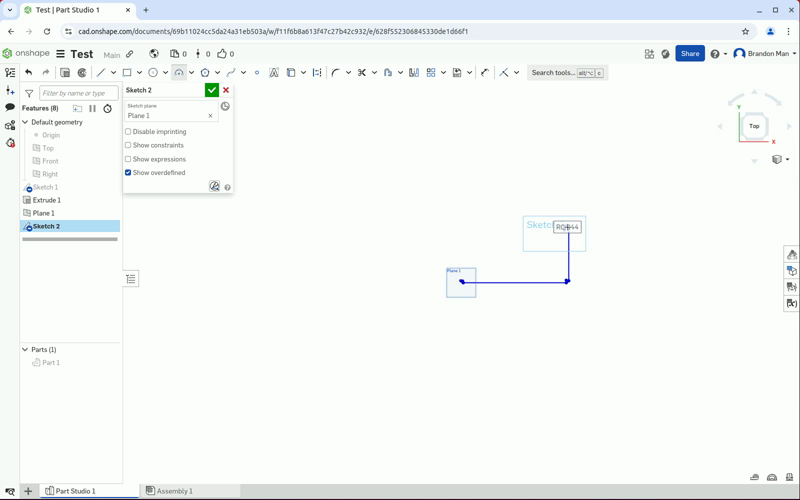
key(esc)
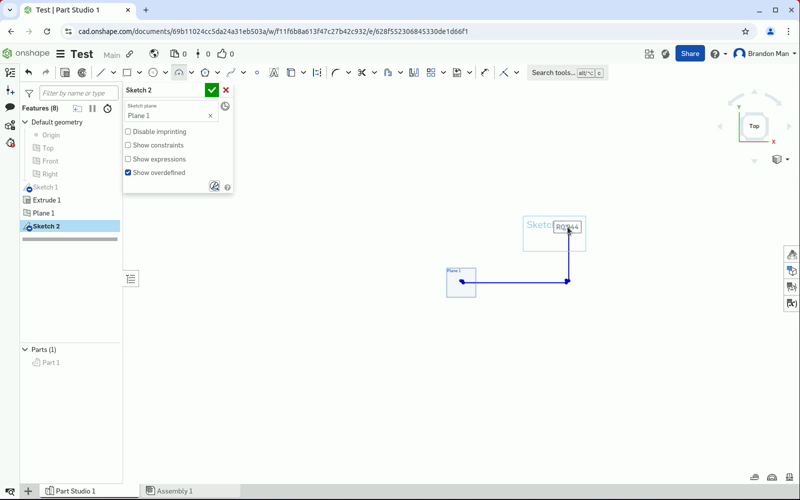
key(l)
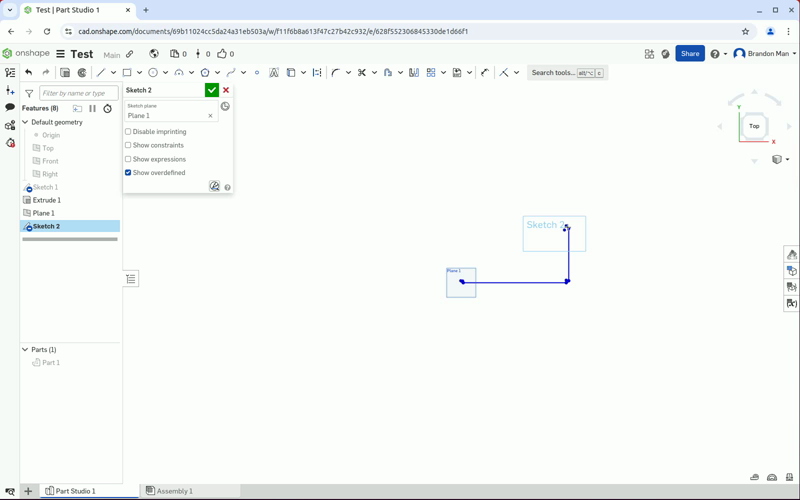
mouse_move(566, 225)
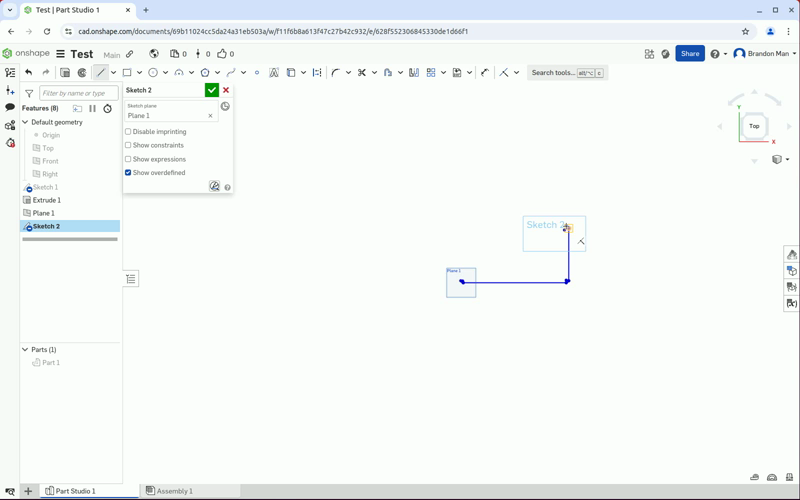
scroll(6)
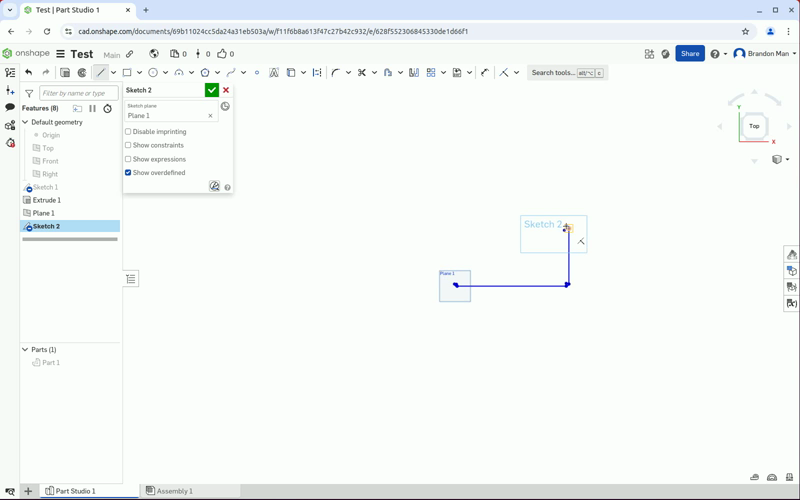
scroll(6)
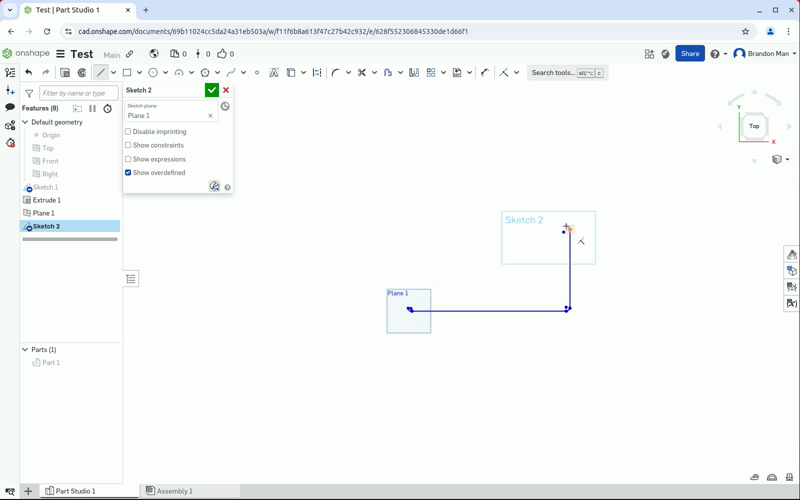
scroll(6)
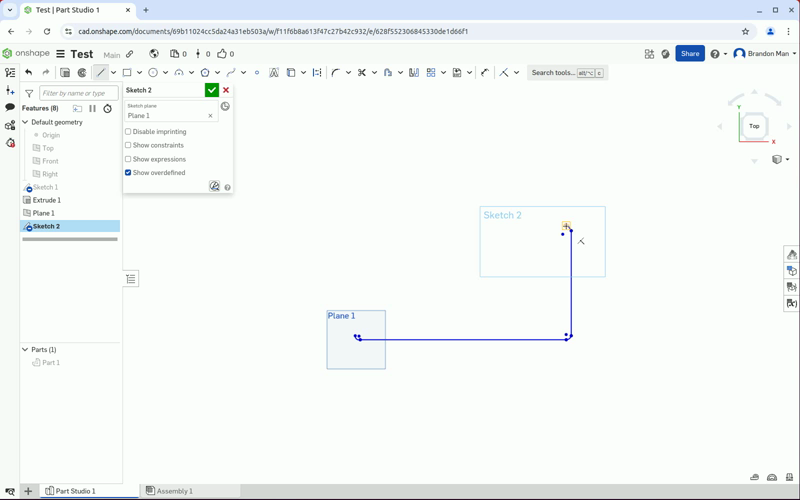
scroll(6)
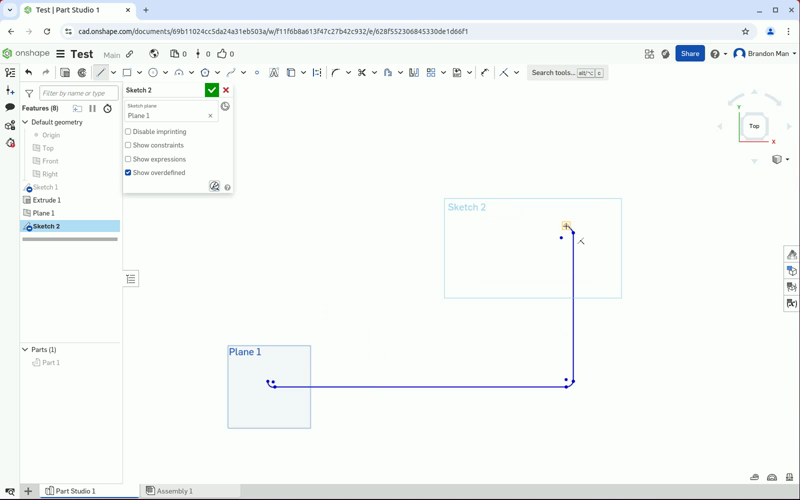
scroll(6)
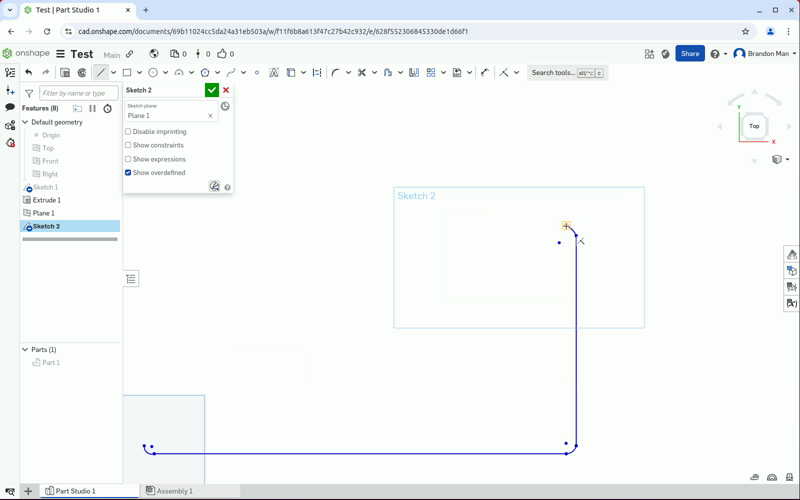
scroll(6)
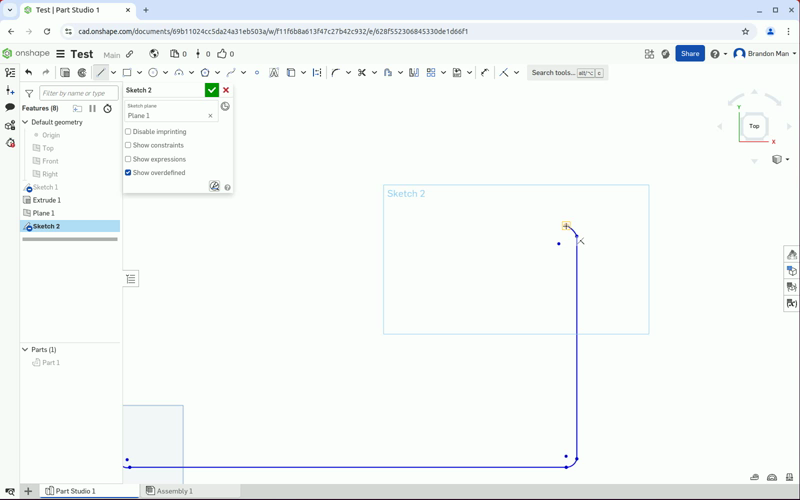
scroll(6)
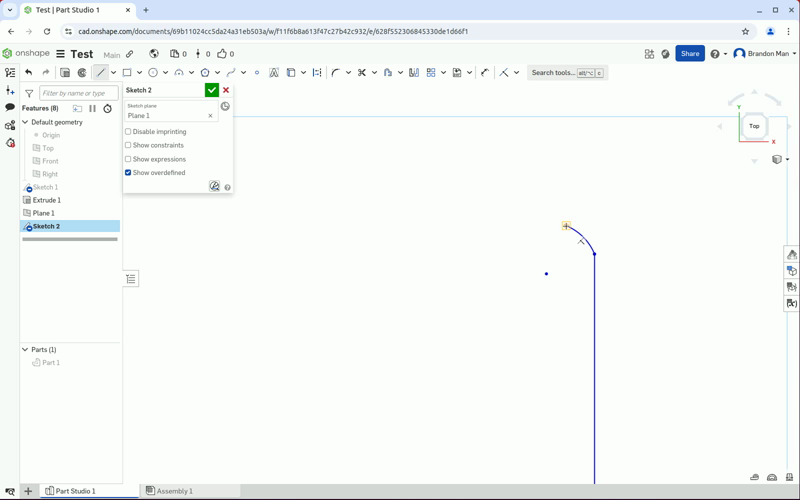
click(566, 225)
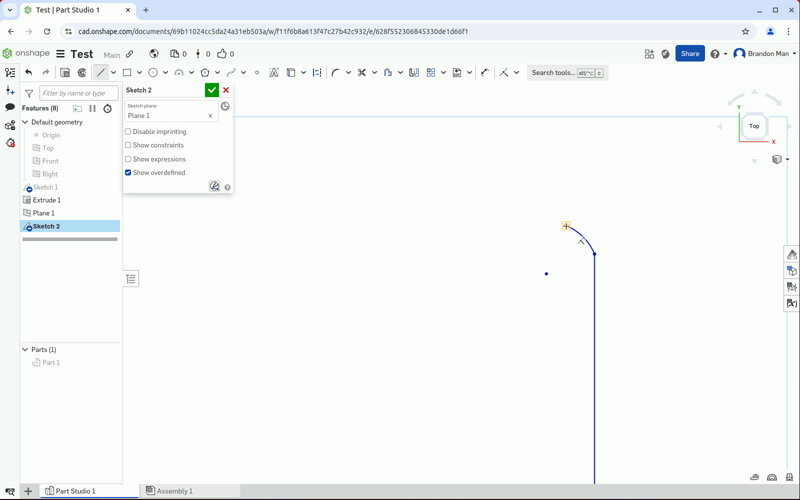
scroll(-6)
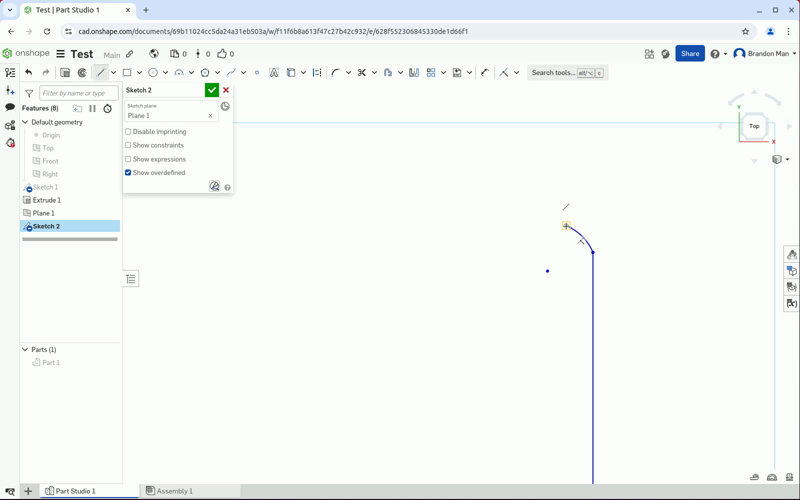
scroll(-6)
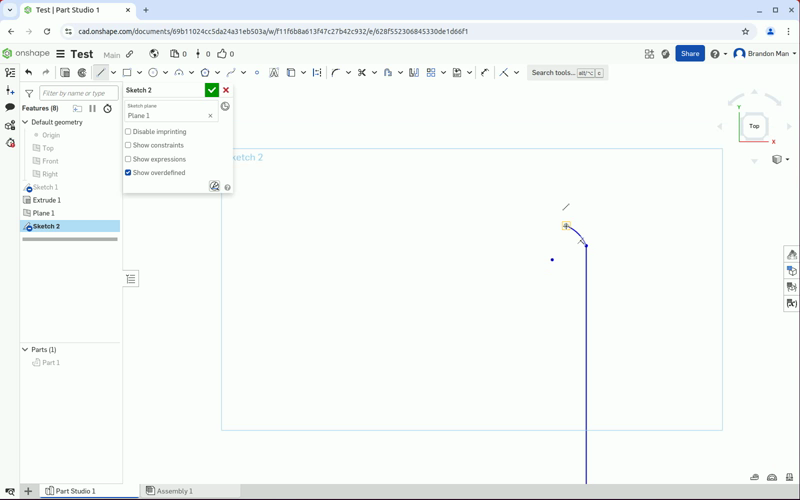
scroll(-6)
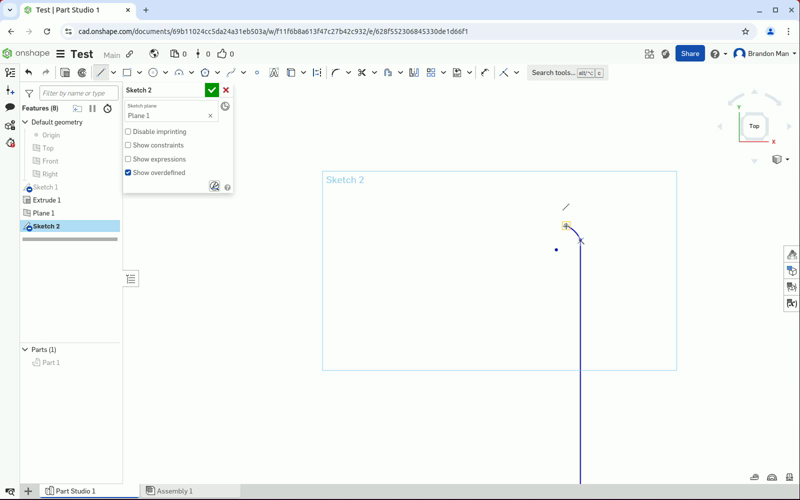
scroll(-6)
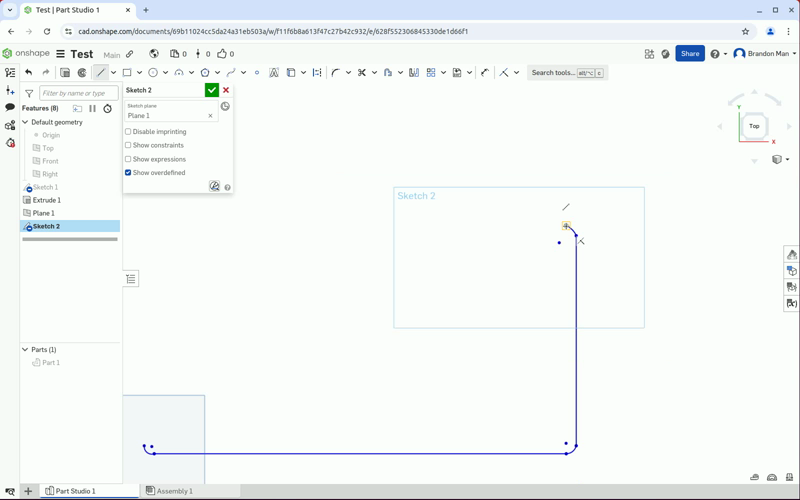
scroll(-6)
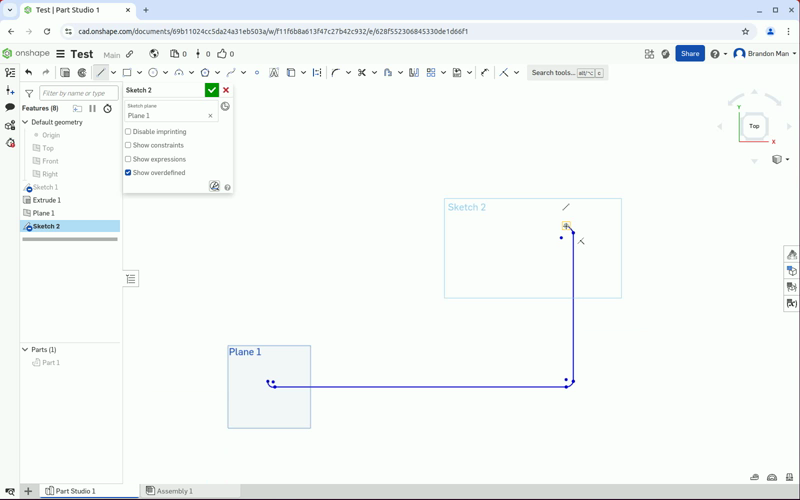
scroll(-6)
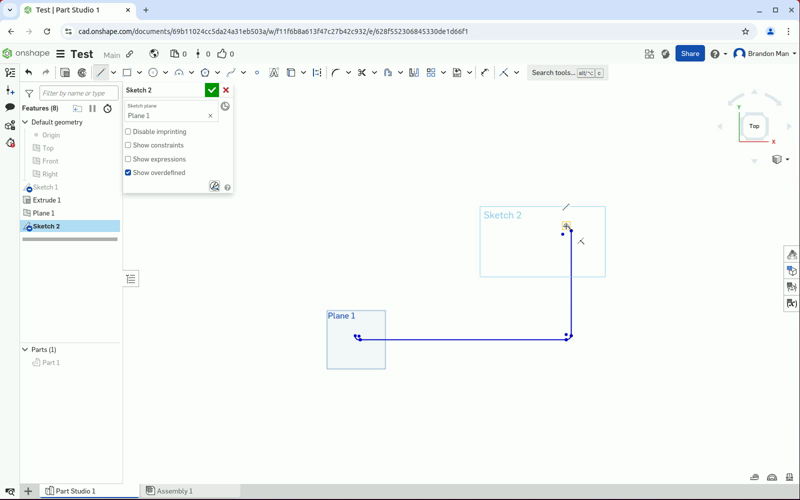
scroll(-6)
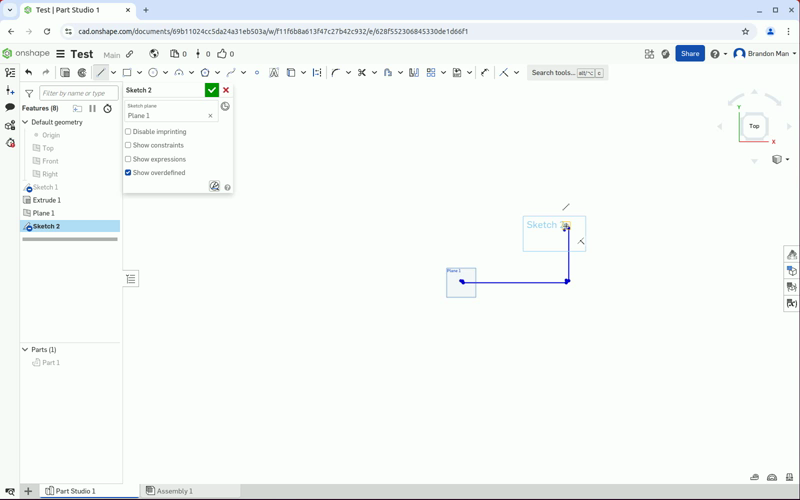
key_down(shift)
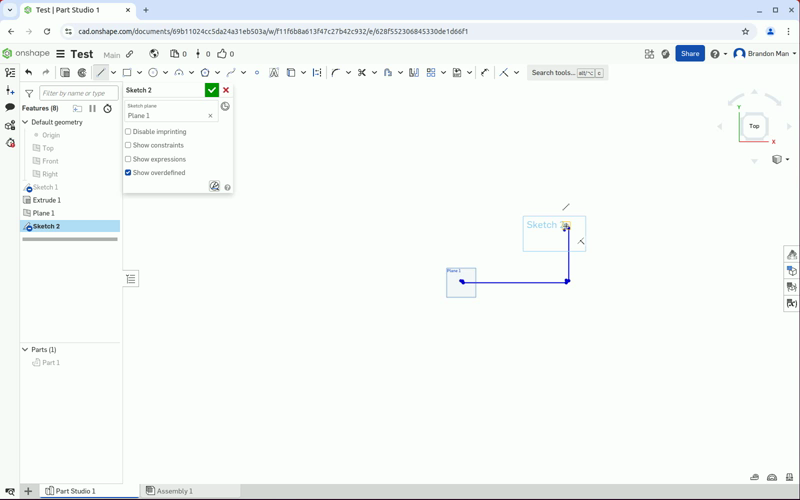
mouse_move(463, 225)
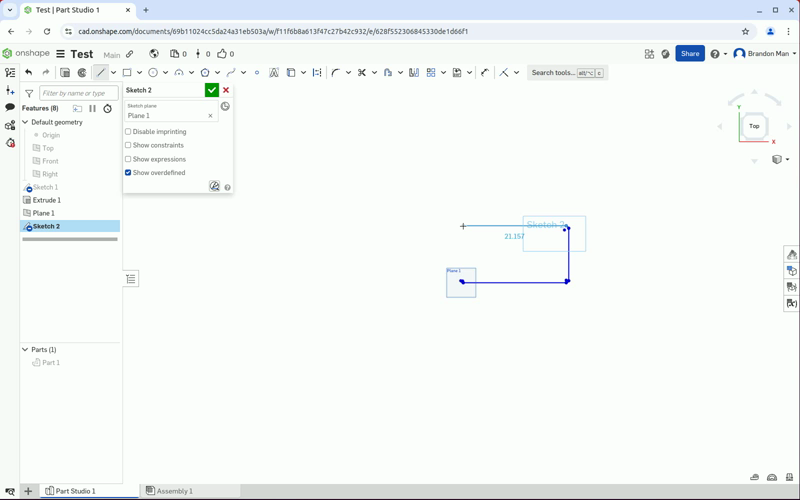
click(463, 225)
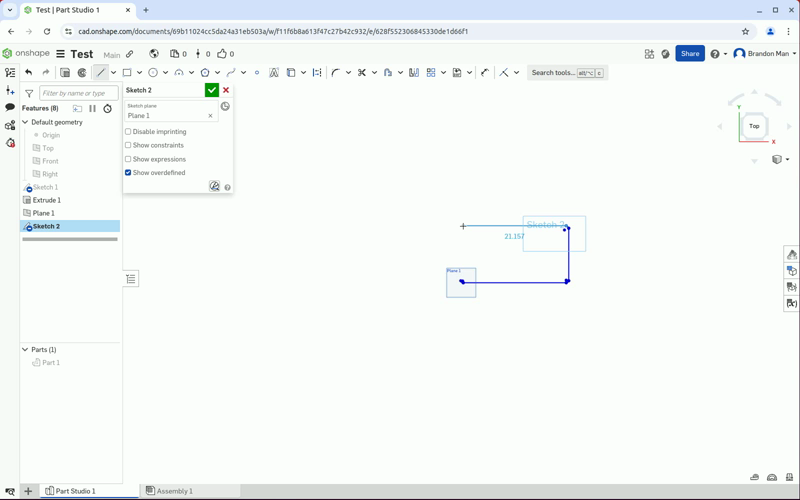
key_up(shift)
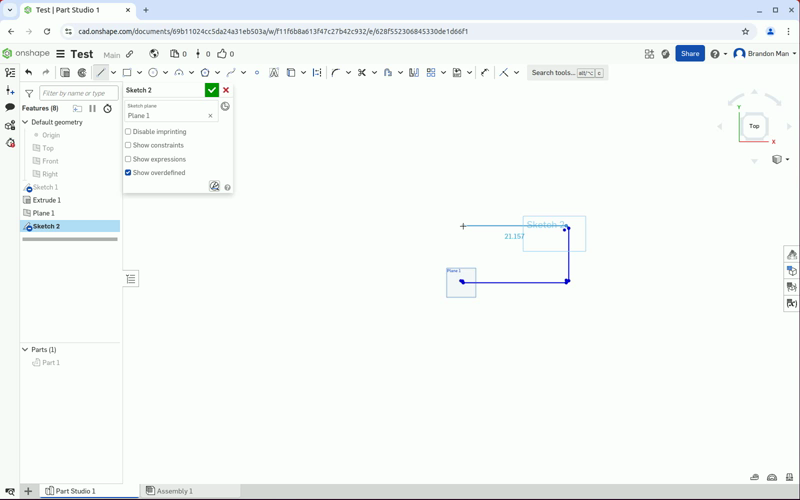
key(esc)
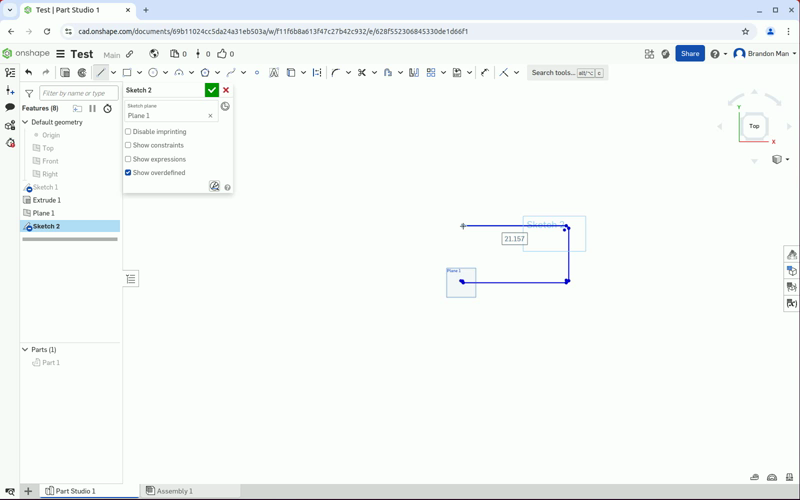
key(a)
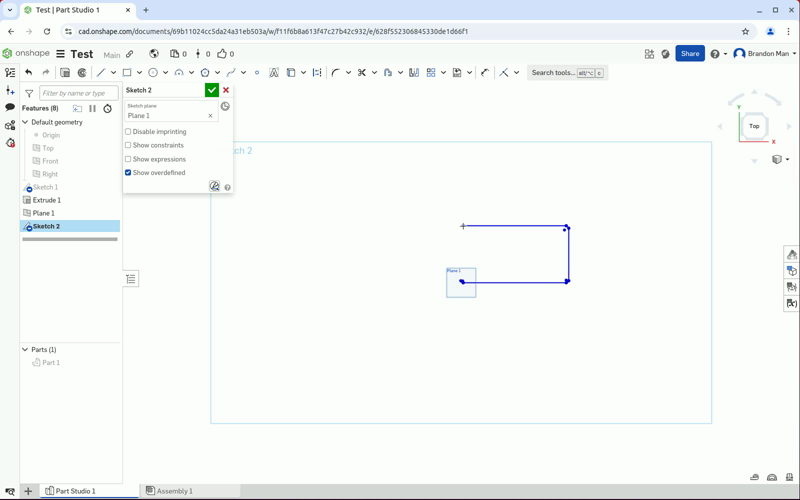
mouse_move(463, 225)
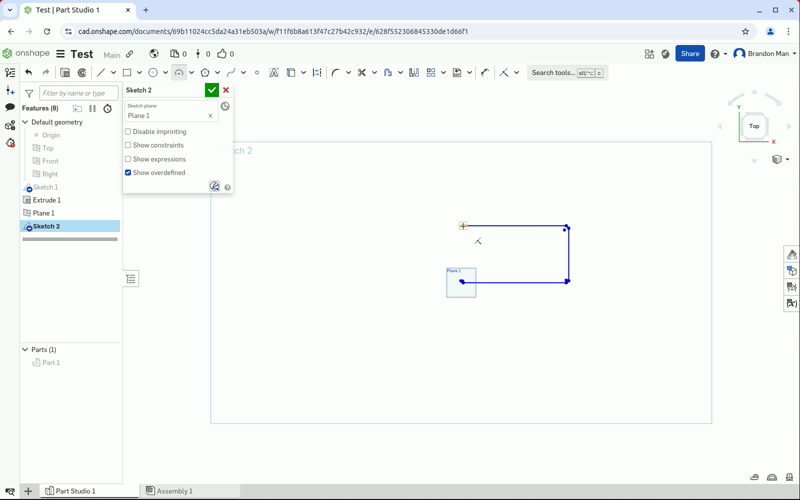
click(463, 225)
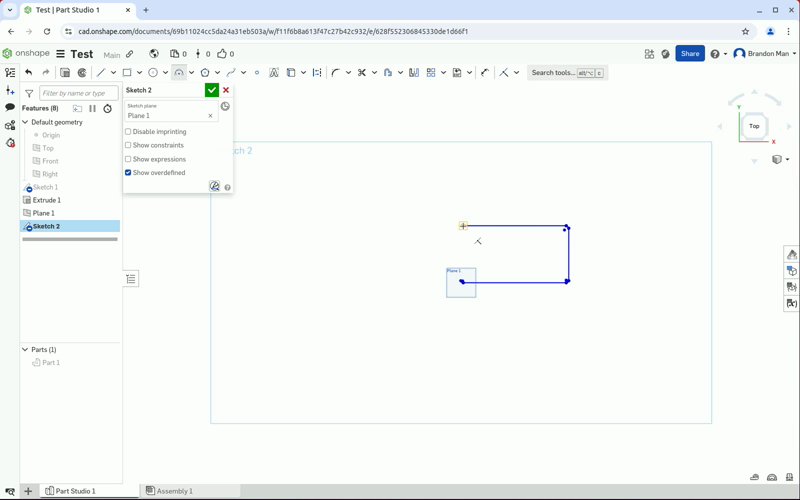
key_down(shift)
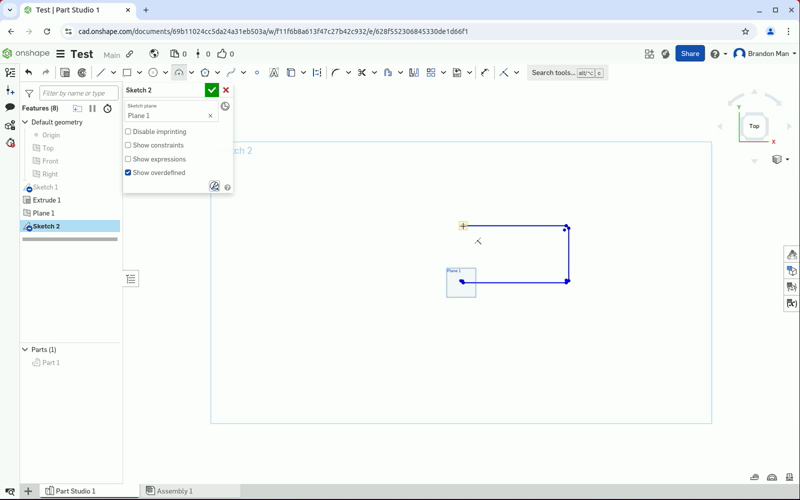
mouse_move(460, 228)
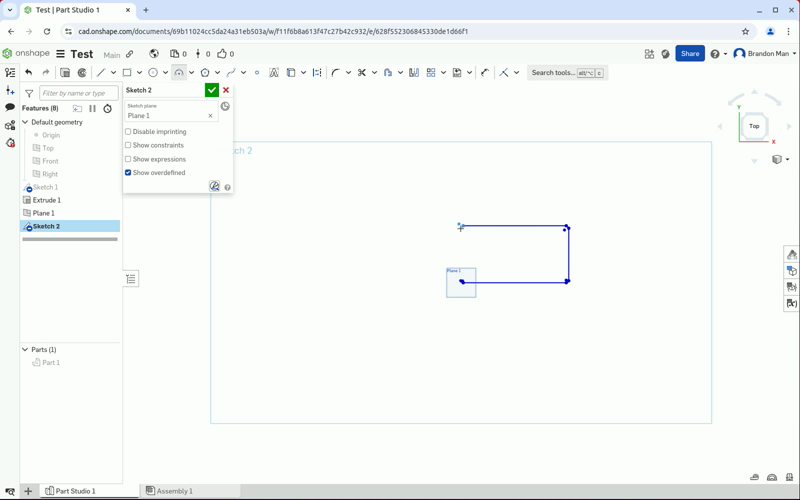
scroll(6)
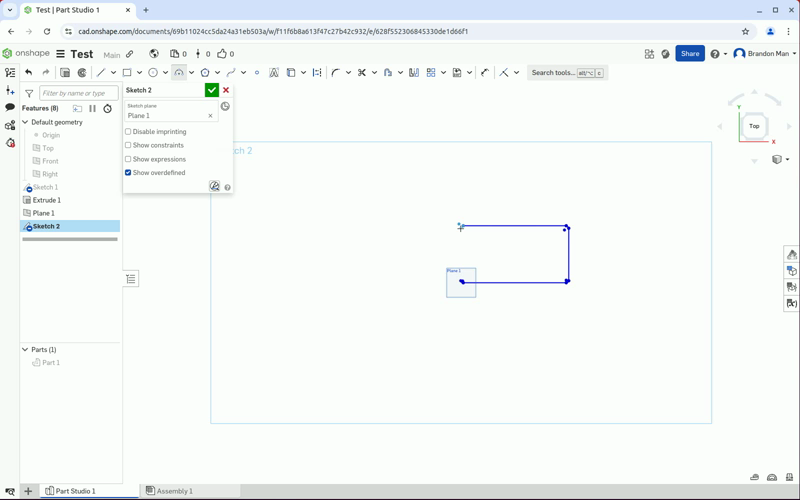
scroll(6)
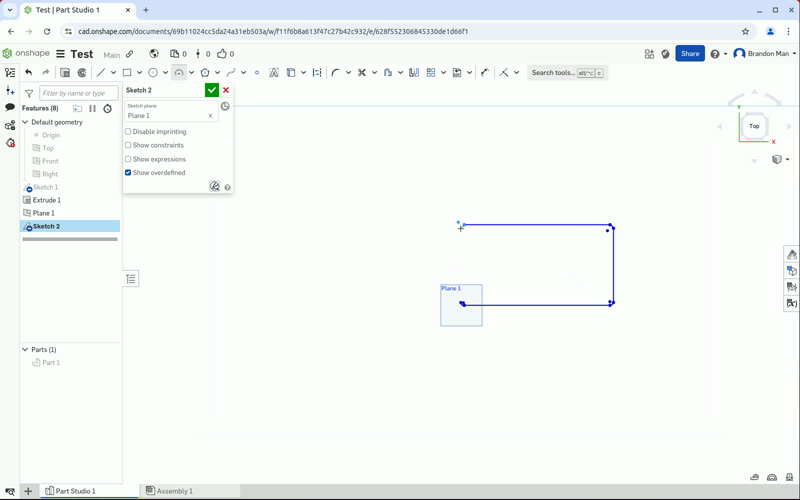
scroll(6)
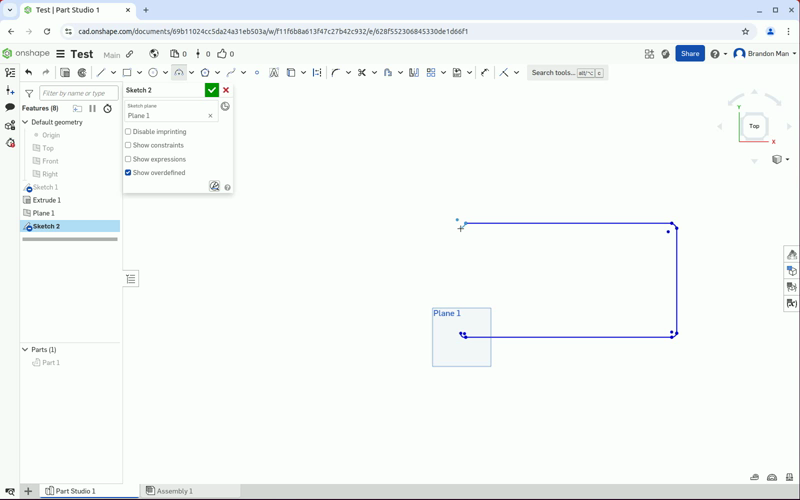
scroll(6)
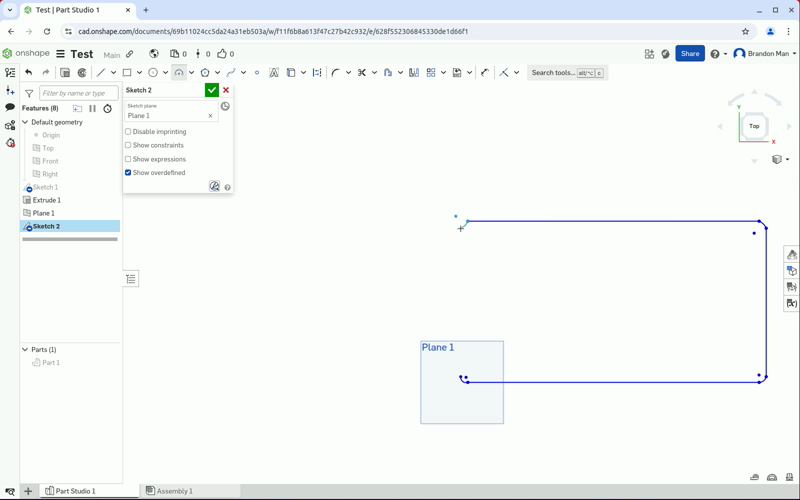
scroll(6)
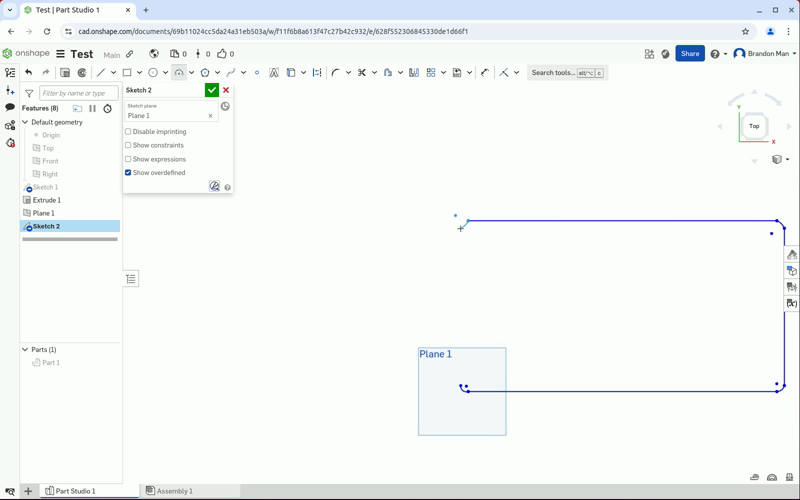
scroll(6)
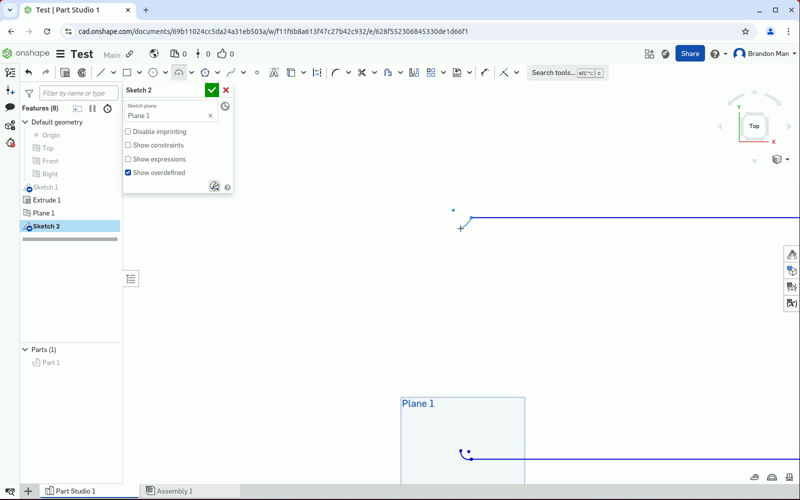
scroll(6)
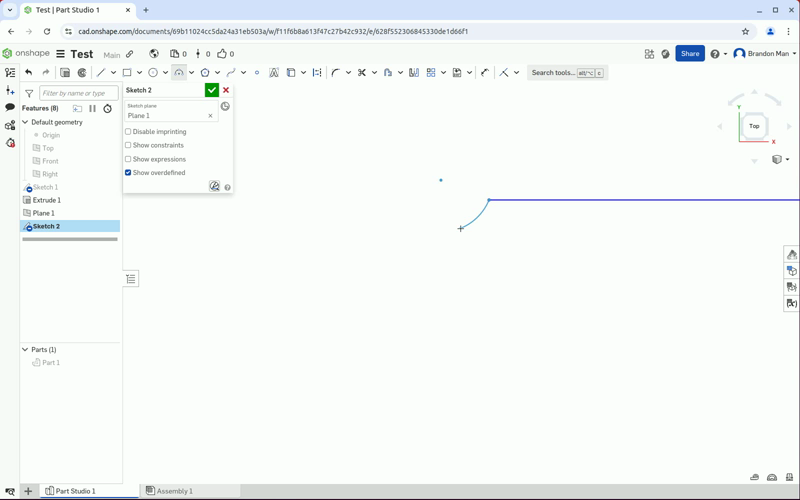
click(460, 228)
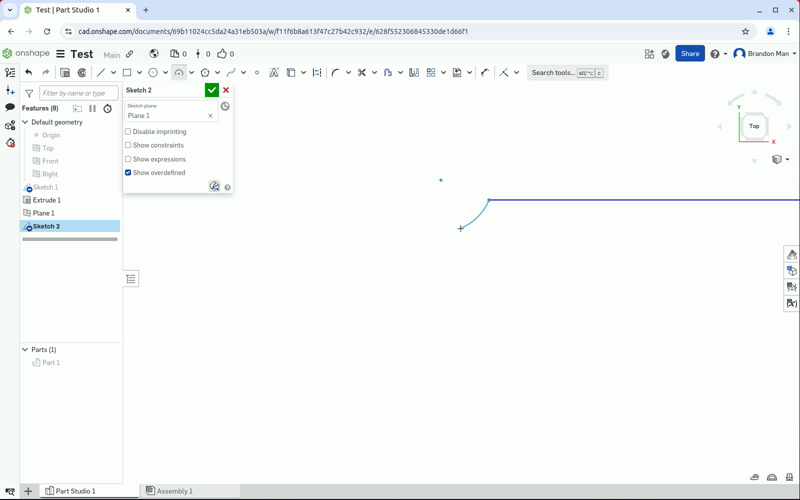
scroll(-6)
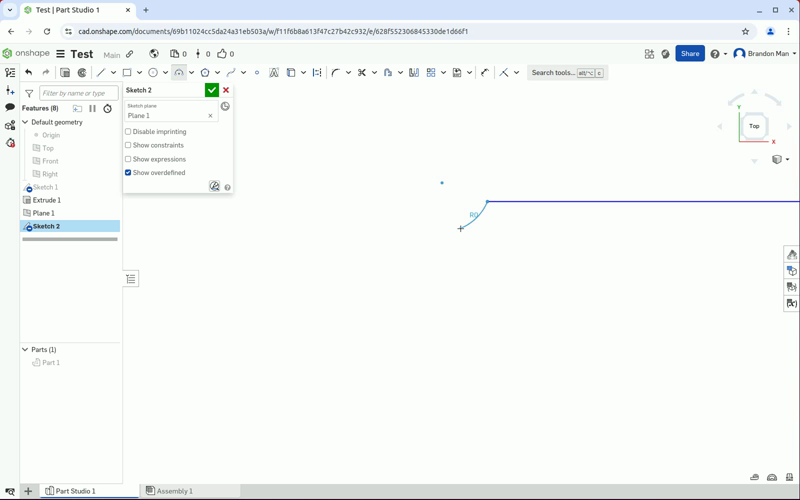
scroll(-6)
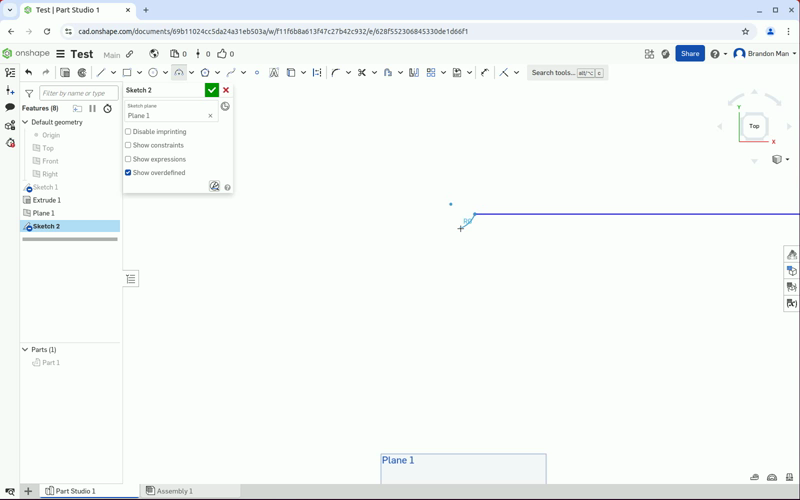
scroll(-6)
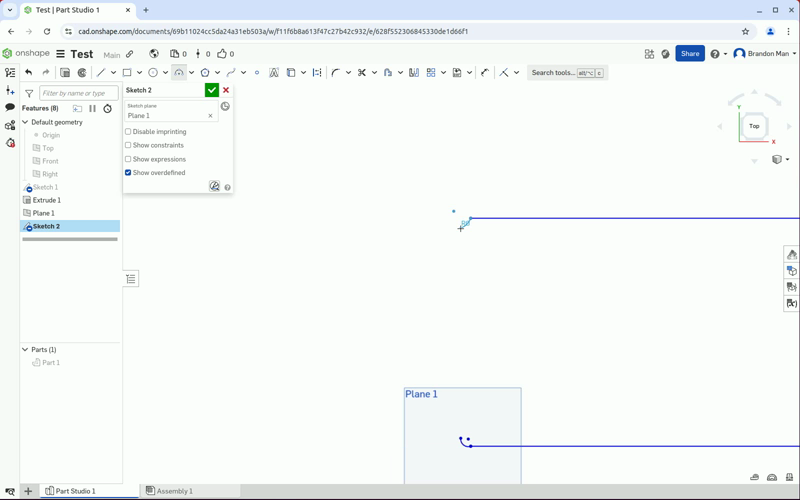
scroll(-6)
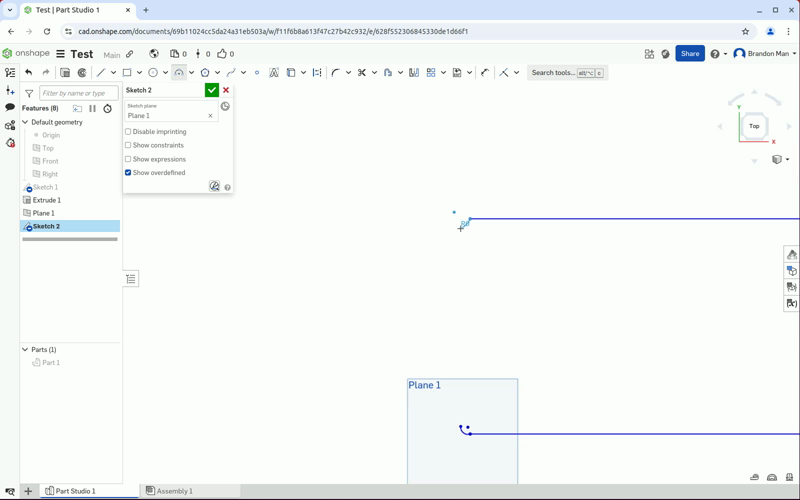
scroll(-6)
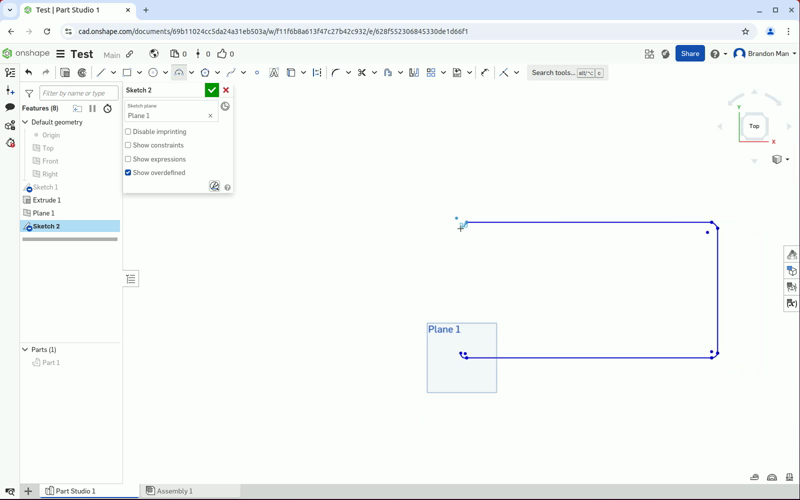
scroll(-6)
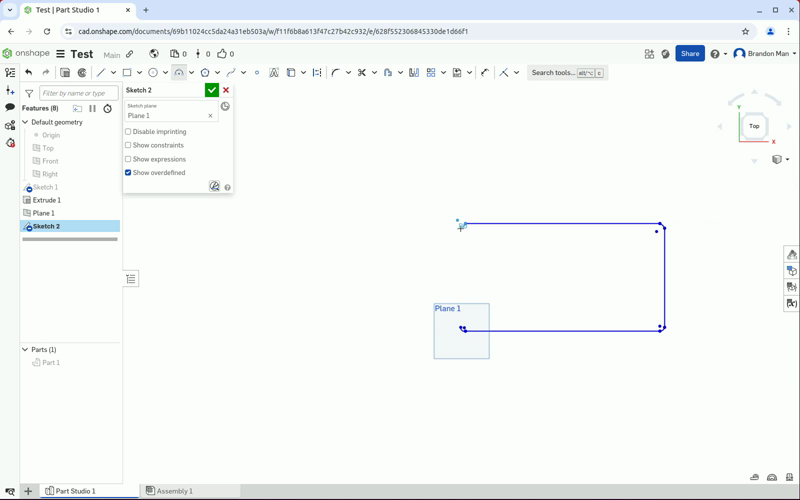
scroll(-6)
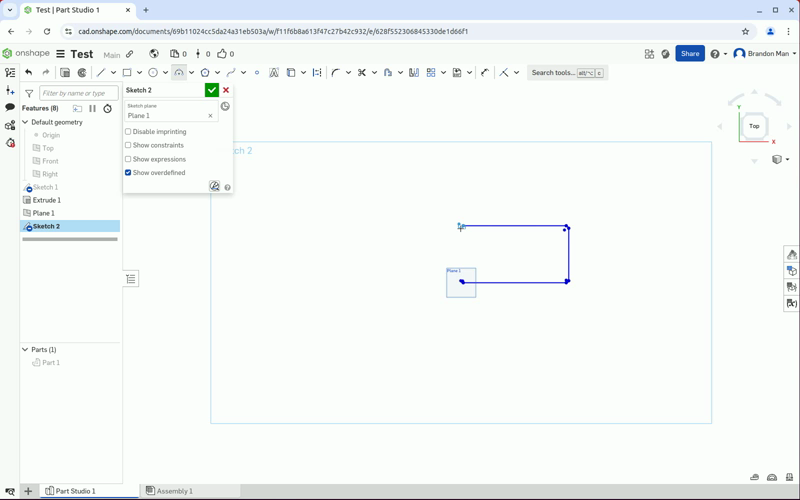
mouse_move(461, 226)
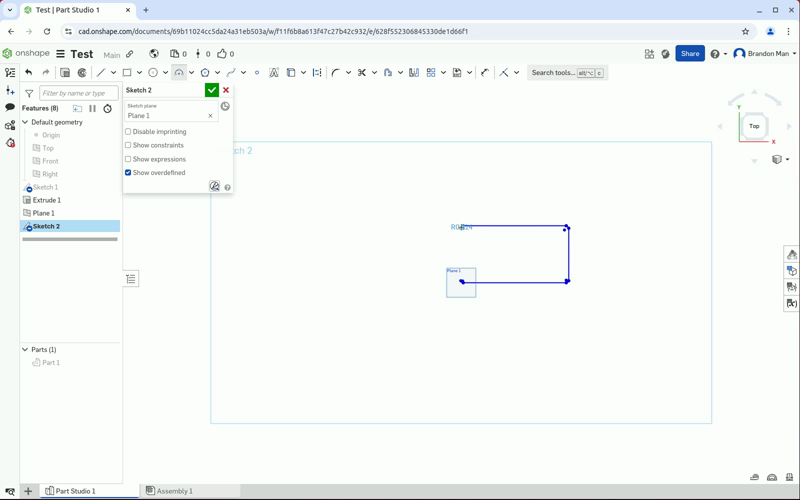
scroll(6)
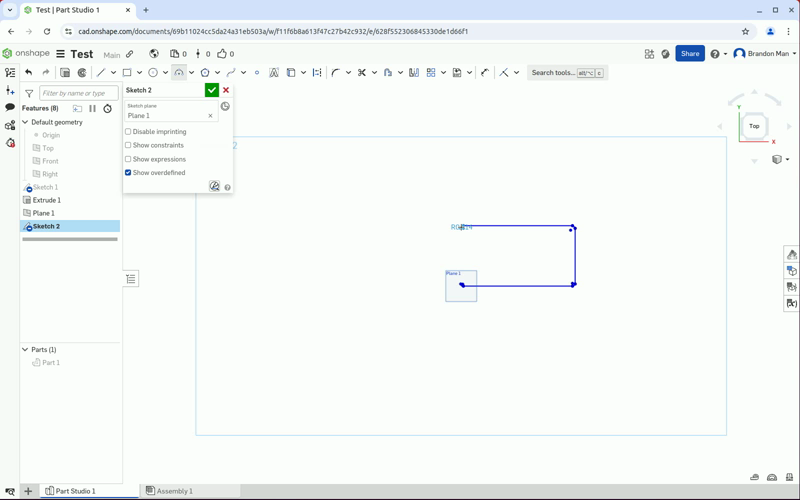
scroll(6)
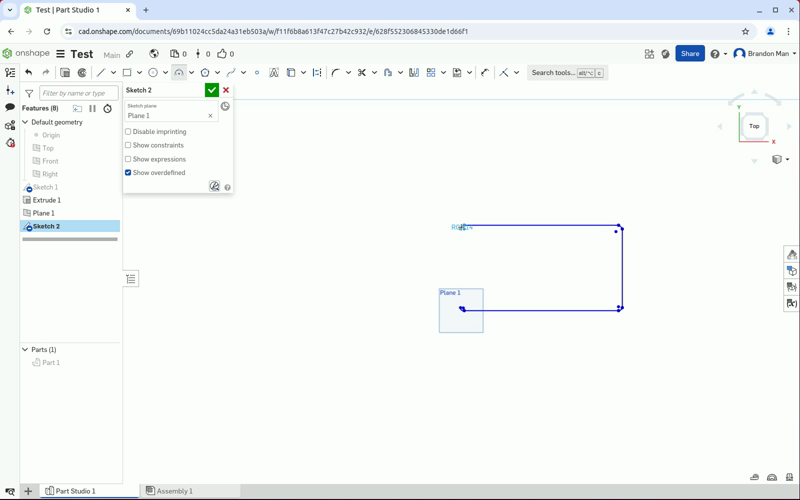
scroll(6)
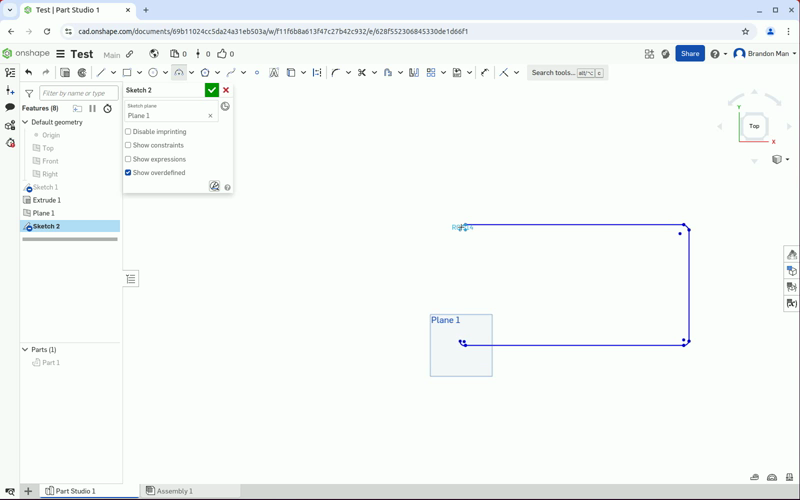
scroll(6)
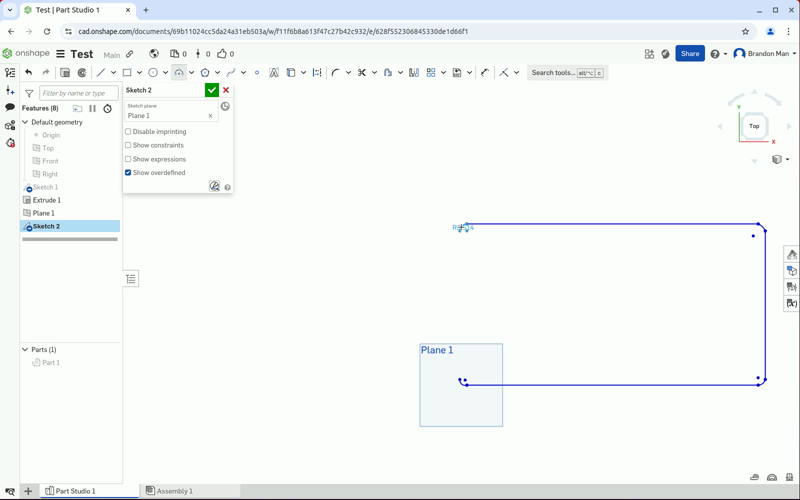
scroll(6)
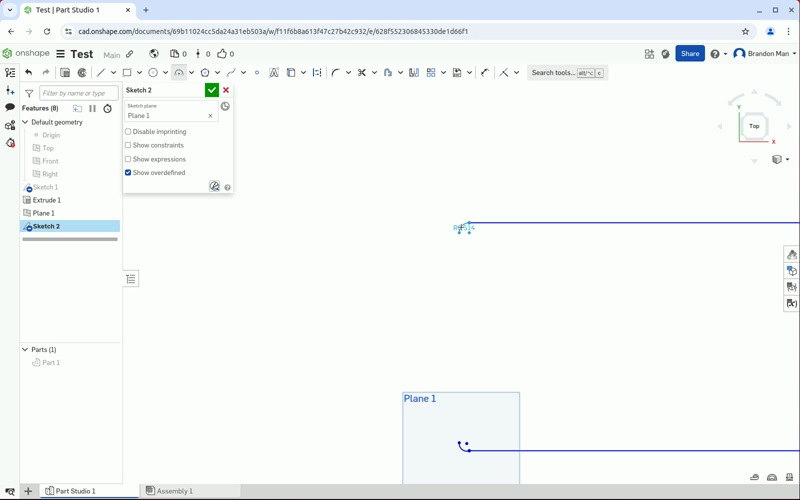
scroll(6)
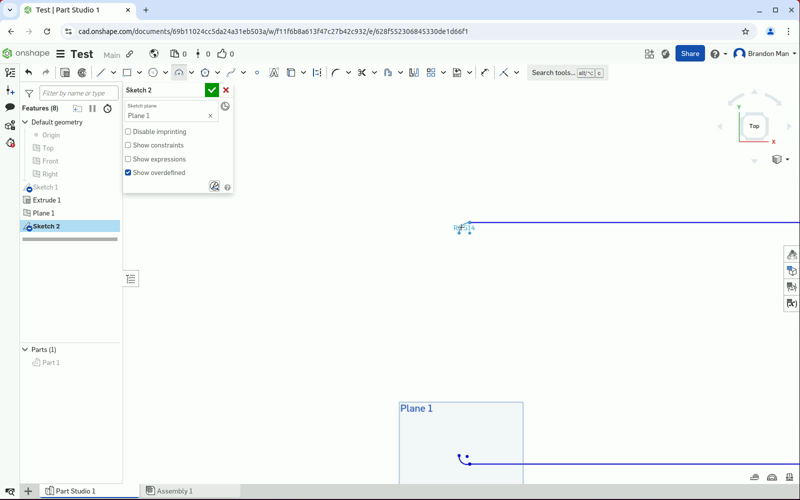
scroll(6)
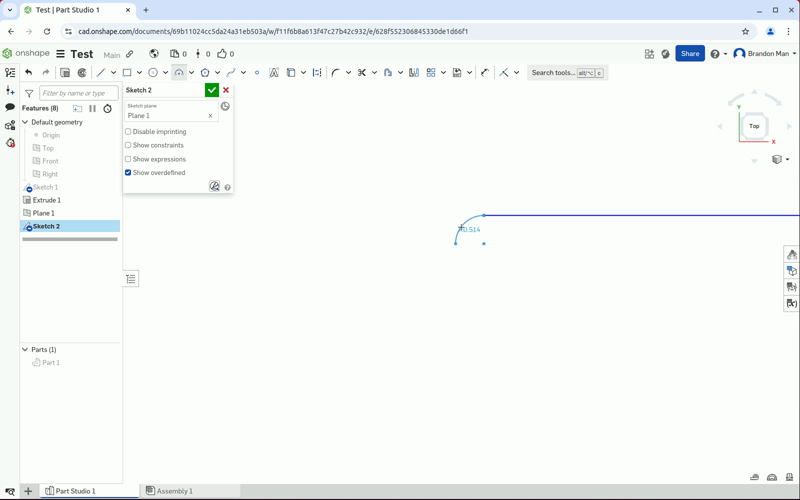
click(461, 226)
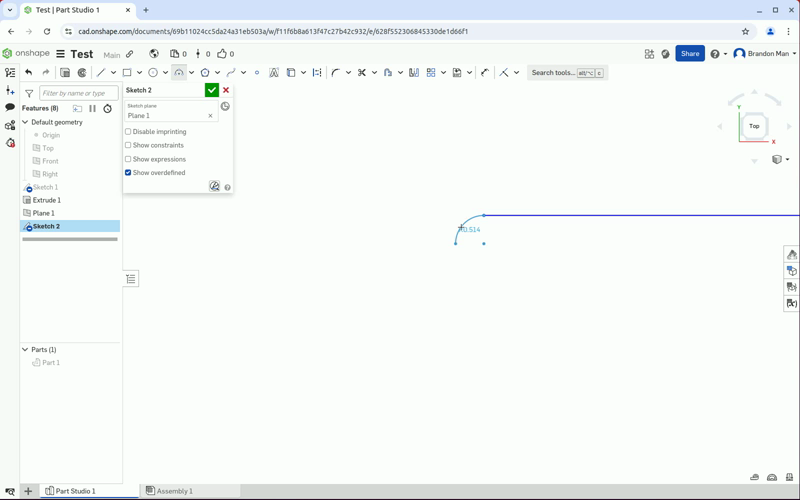
scroll(-6)
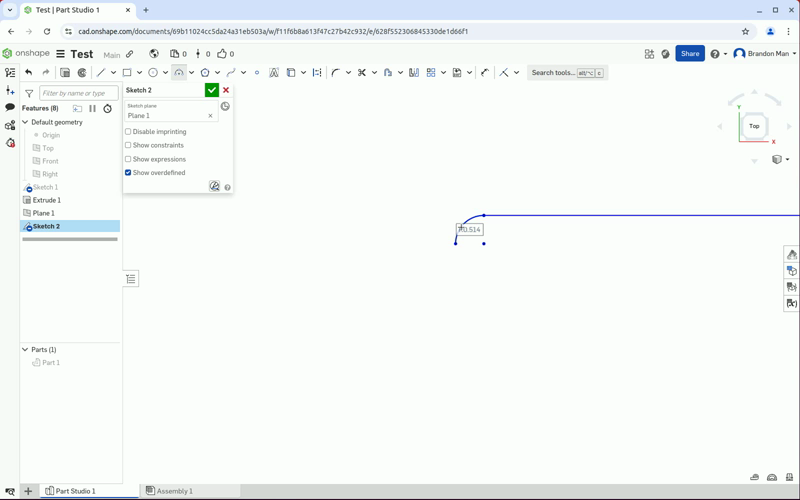
scroll(-6)
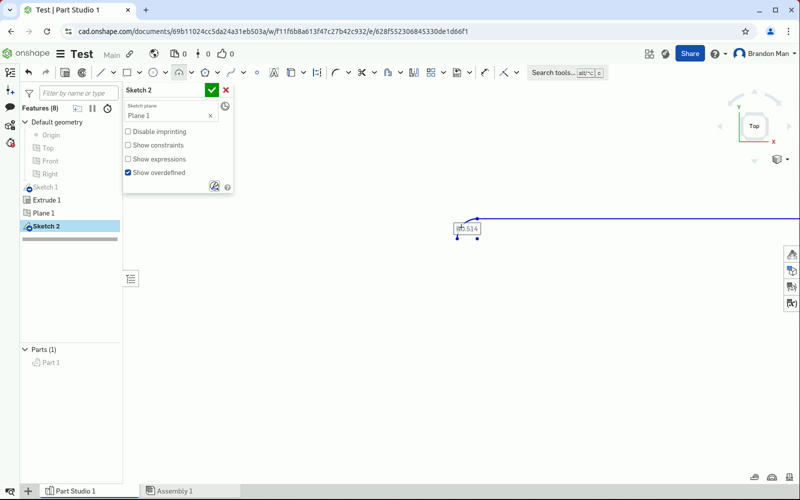
scroll(-6)
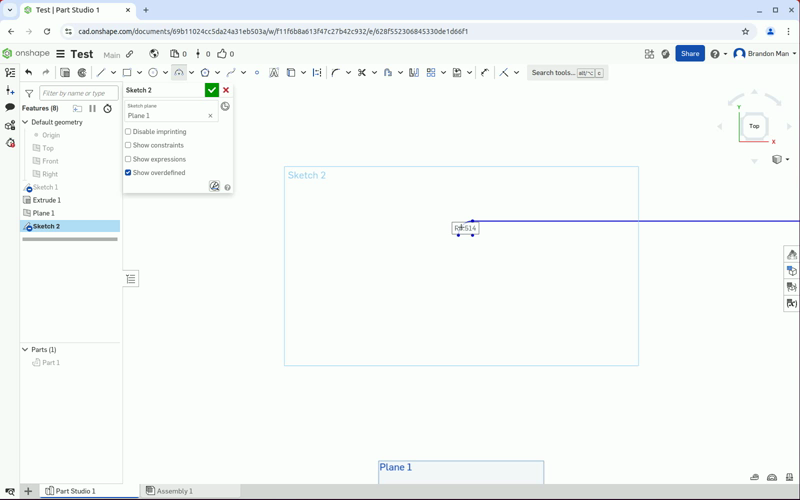
scroll(-6)
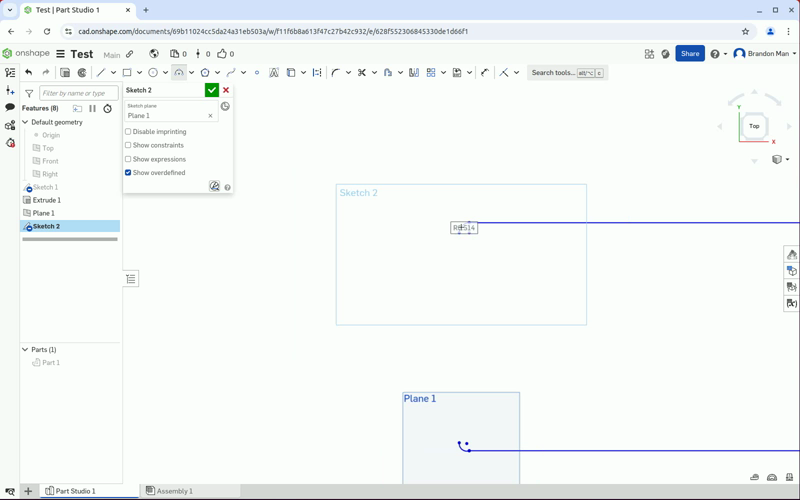
scroll(-6)
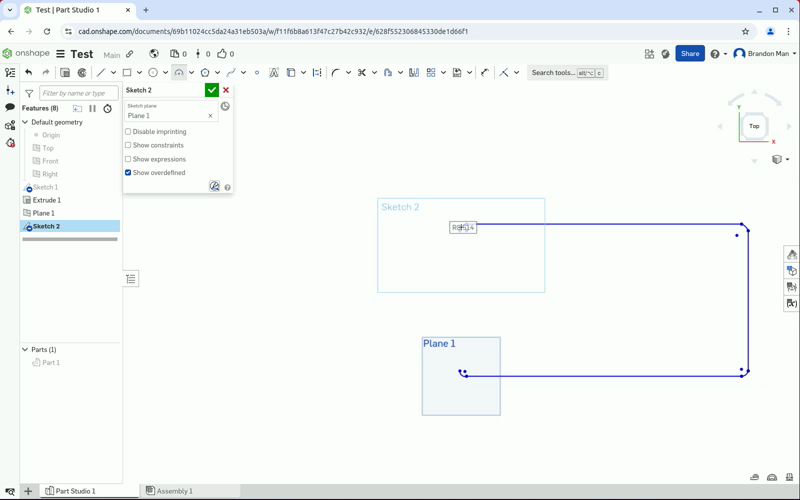
scroll(-6)
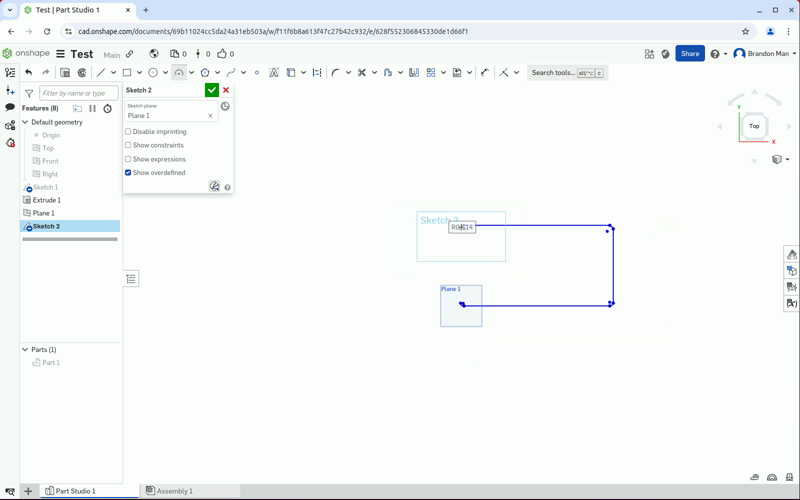
scroll(-6)
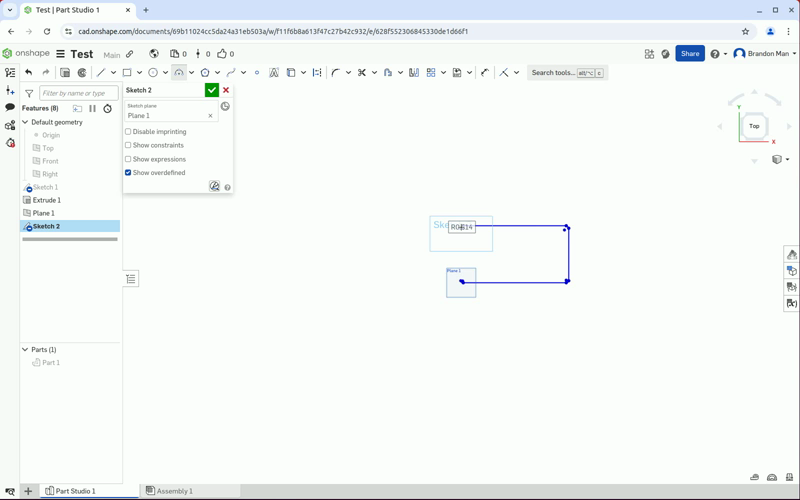
key_up(shift)
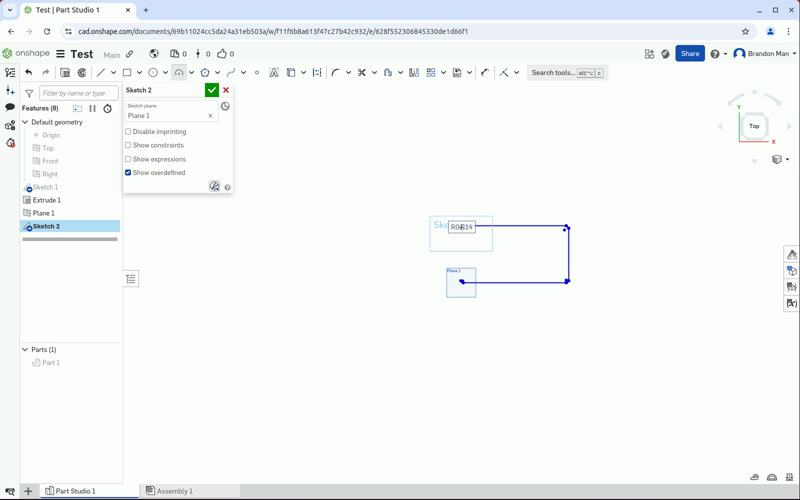
key(esc)
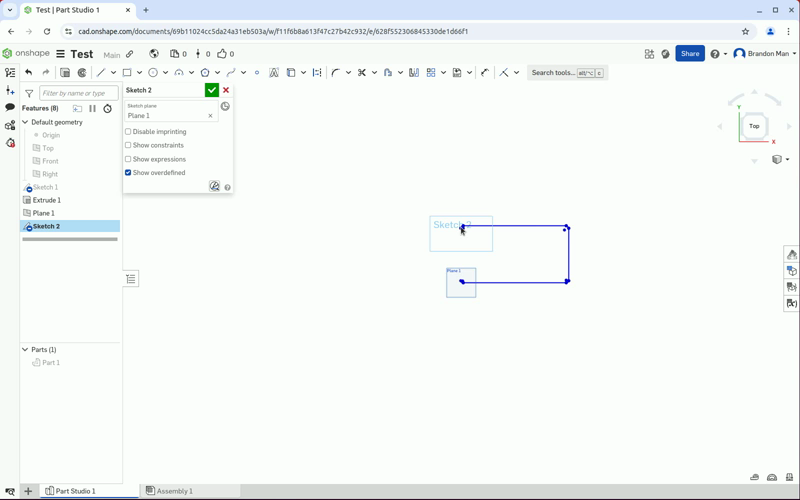
key(l)
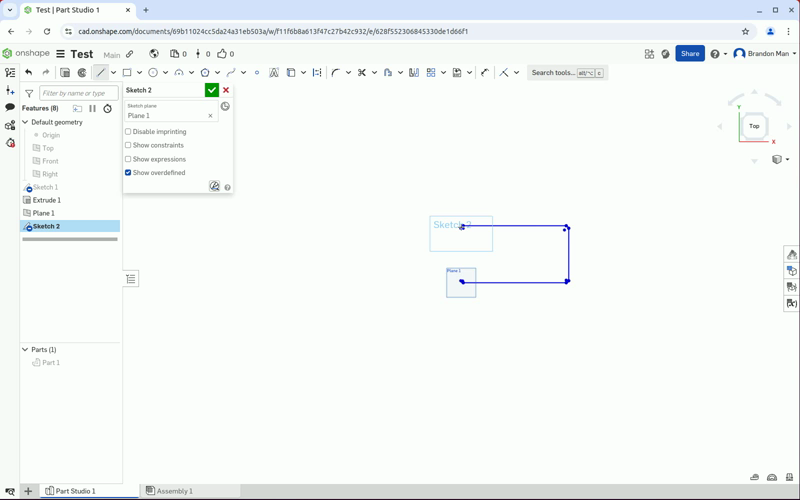
mouse_move(460, 228)
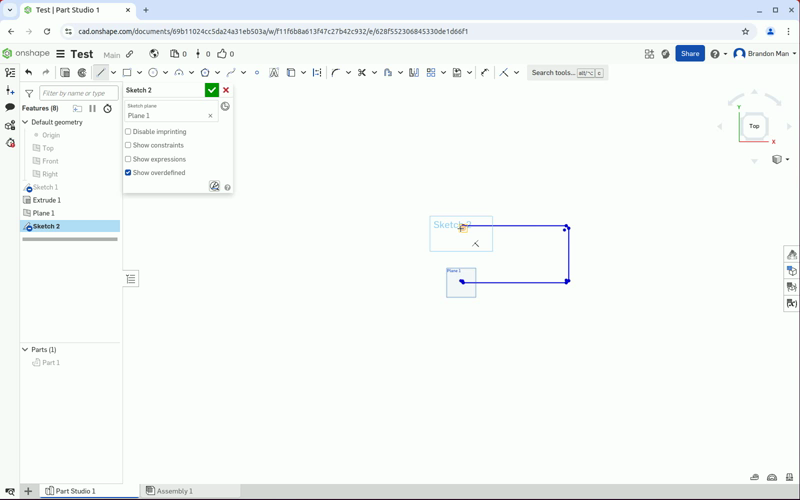
scroll(6)
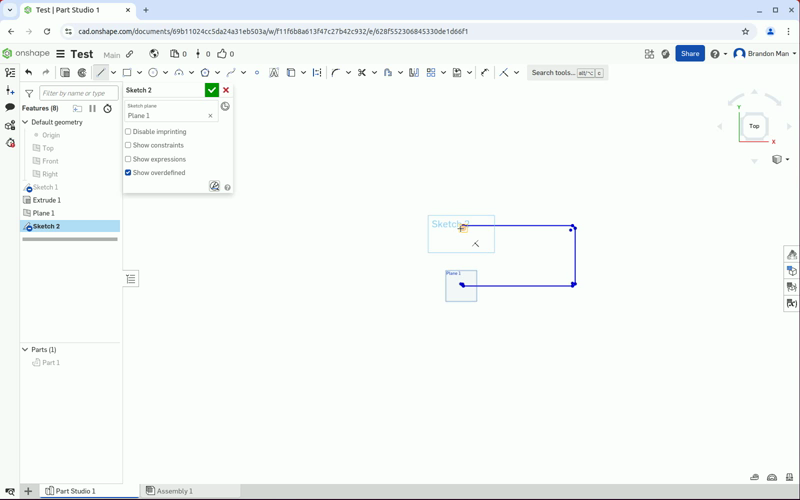
scroll(6)
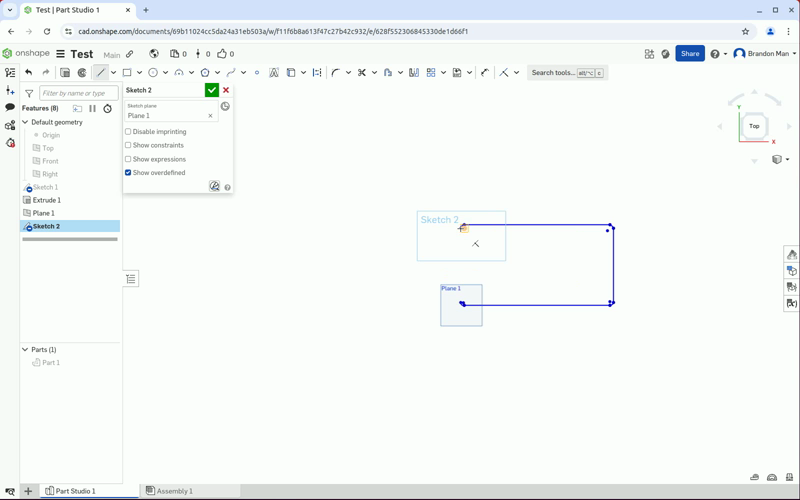
scroll(6)
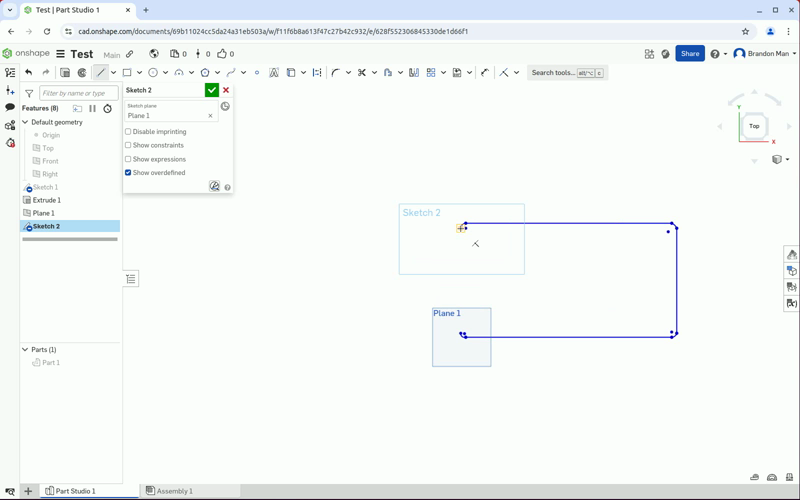
scroll(6)
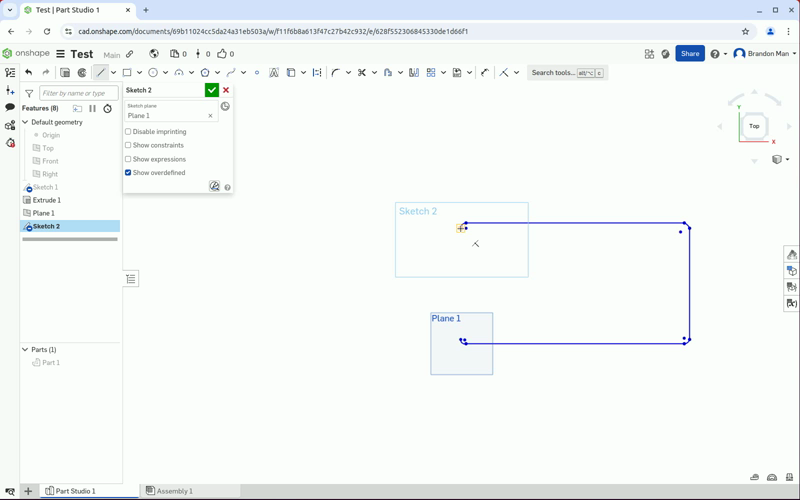
scroll(6)
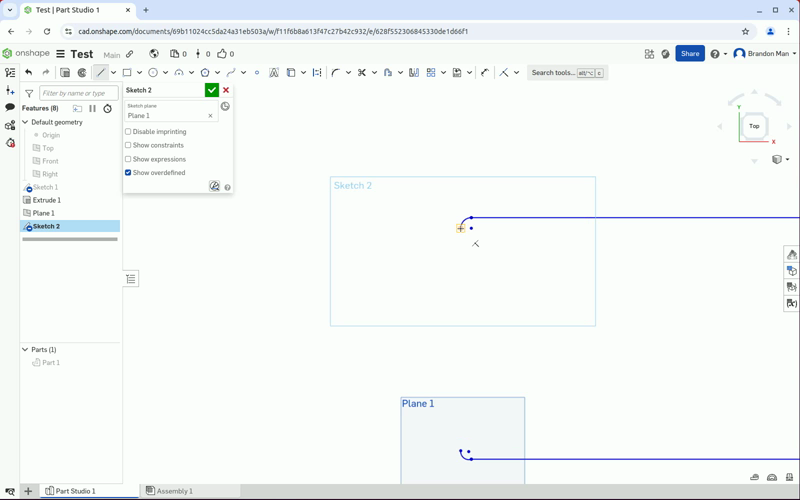
scroll(6)
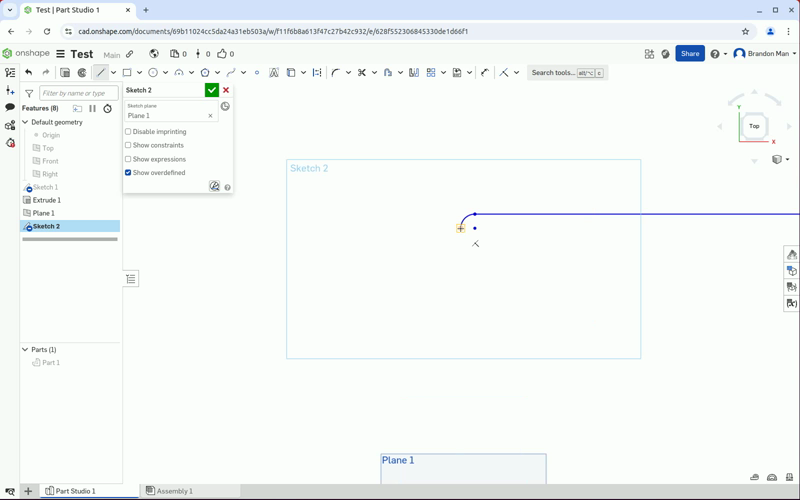
scroll(6)
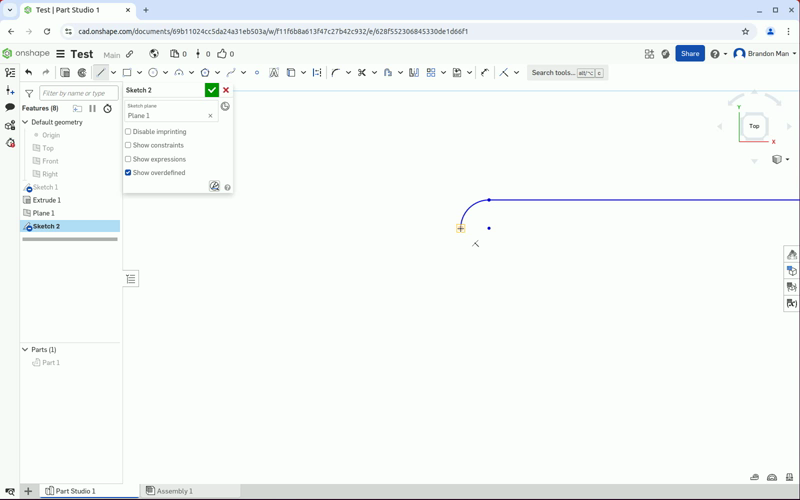
click(460, 228)
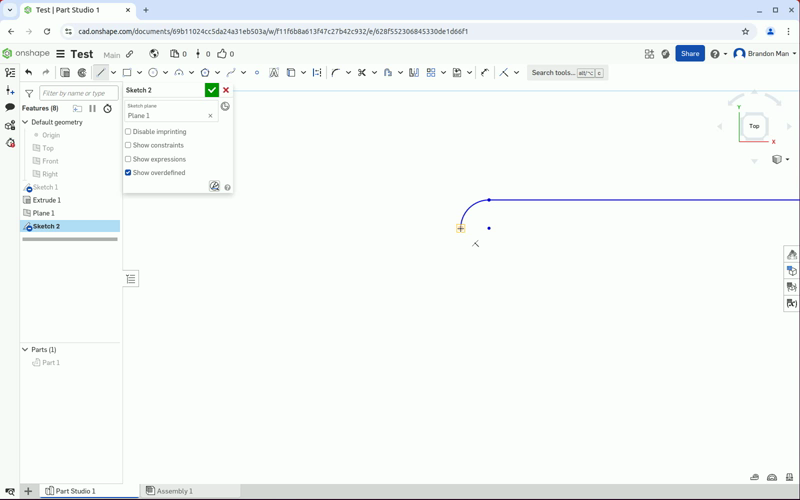
scroll(-6)
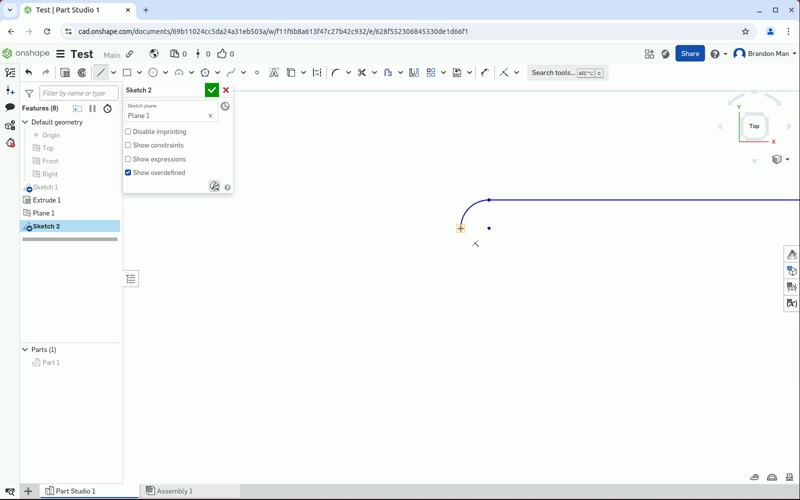
scroll(-6)
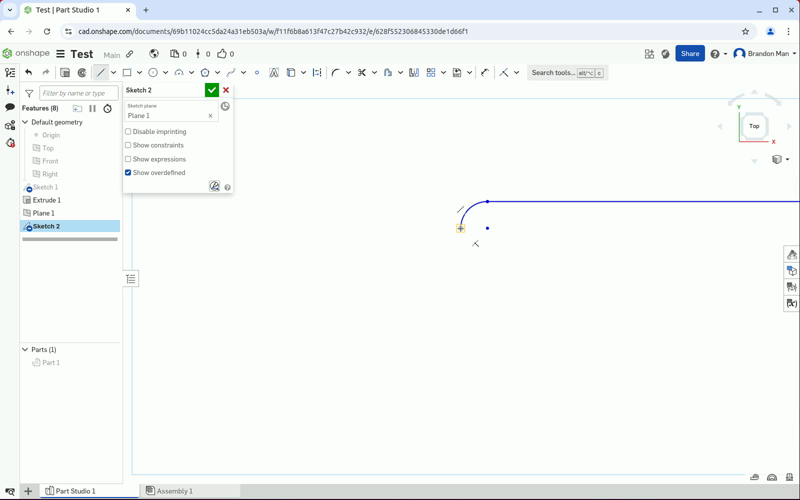
scroll(-6)
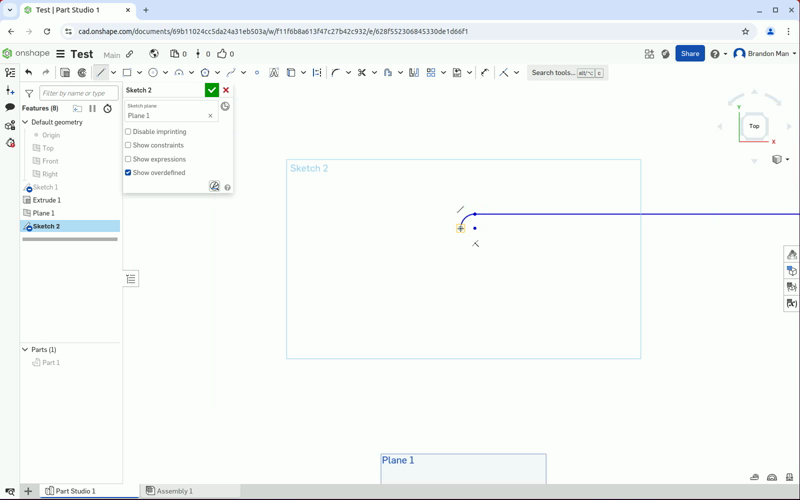
scroll(-6)
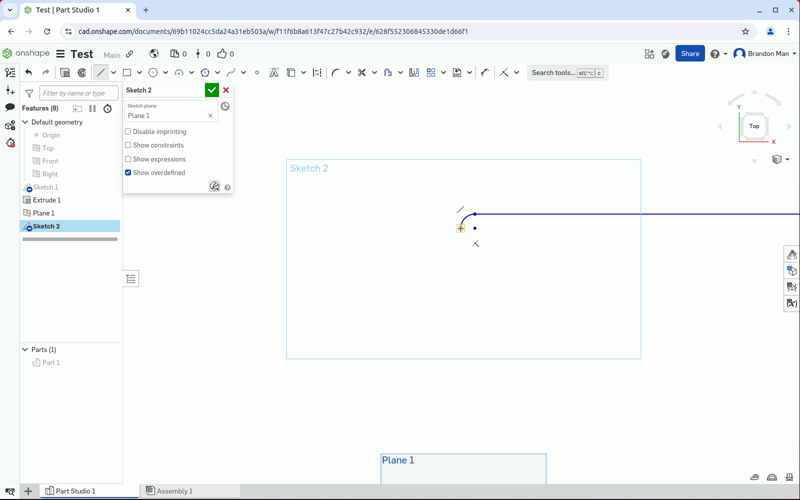
scroll(-6)
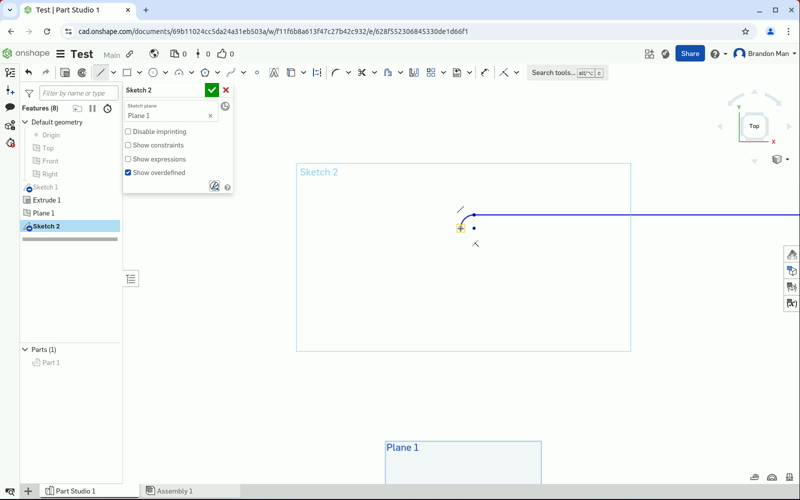
scroll(-6)
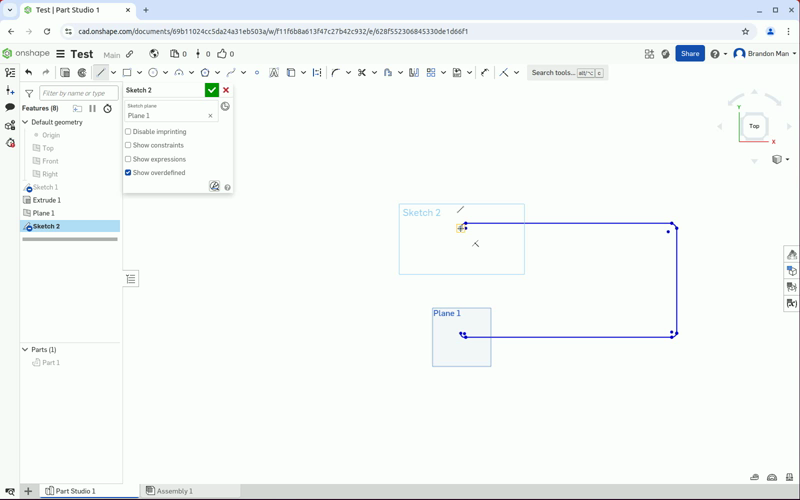
scroll(-6)
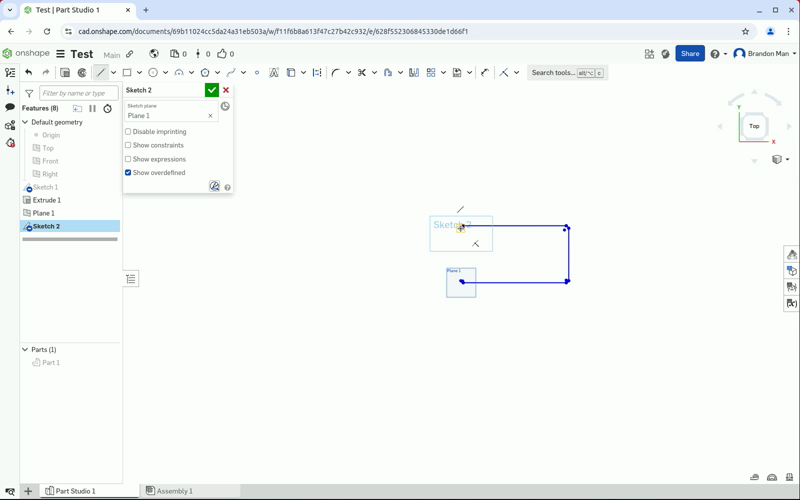
mouse_move(490, 228)
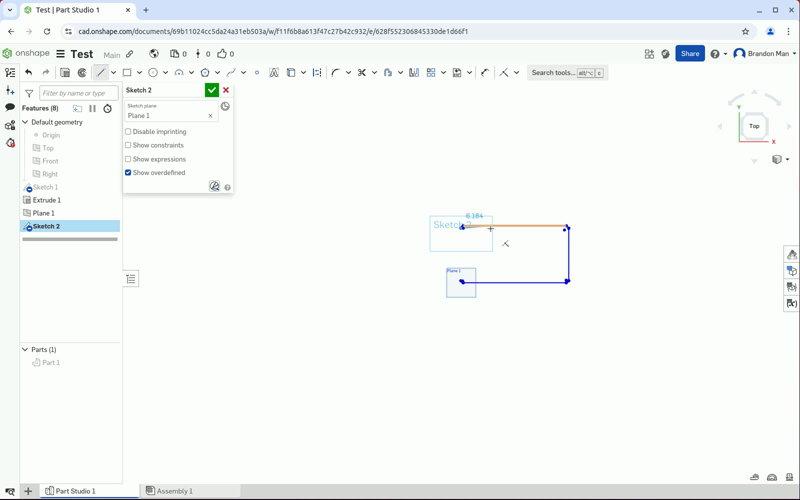
key_down(shift)
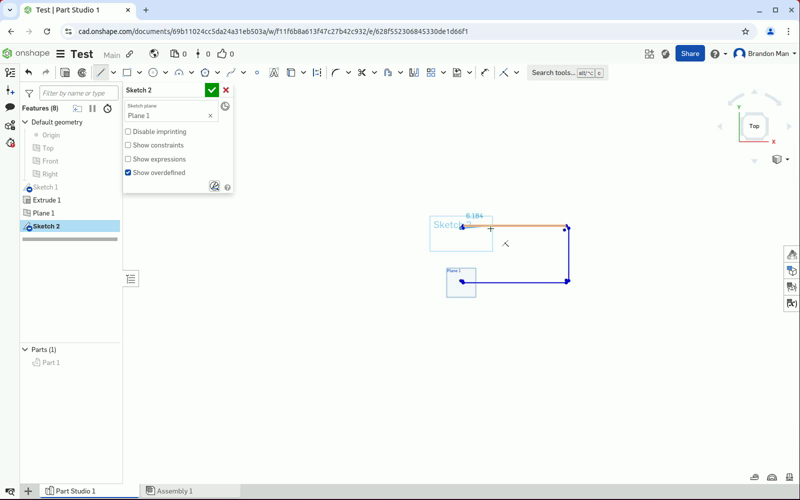
mouse_move(460, 280)
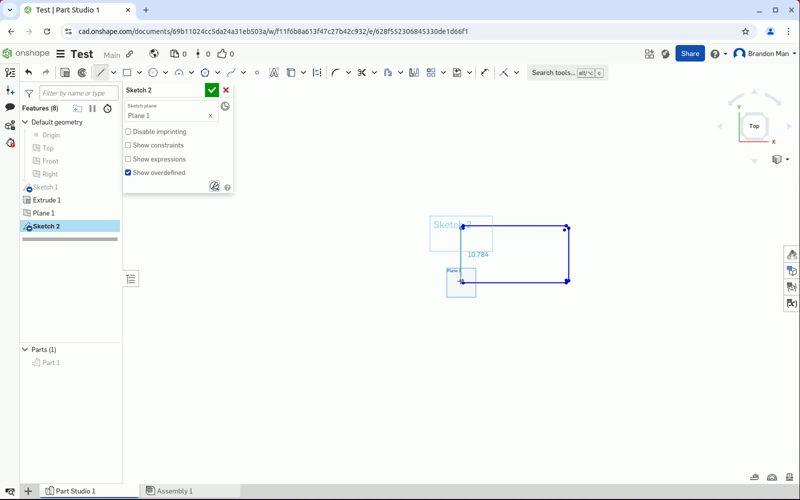
scroll(6)
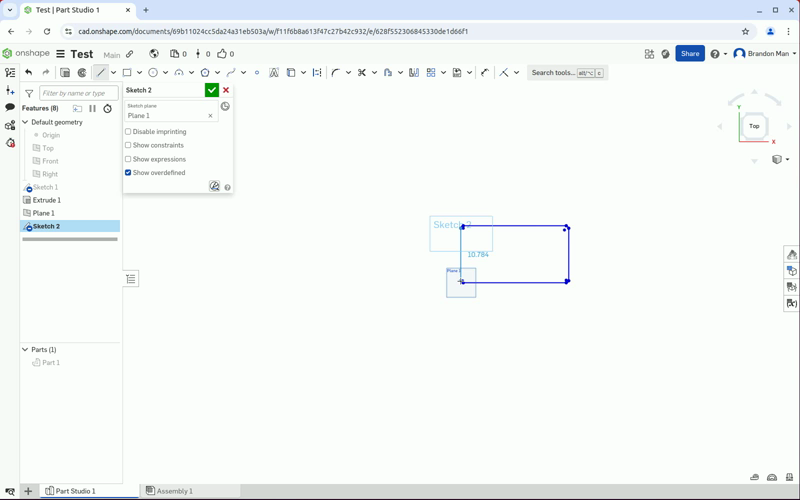
scroll(6)
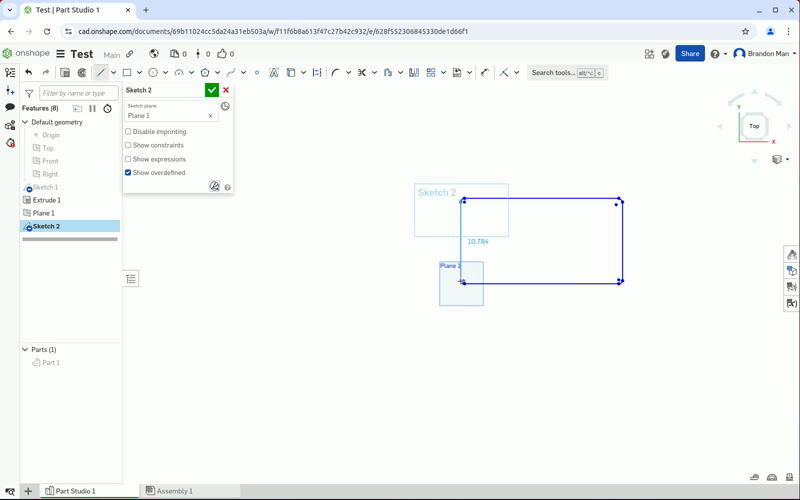
scroll(6)
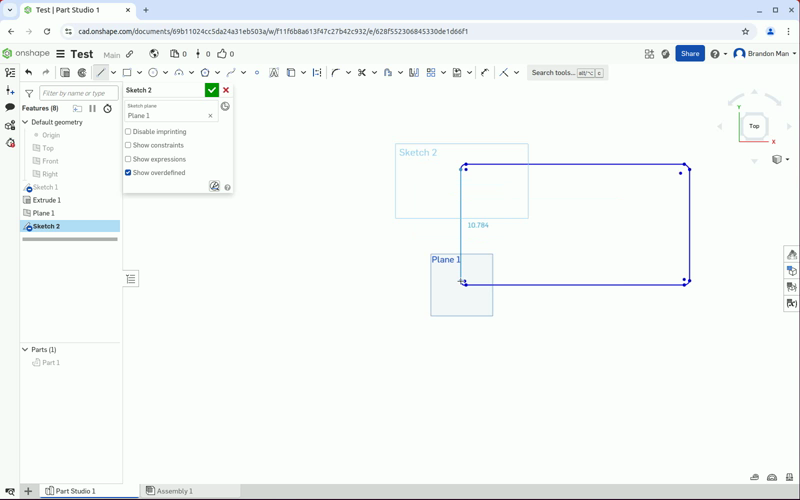
scroll(6)
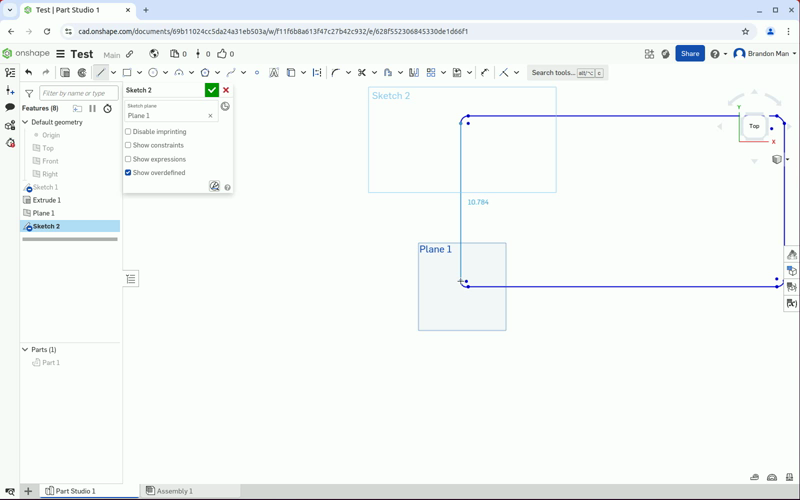
scroll(6)
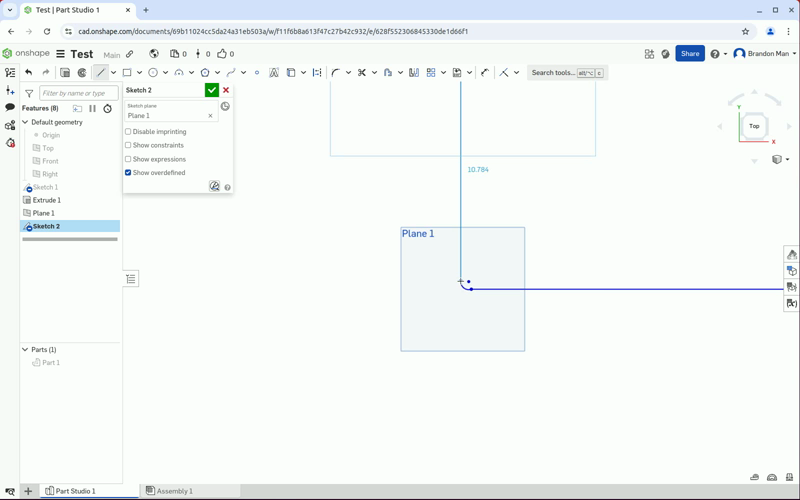
scroll(6)
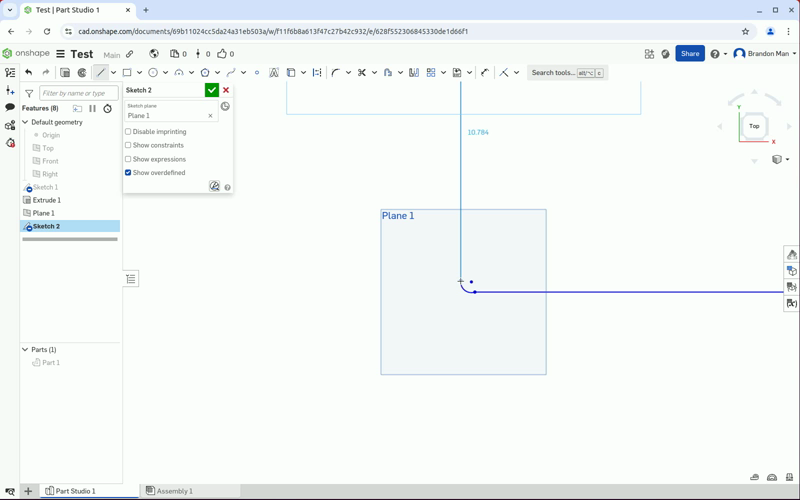
scroll(6)
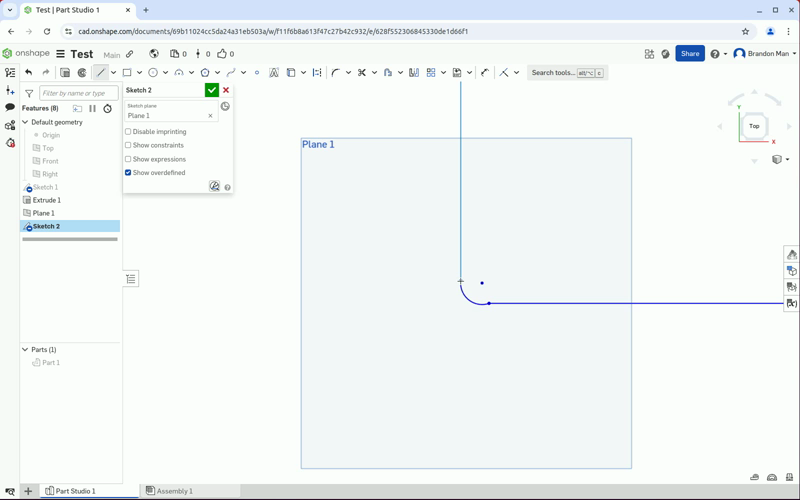
key_up(shift)
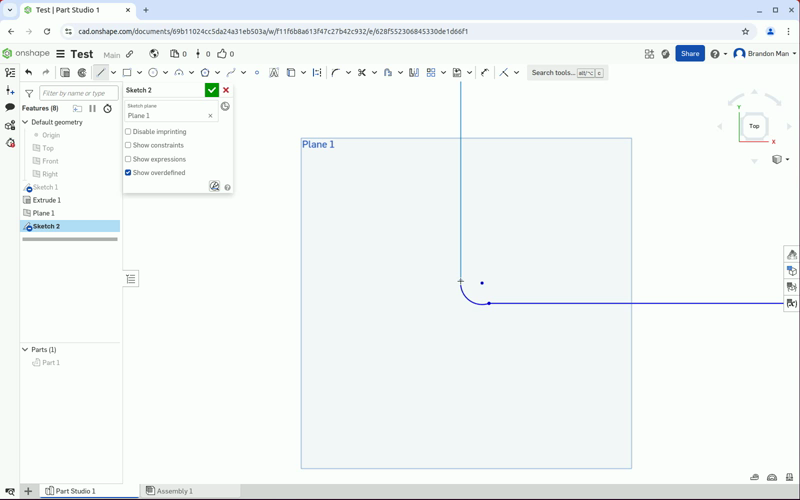
click(460, 280)
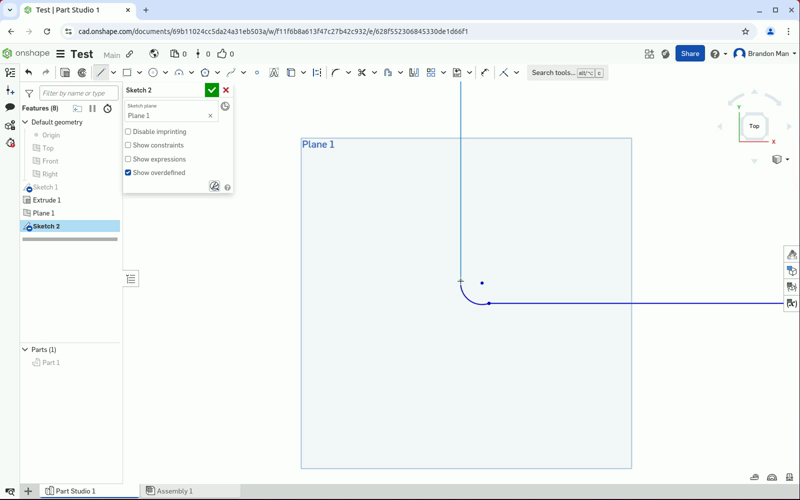
scroll(-6)
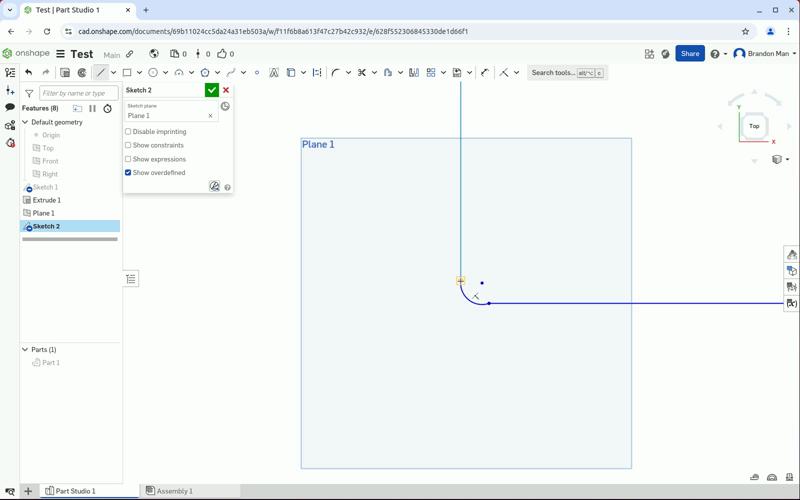
scroll(-6)
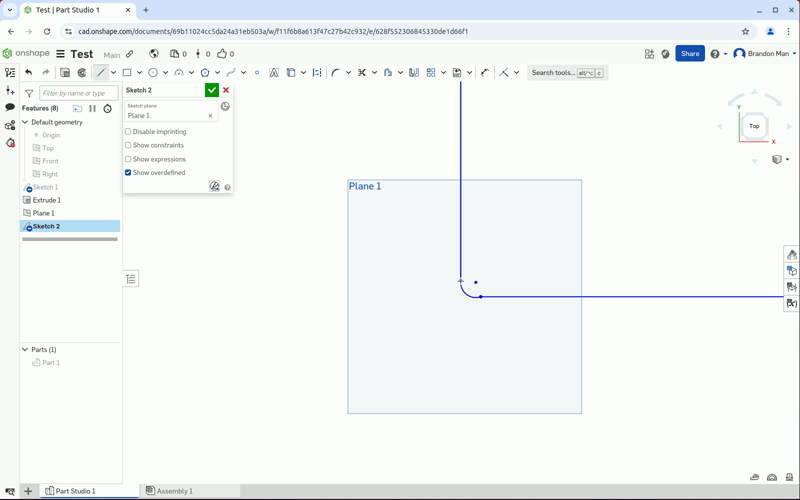
scroll(-6)
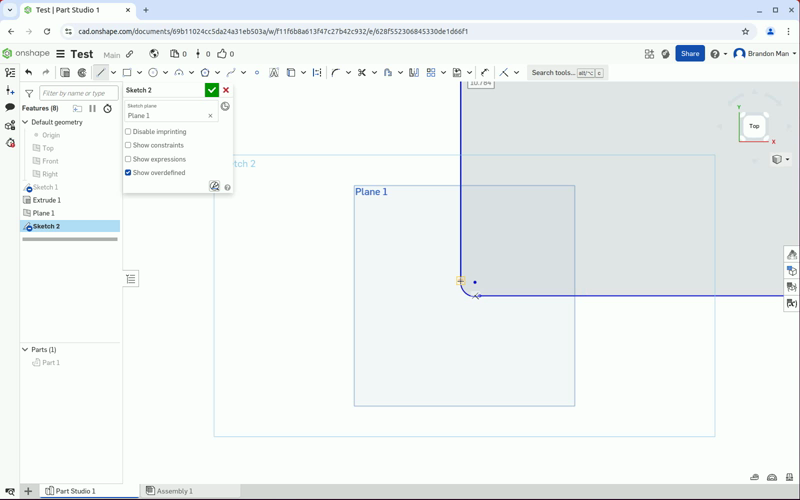
scroll(-6)
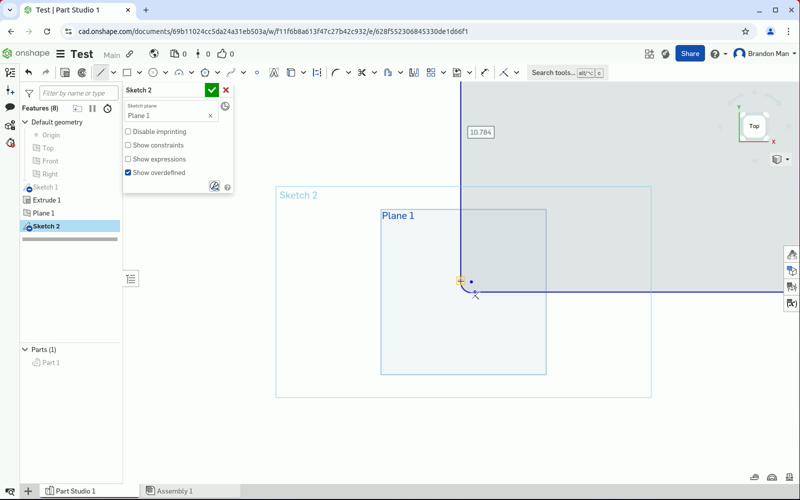
scroll(-6)
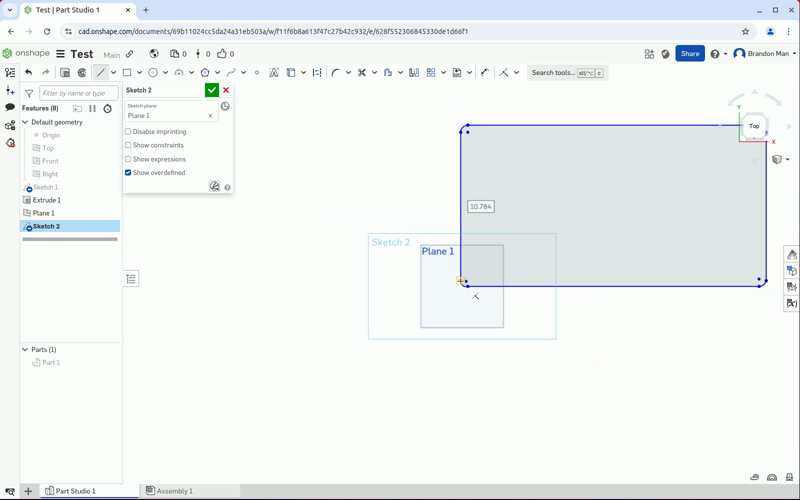
scroll(-6)
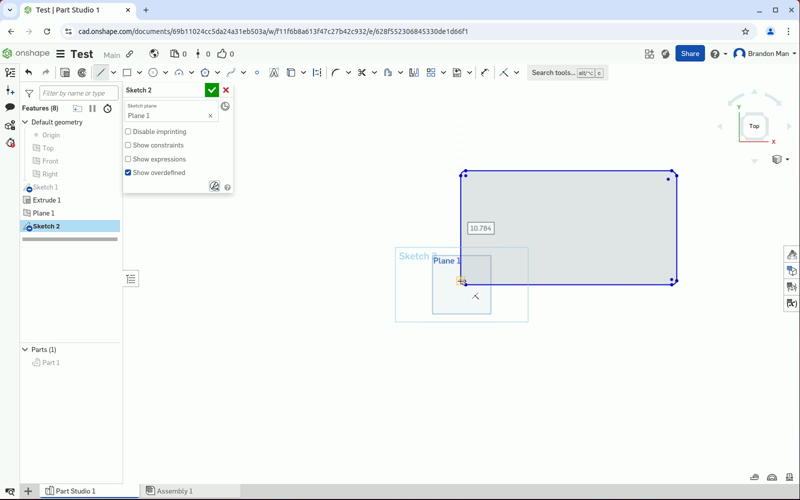
scroll(-6)
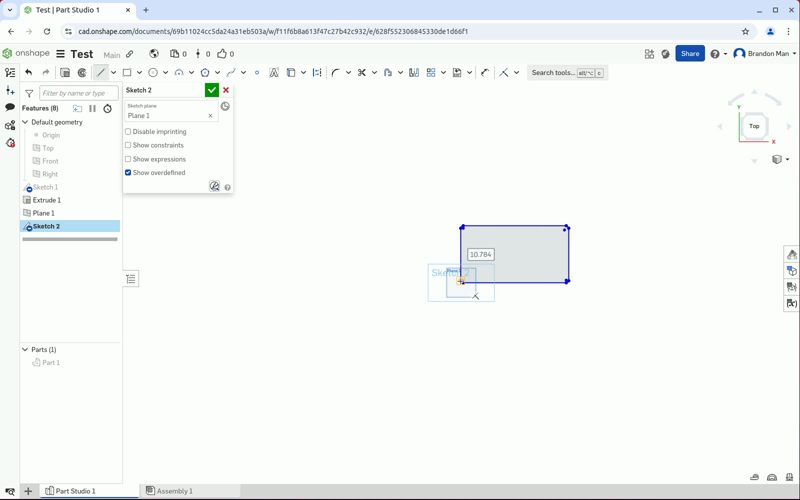
key(esc)
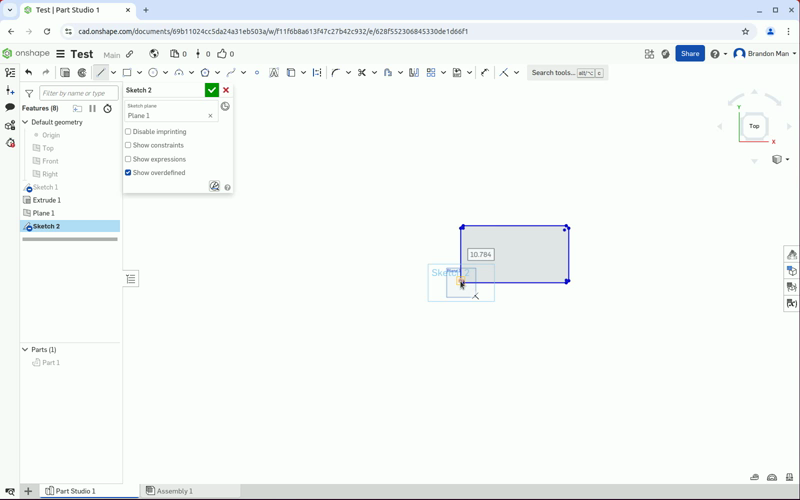
mouse_move(525, 269)
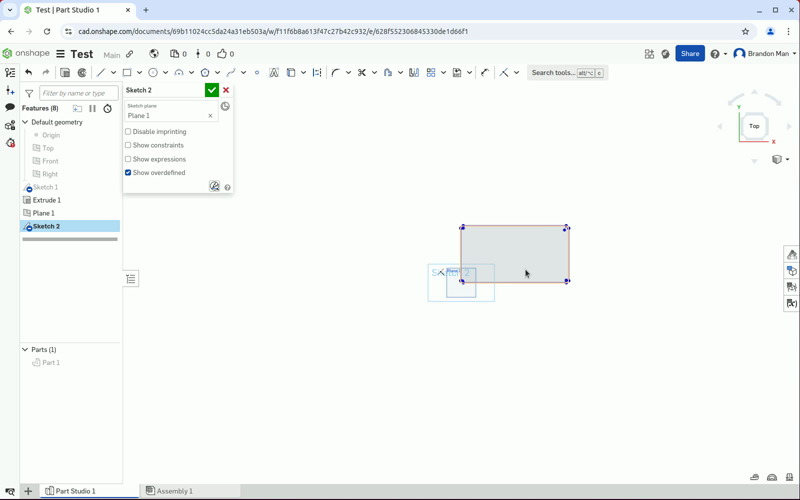
click(525, 269)
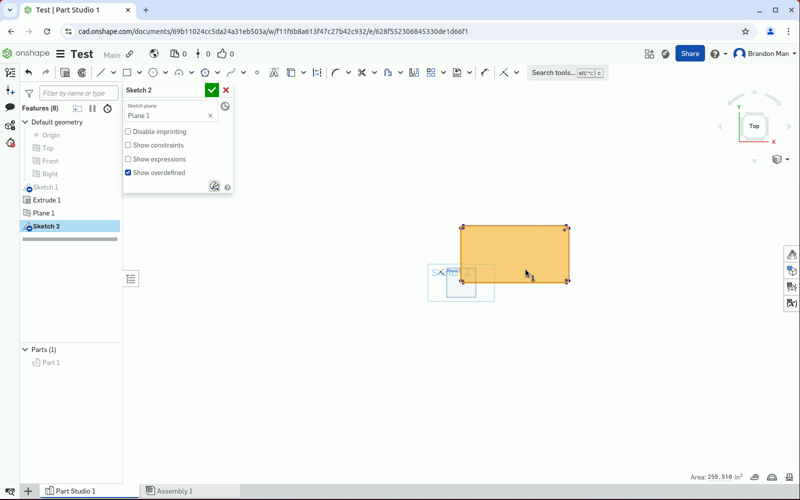
mouse_move(73, 352)
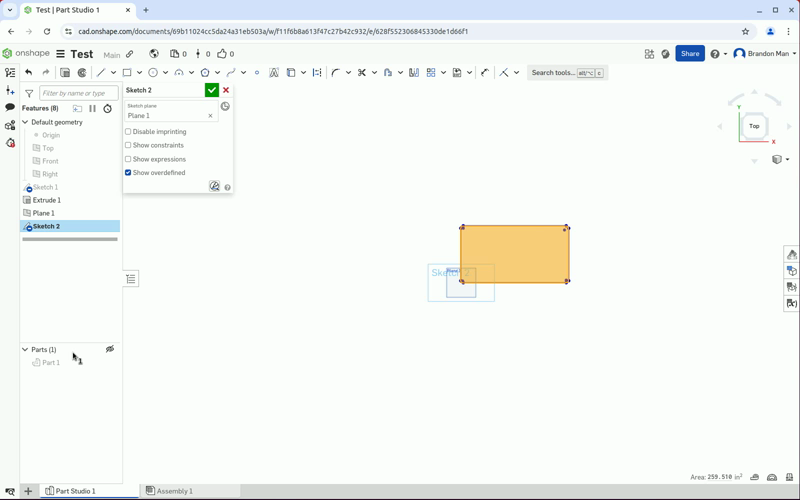
key(shift+y)
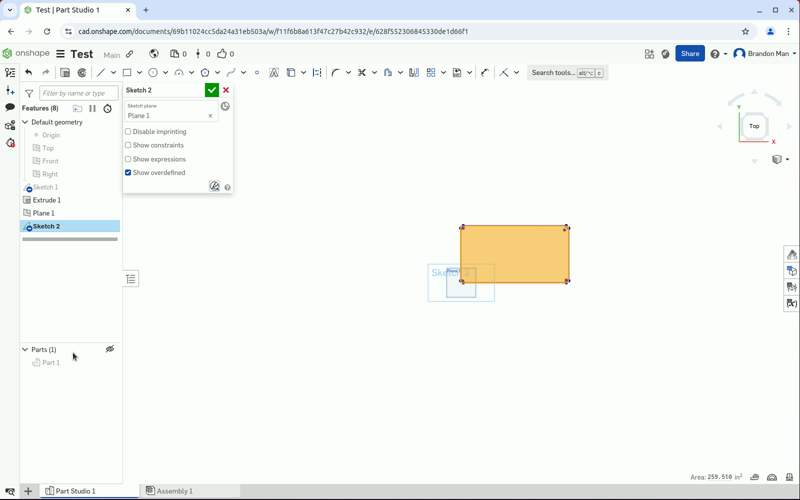
key(shift+e)
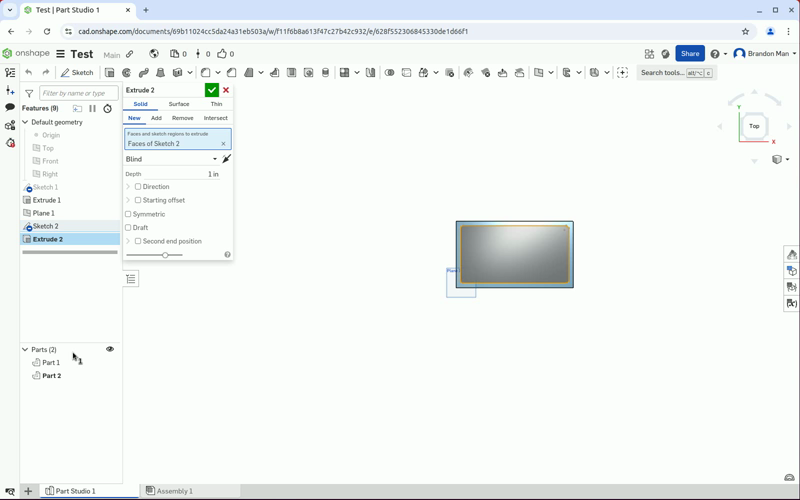
mouse_move(143, 106)
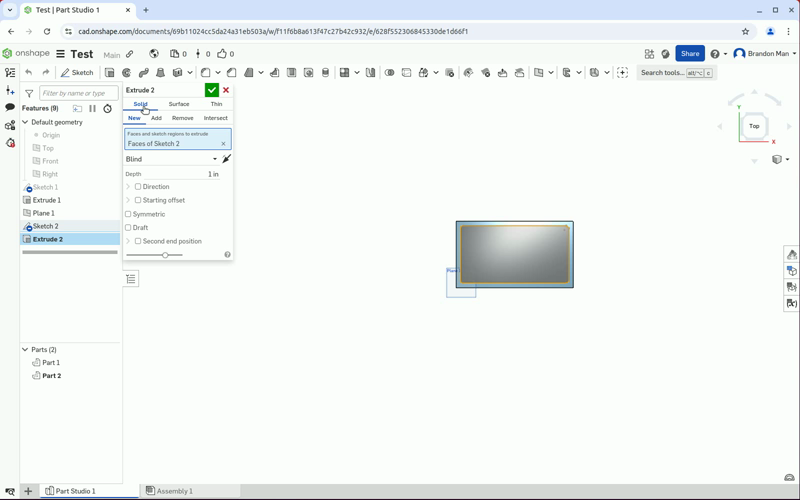
click(143, 106)
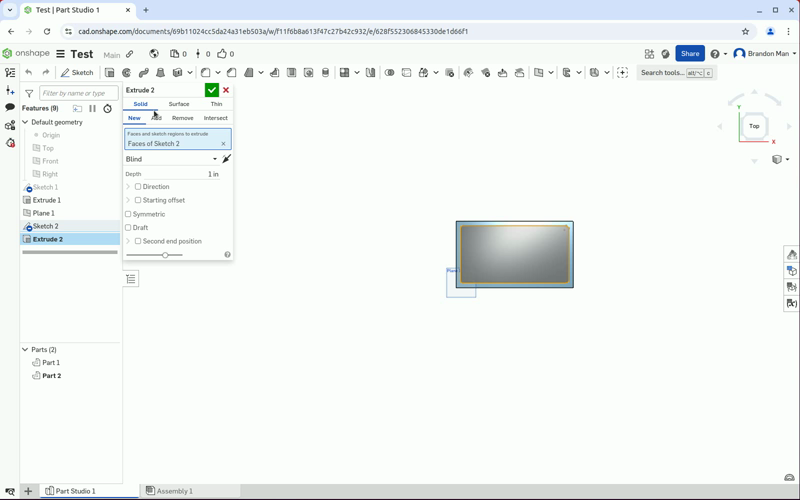
mouse_move(186, 120)
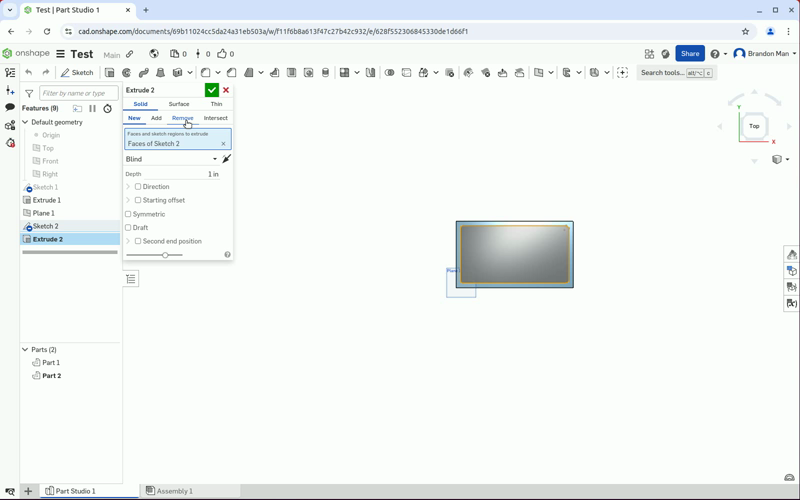
click(186, 120)
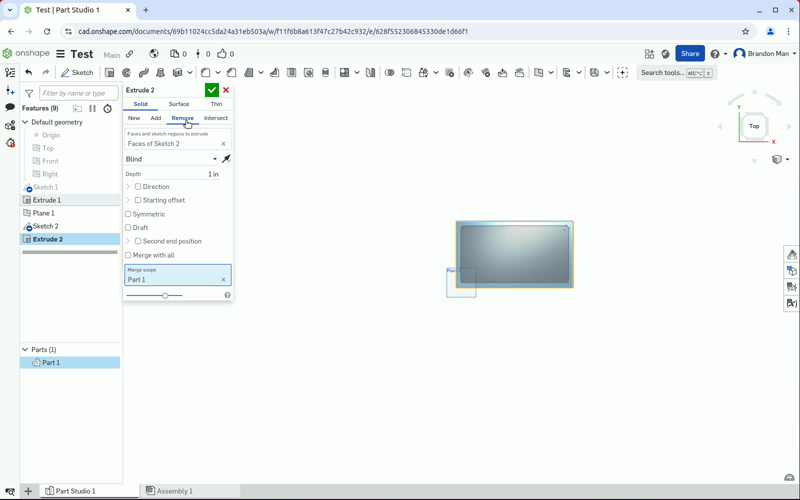
key(tab, 4)
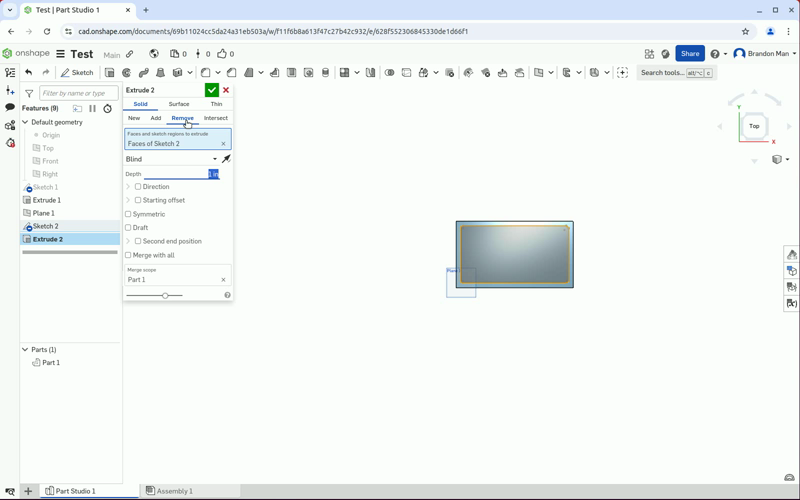
text(4.092)
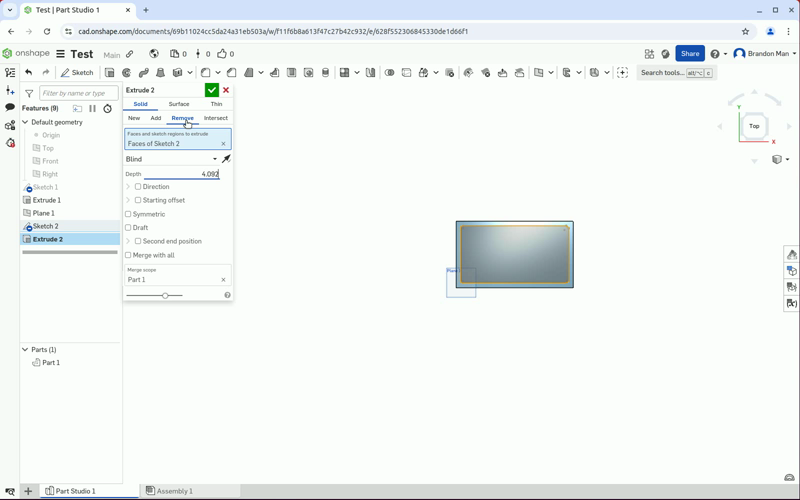
key(tab, 6)
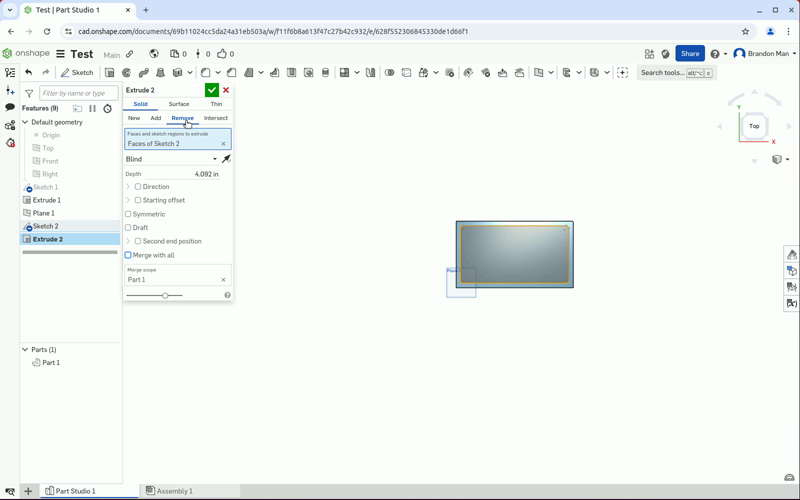
key(space)
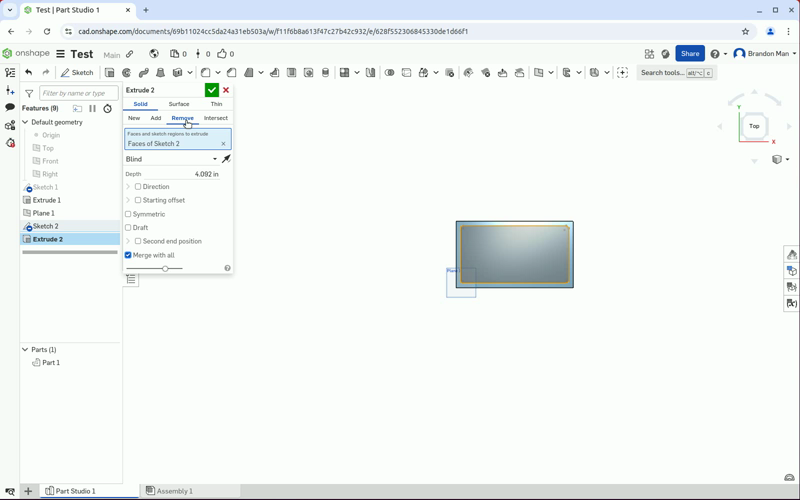
key(enter)
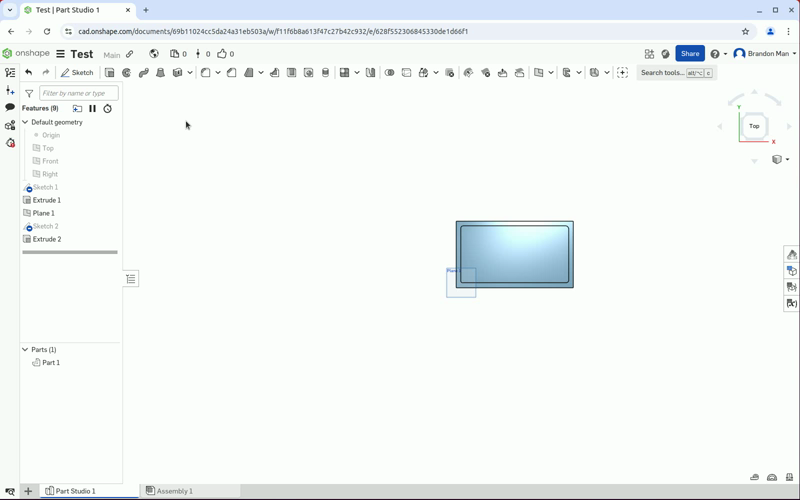
key(shift+h)
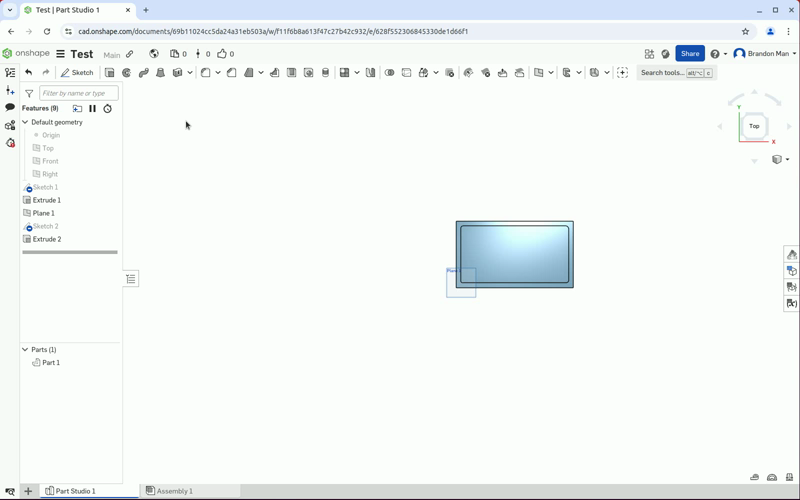
key(shift+h)
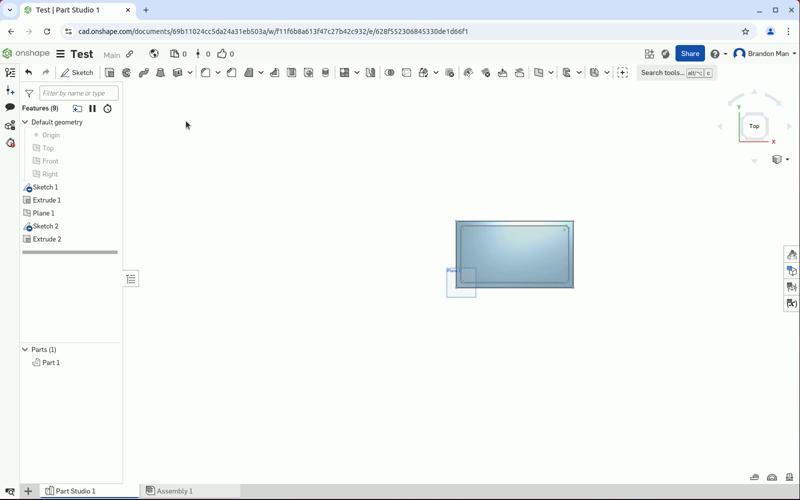
key(shift+7)
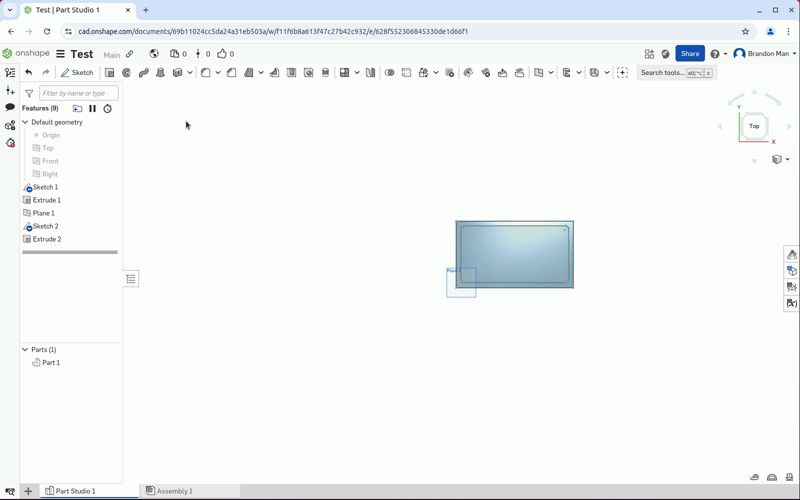
key(up, 3)
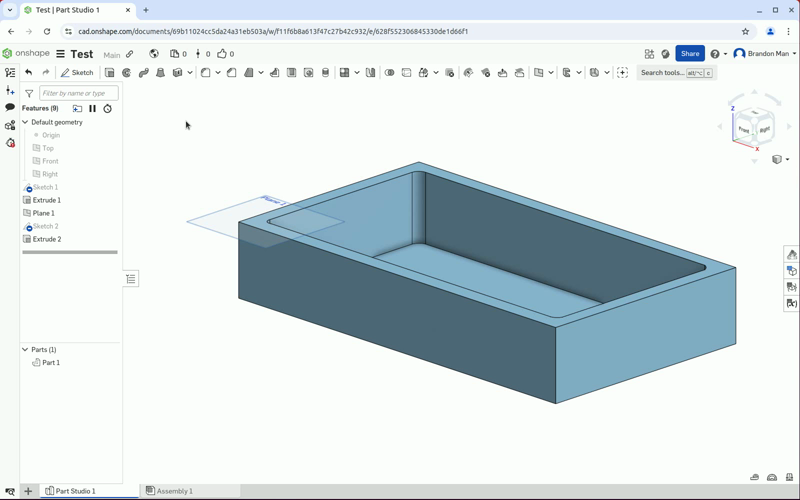
key(left, 3)
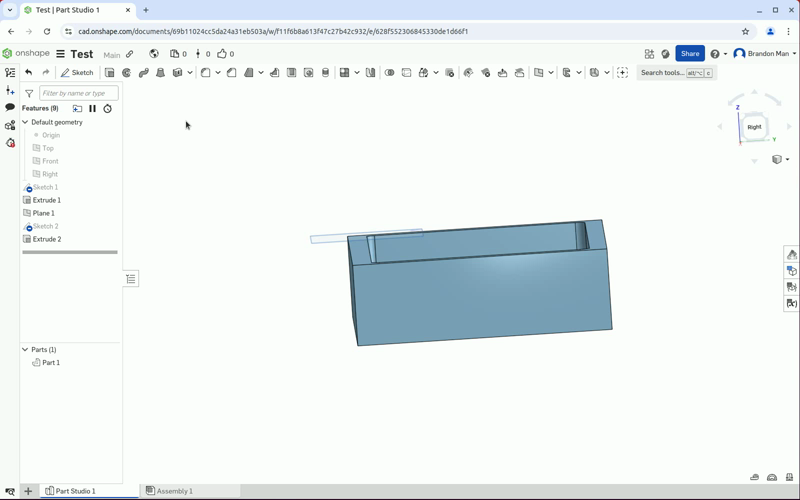
key(right, 3)
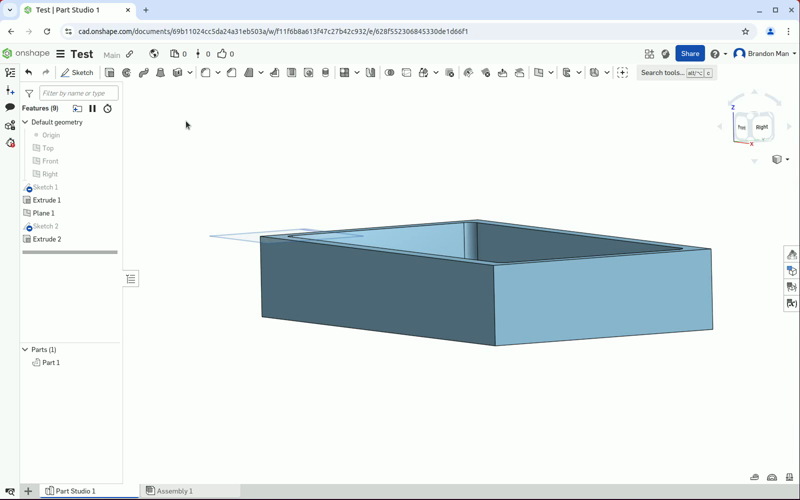
key(down, 3)
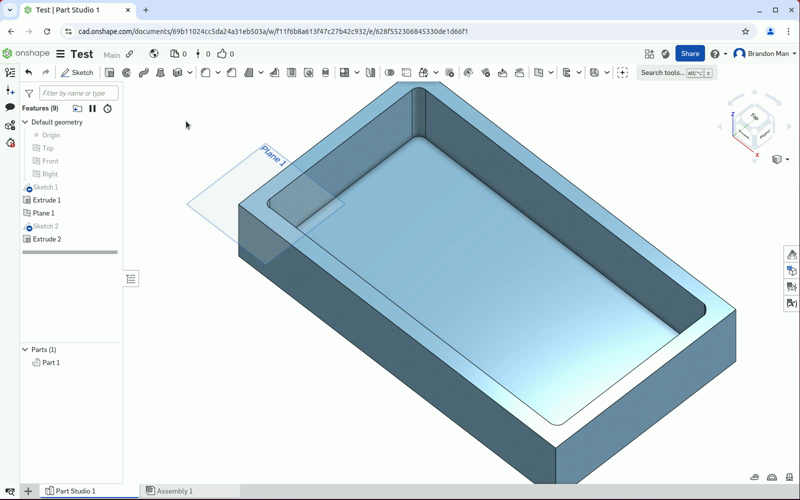
mouse_move(73, 189)
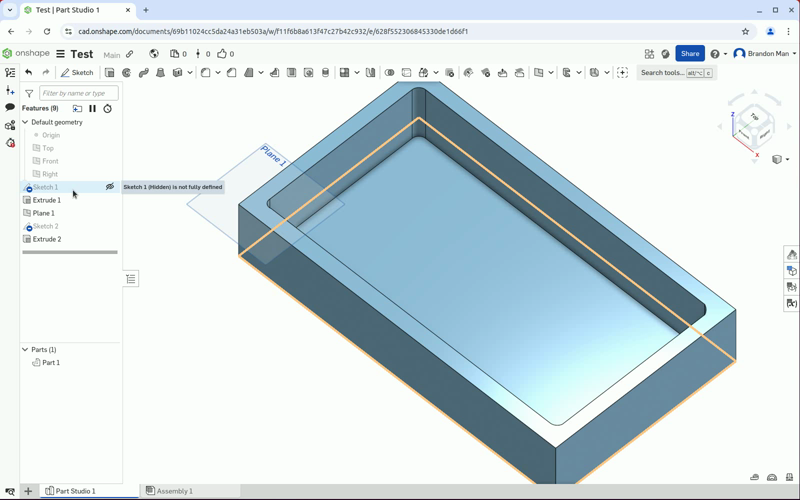
click(73, 189)